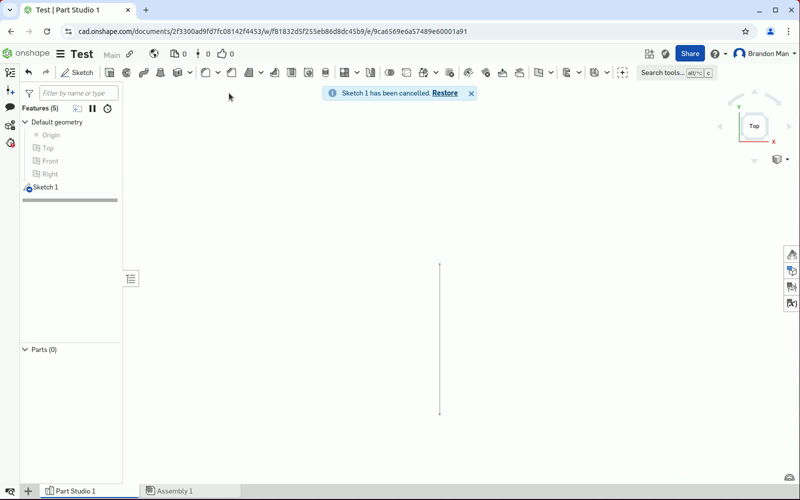
key(shift+h)
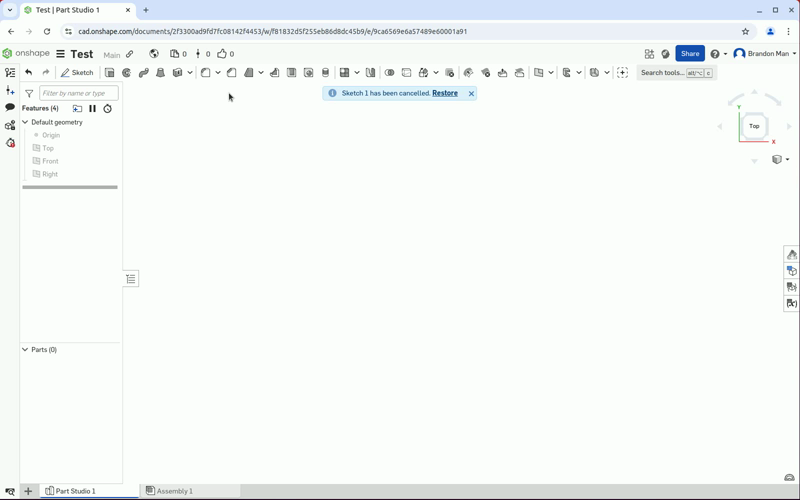
mouse_move(73, 352)
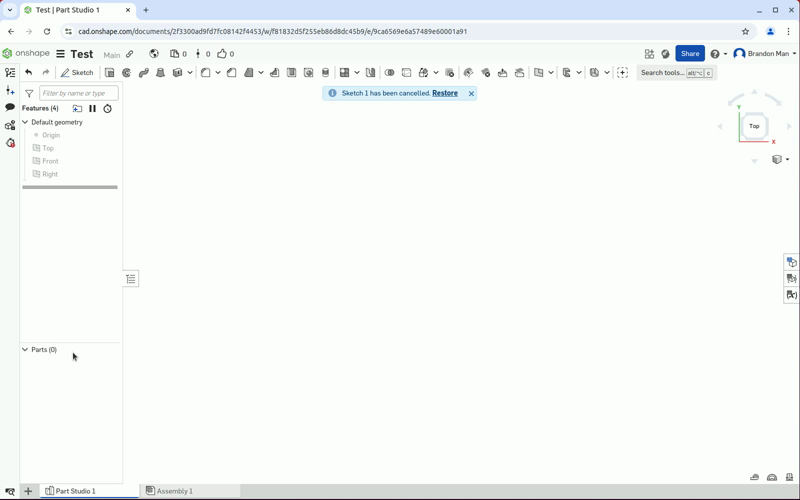
key(y)
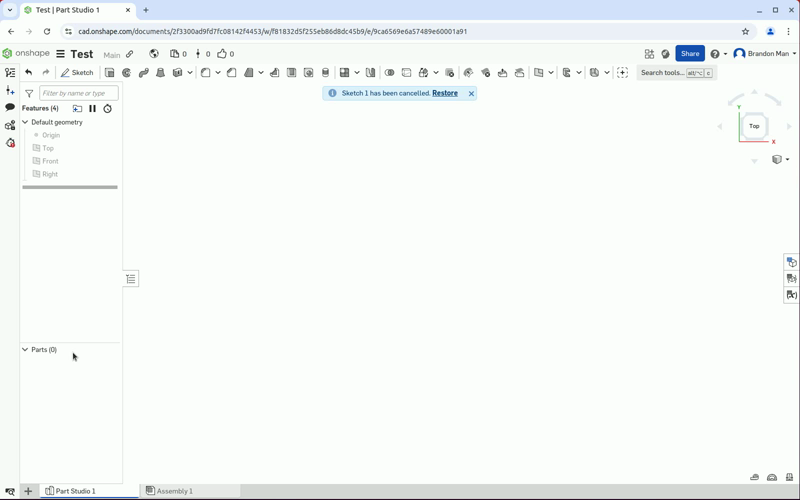
key(shift+p)
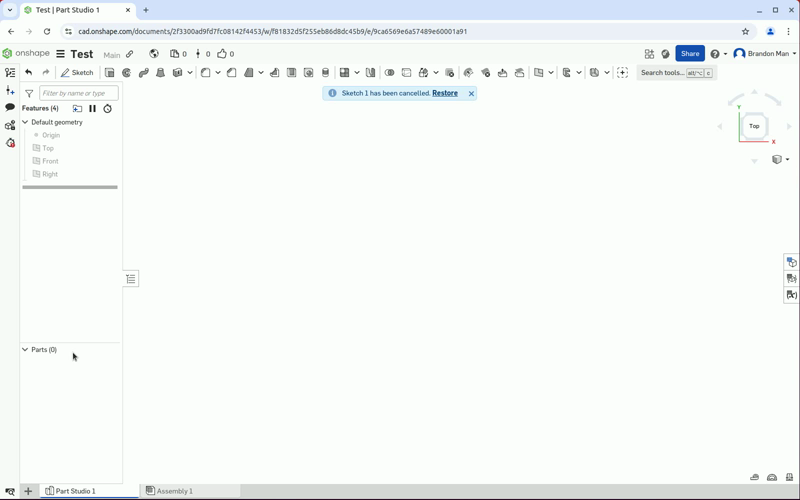
key(space)
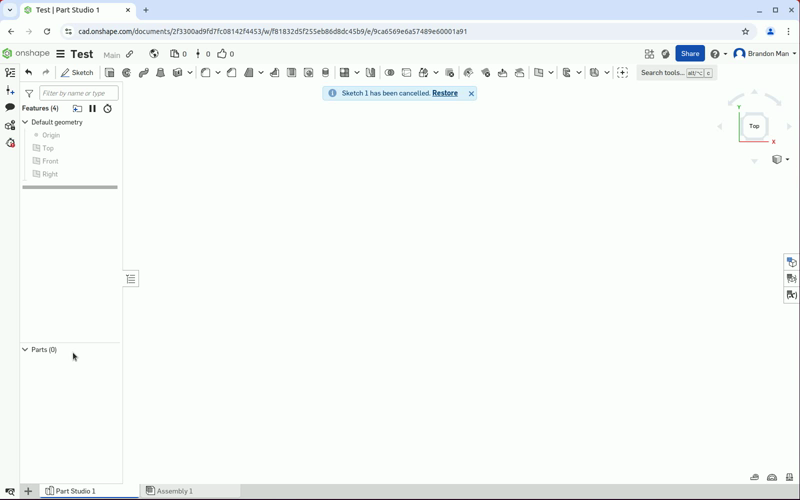
key_down(shift)
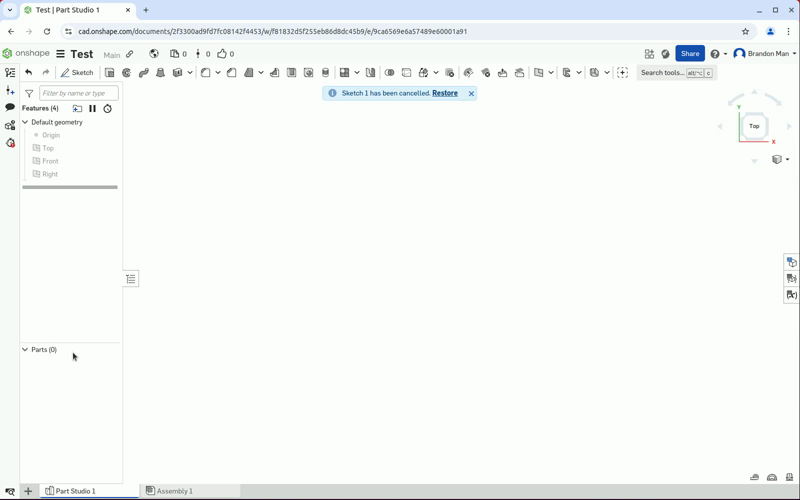
key(up)
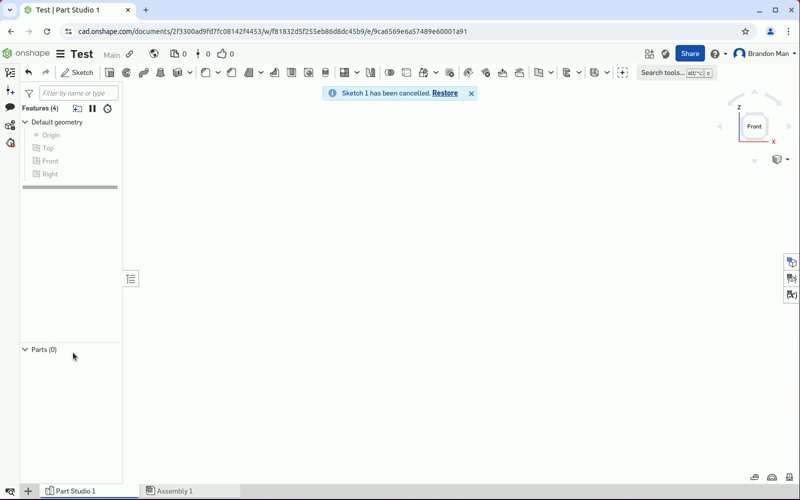
key_up(shift)
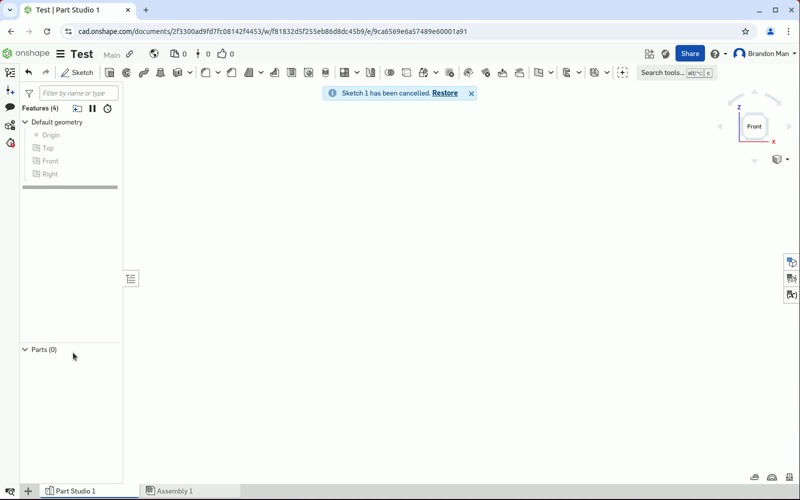
mouse_move(73, 352)
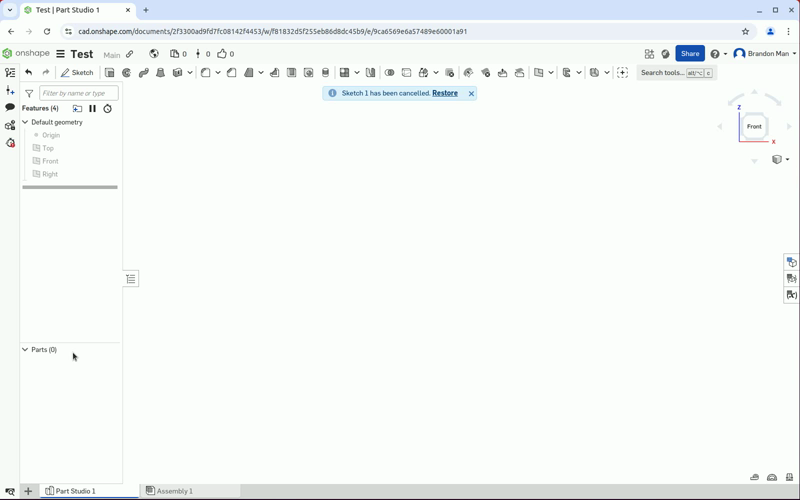
key(shift+y)
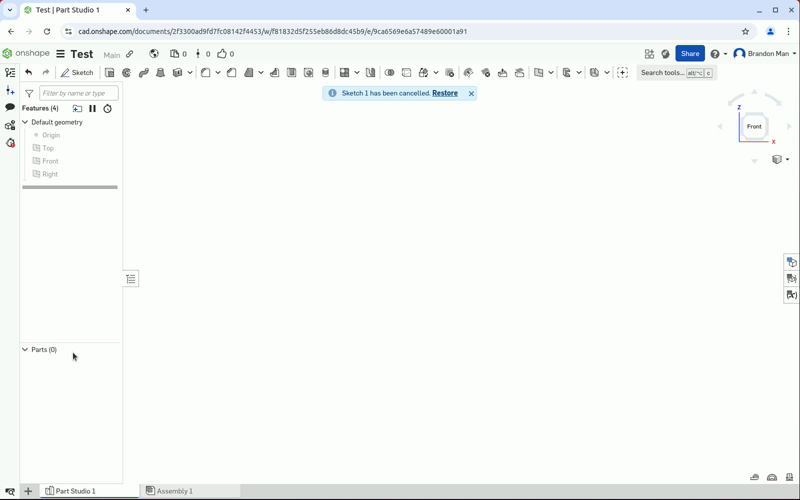
key(shift+s)
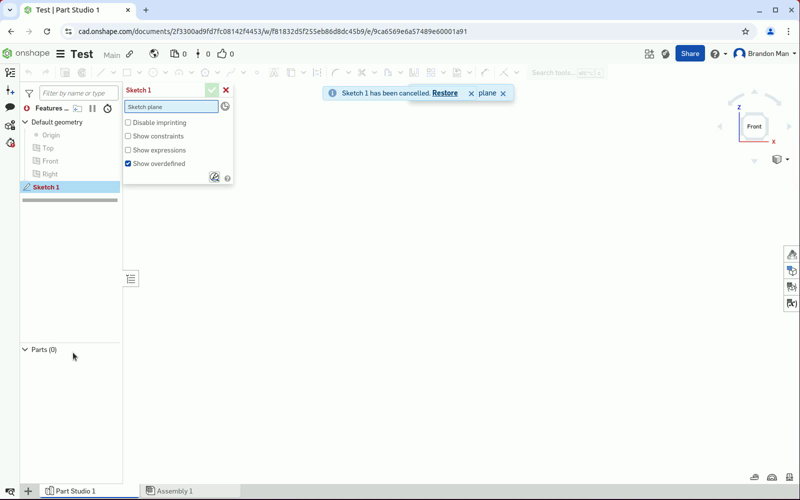
mouse_move(73, 163)
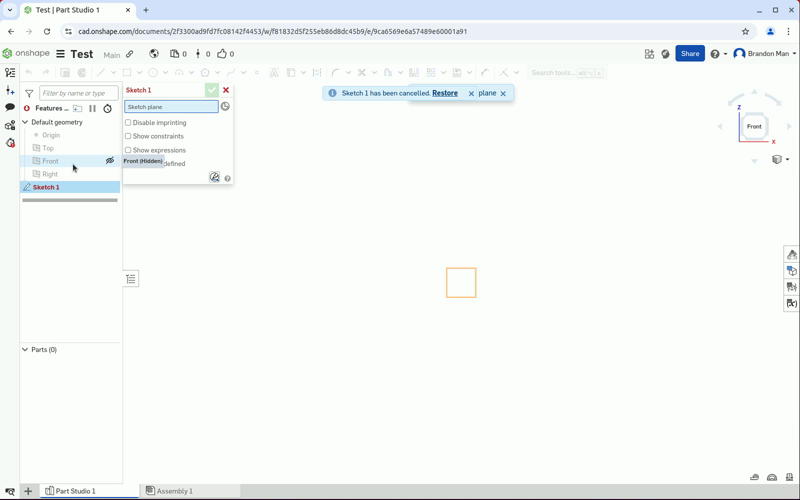
click(73, 163)
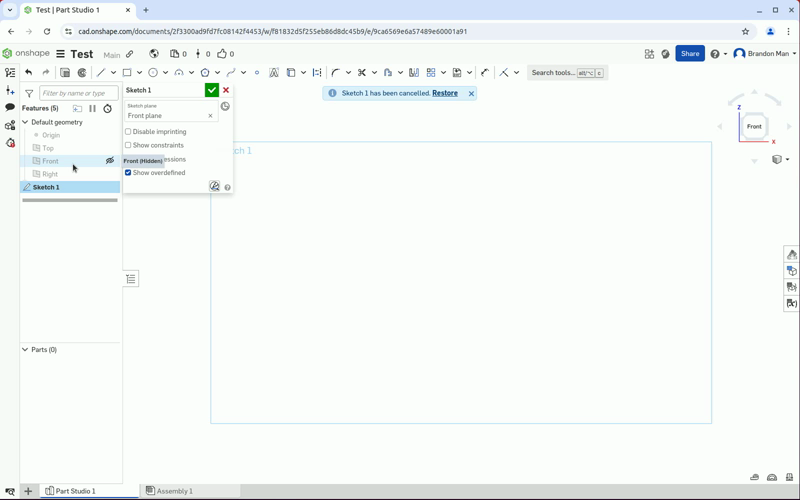
mouse_move(73, 352)
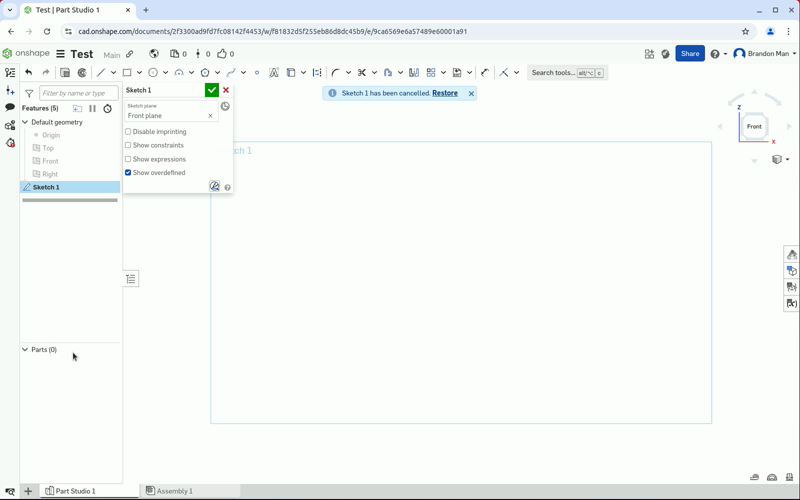
key(y)
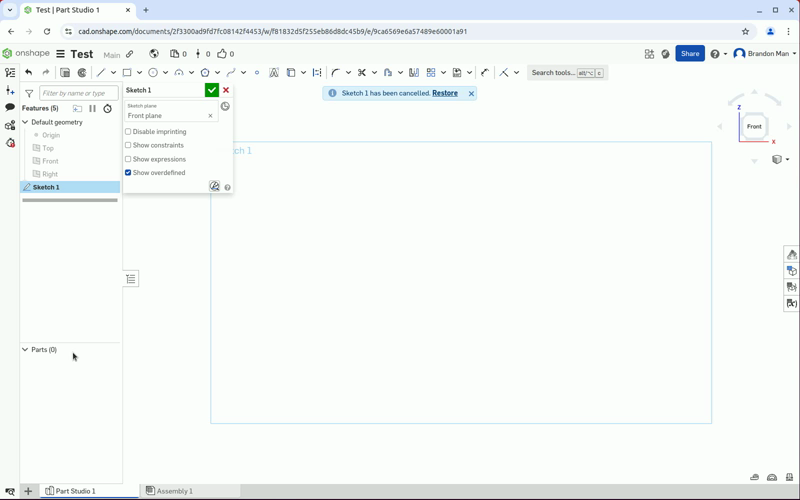
key(c)
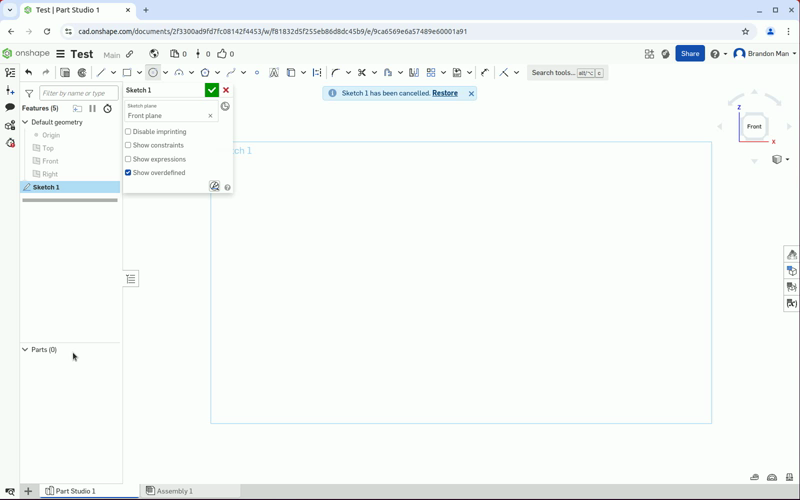
key_down(shift)
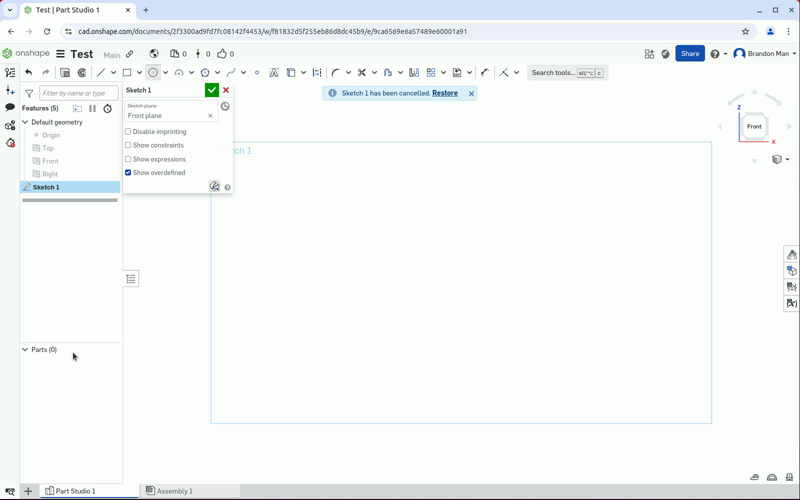
mouse_move(461, 282)
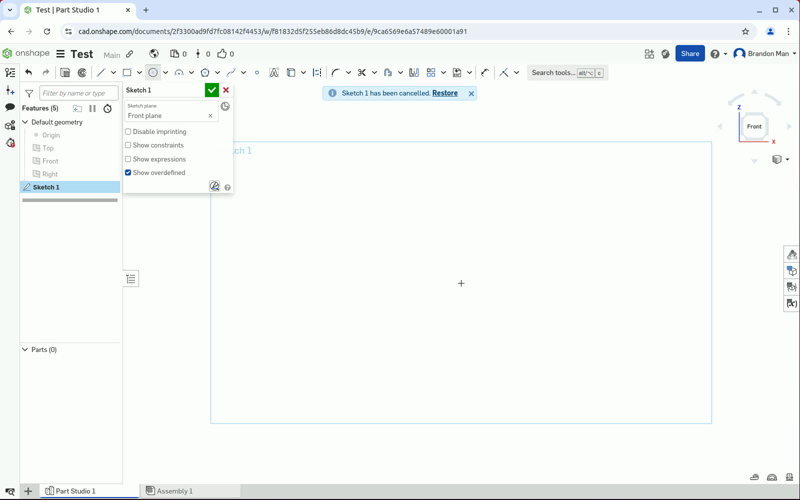
click(461, 282)
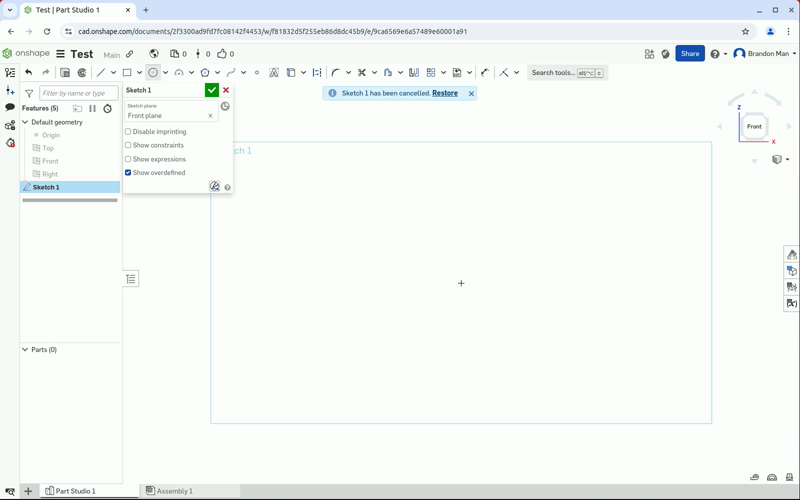
key_up(shift)
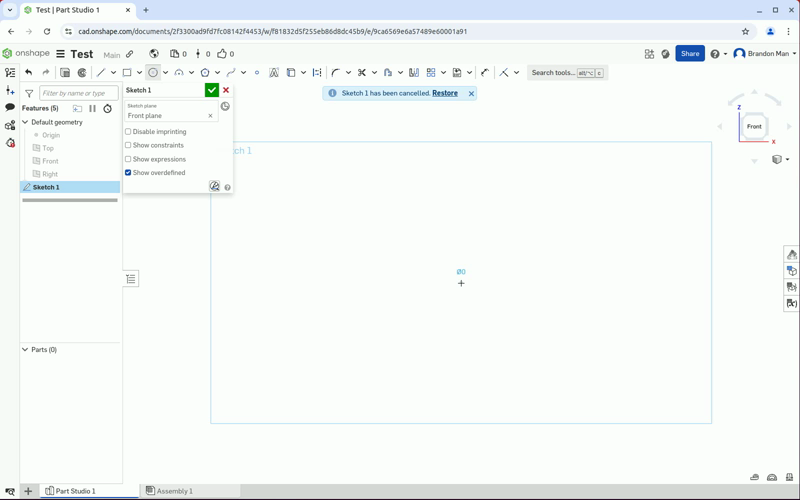
mouse_move(574, 282)
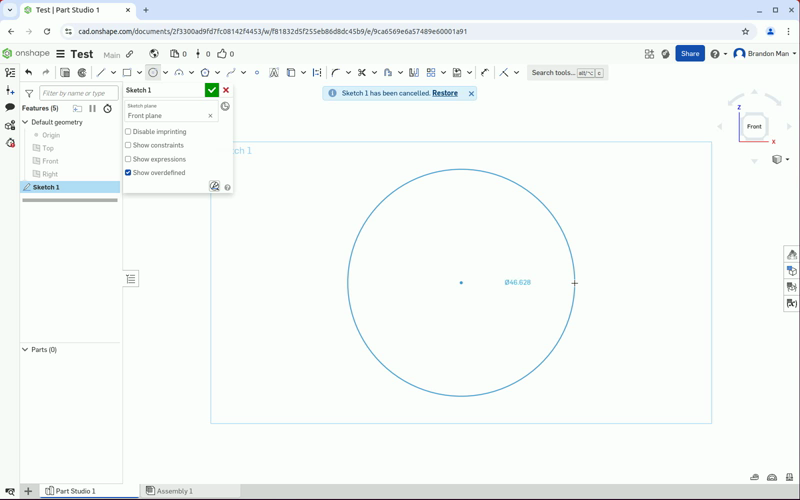
click(574, 282)
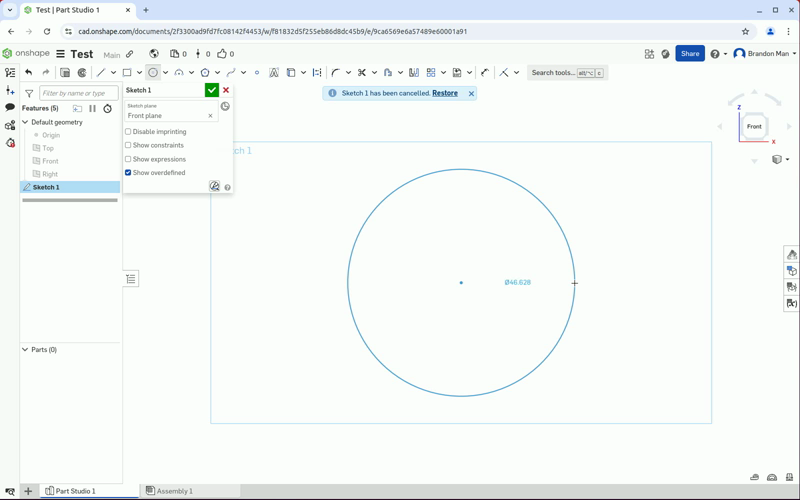
key(esc)
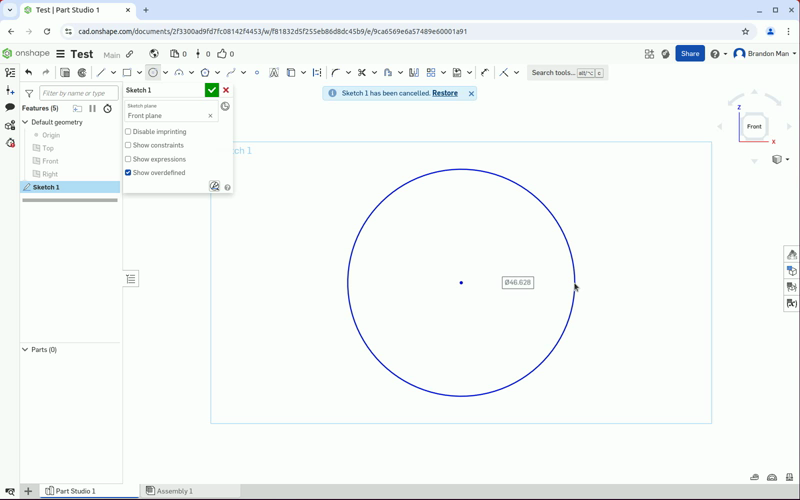
mouse_move(471, 257)
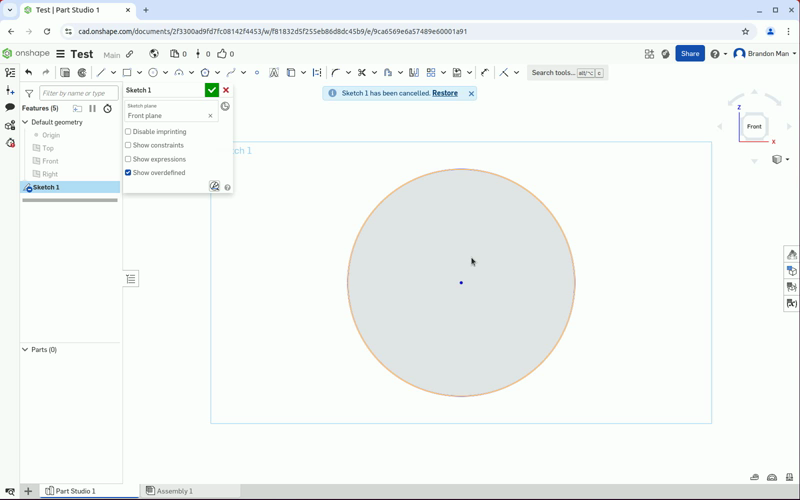
click(471, 257)
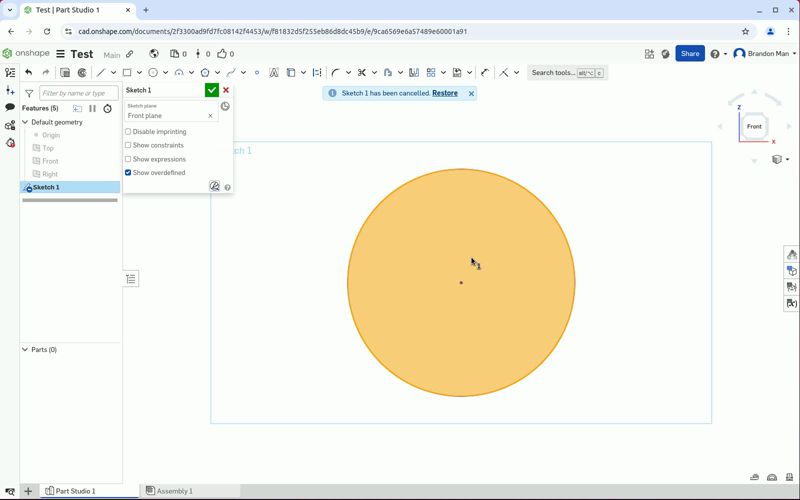
mouse_move(73, 352)
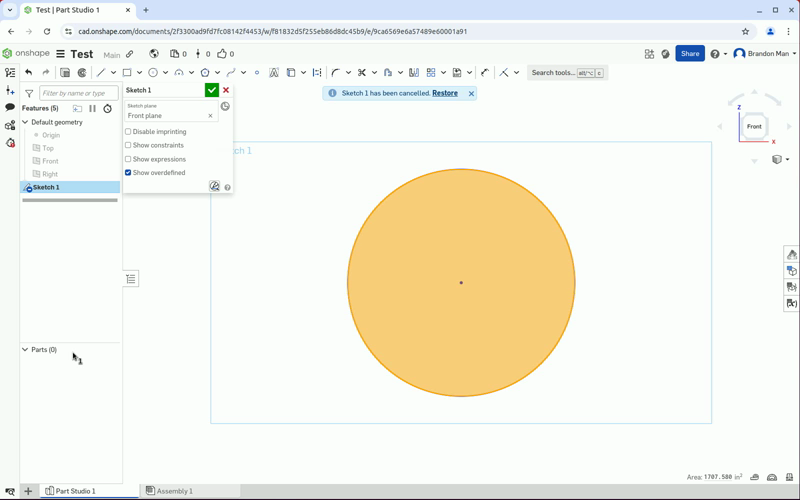
key(shift+y)
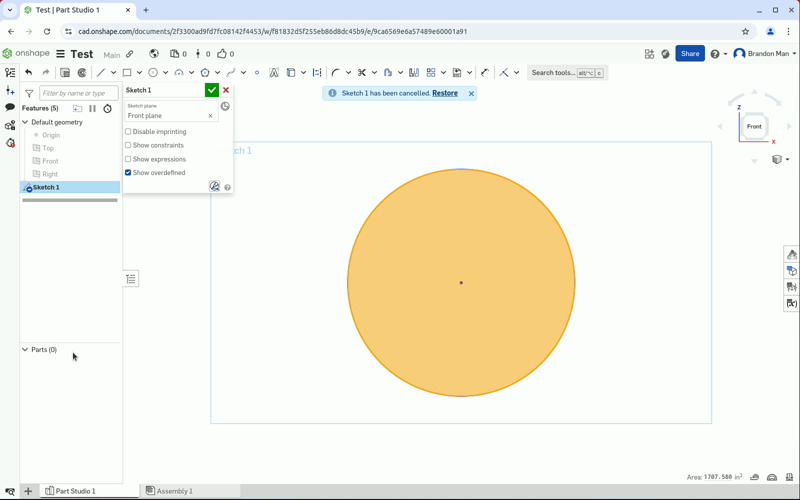
key(shift+e)
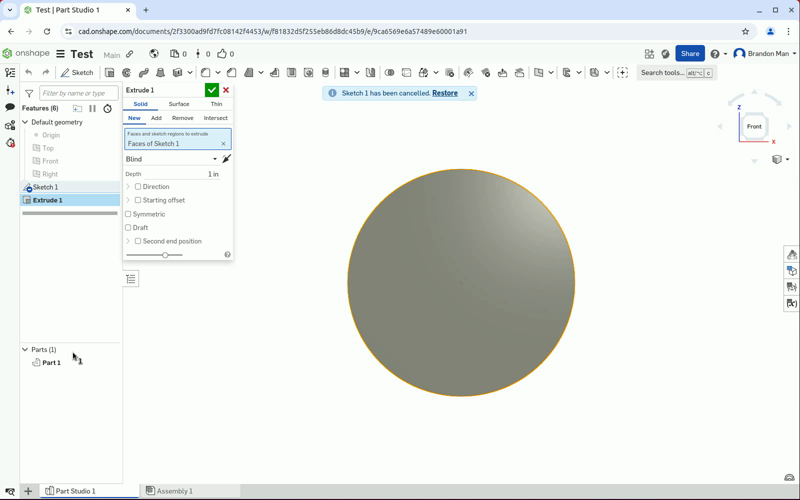
mouse_move(143, 106)
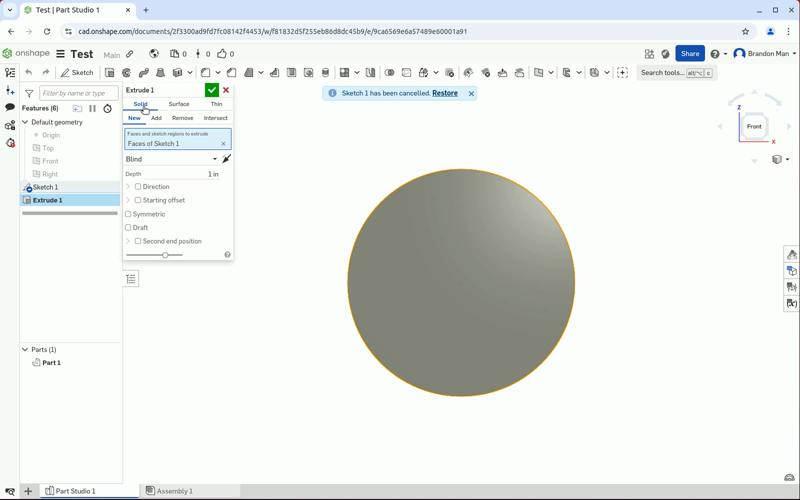
click(143, 106)
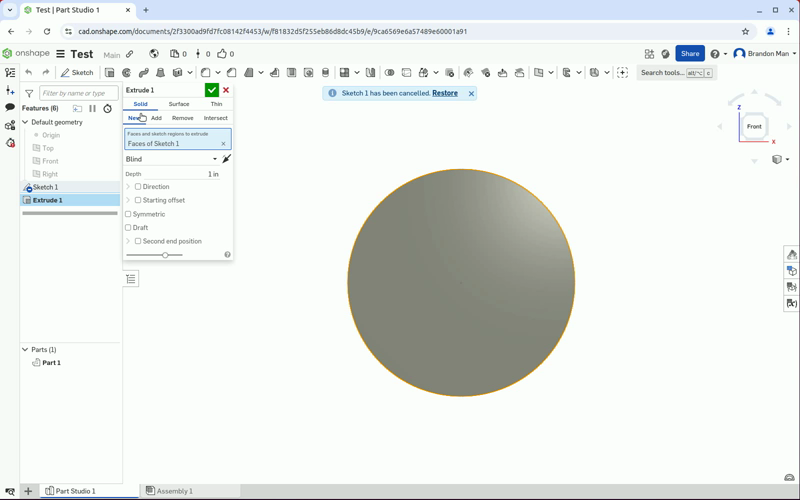
mouse_move(137, 120)
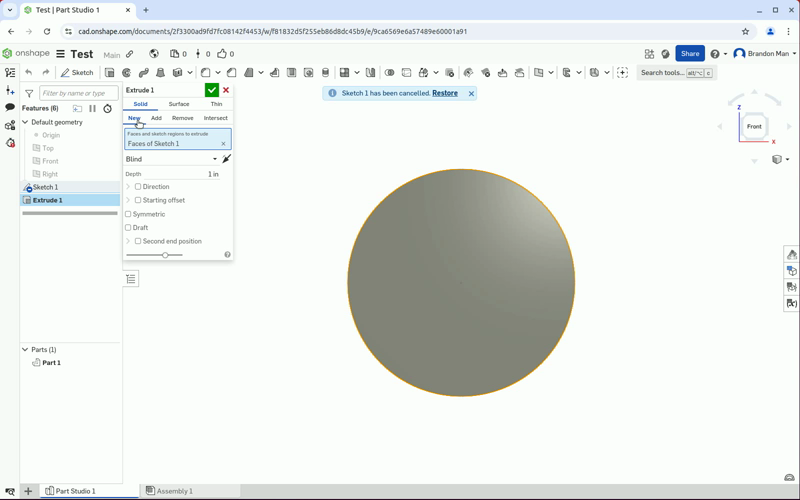
click(137, 120)
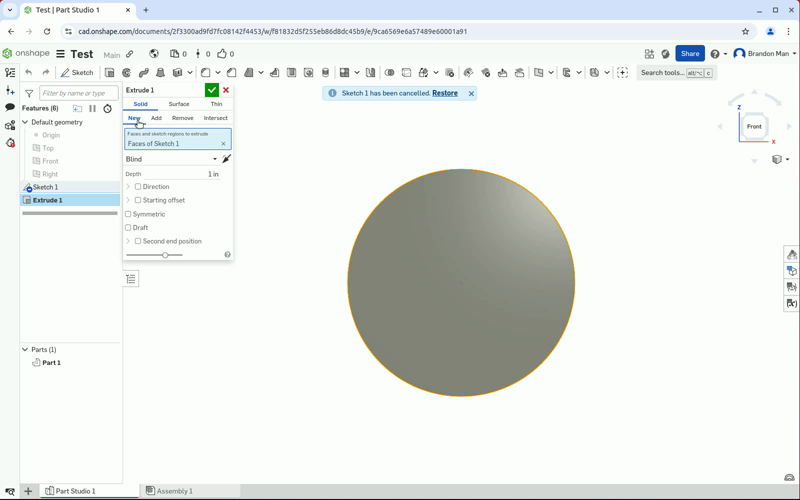
key(tab, 4)
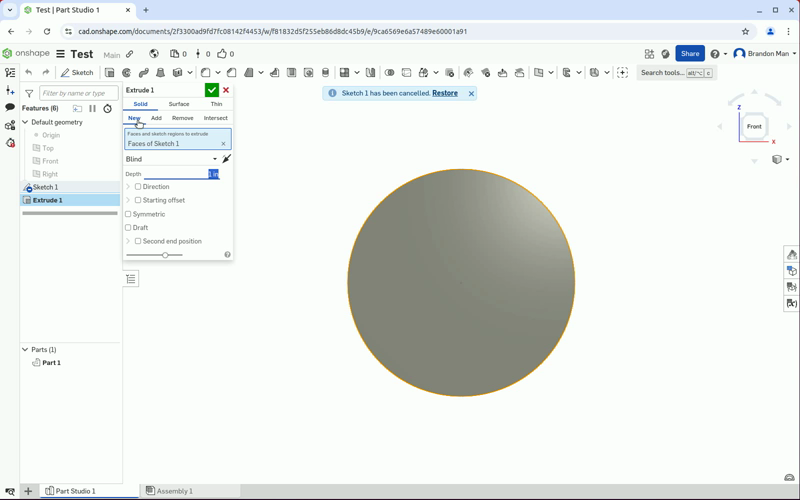
text(9.147)
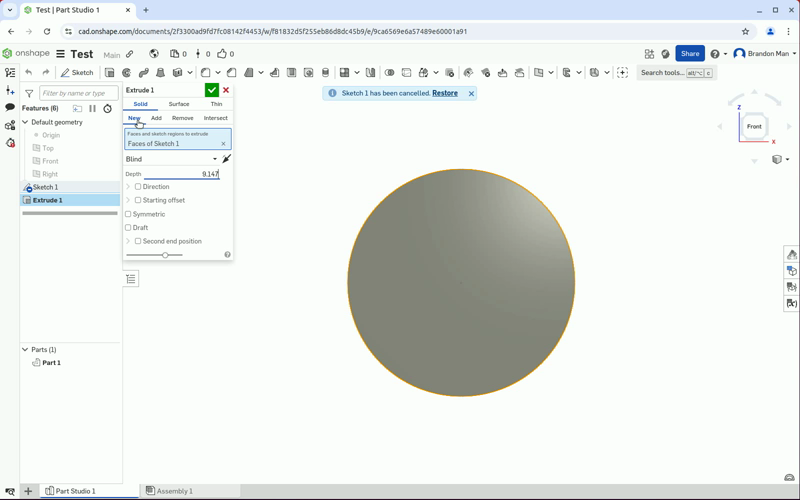
key(enter)
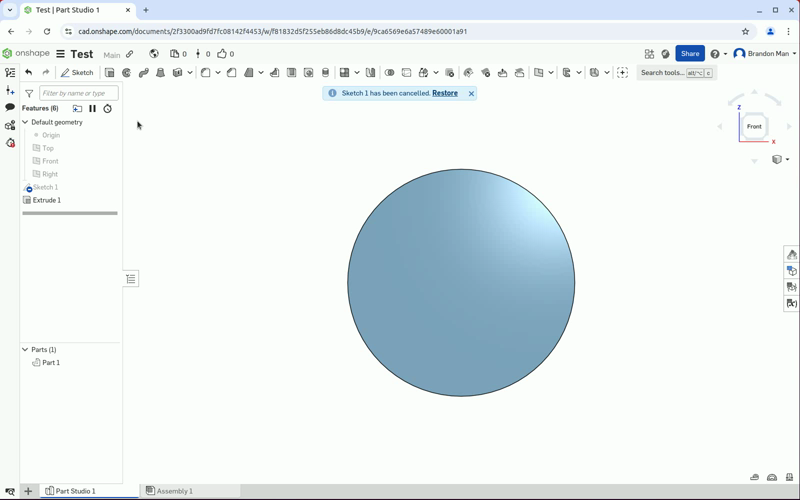
key(shift+h)
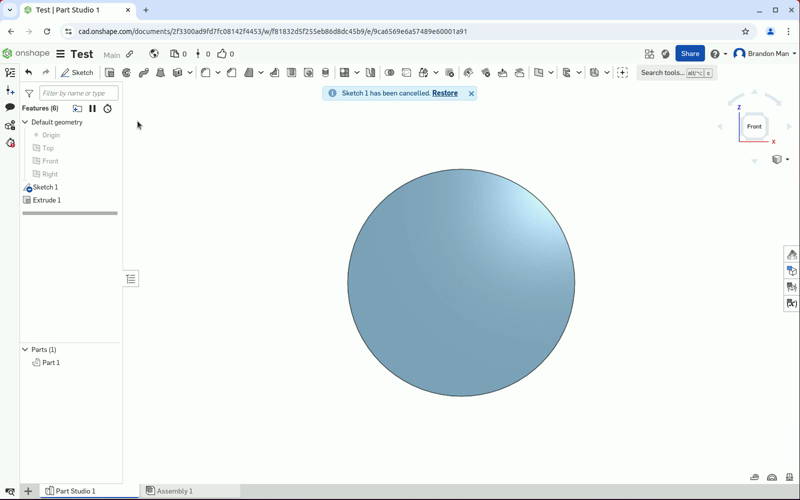
key(shift+h)
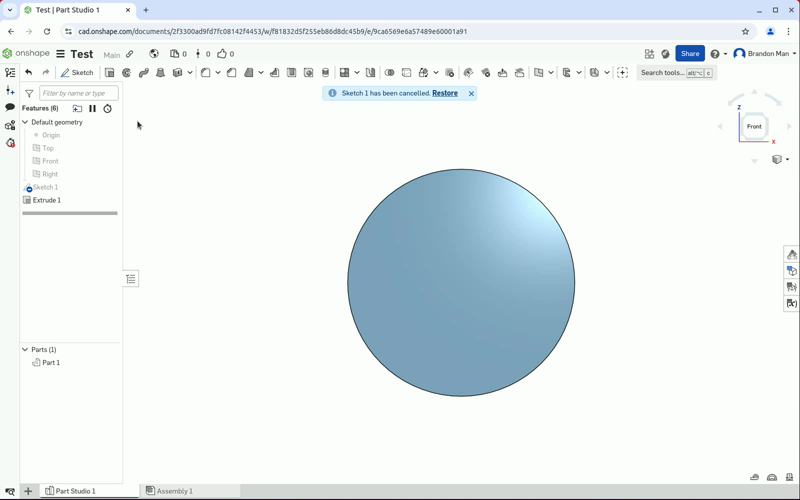
mouse_move(73, 189)
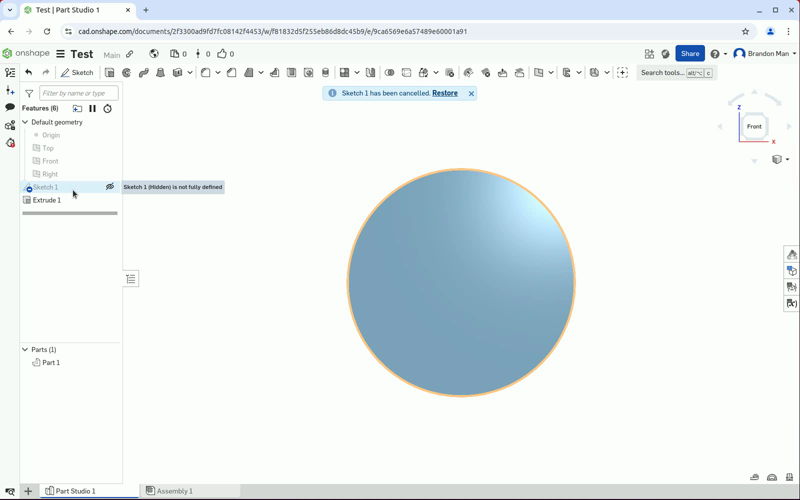
click(73, 189)
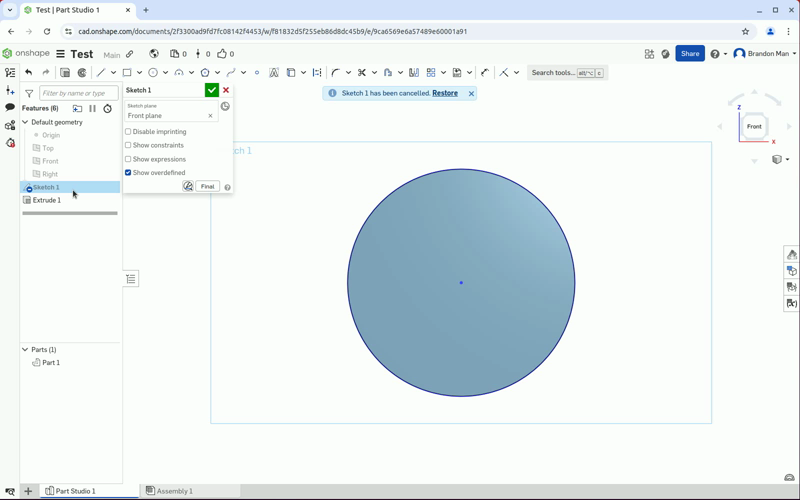
mouse_move(229, 92)
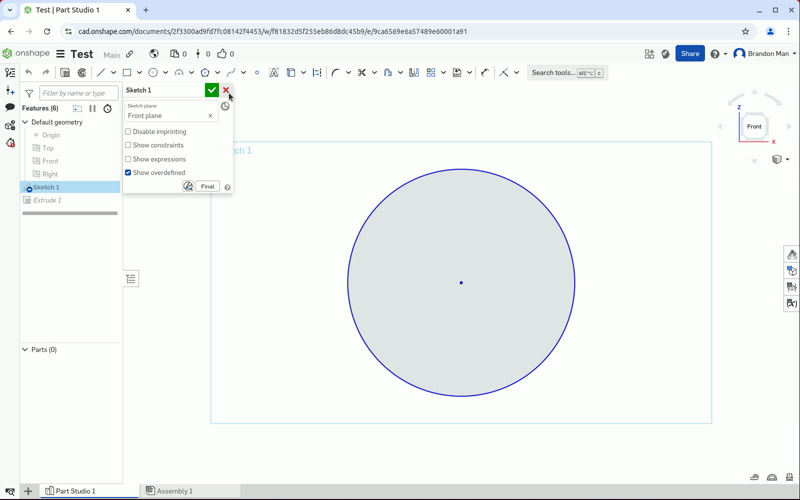
click(229, 92)
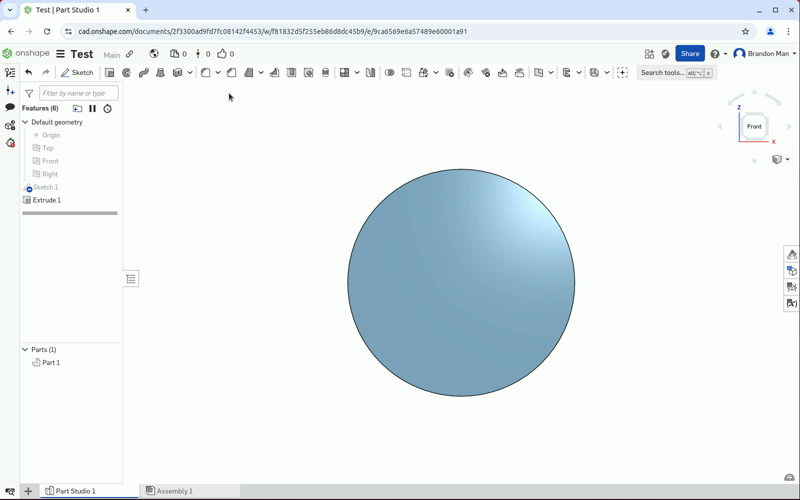
mouse_move(541, 75)
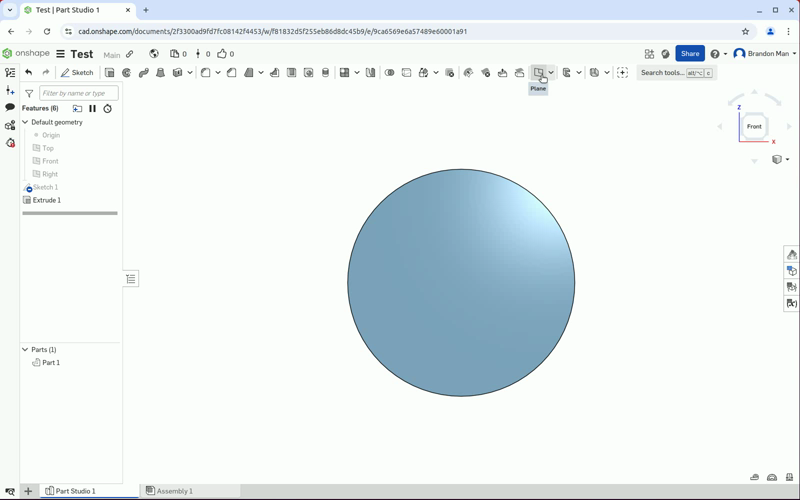
click(541, 75)
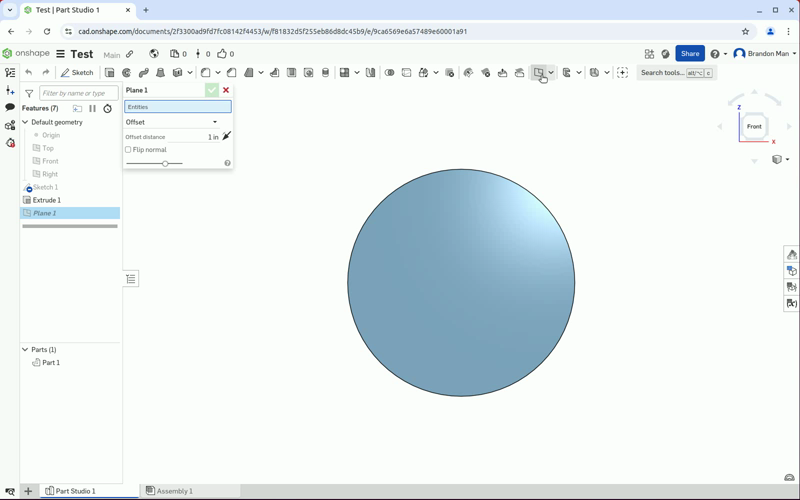
mouse_move(73, 163)
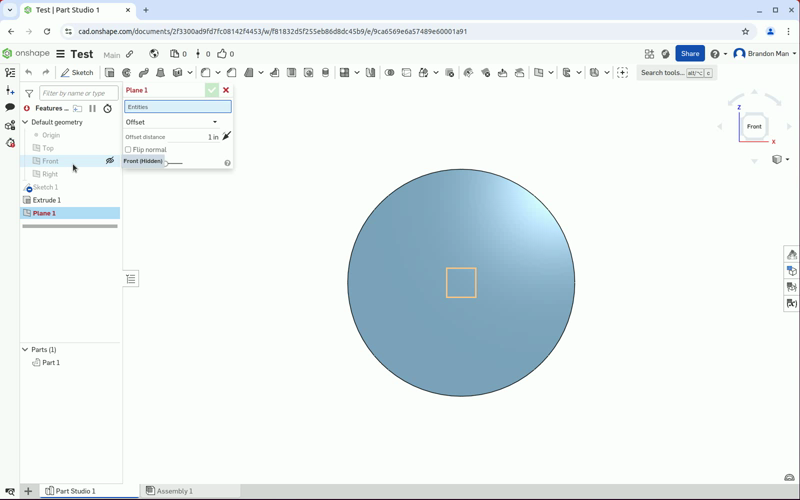
click(73, 163)
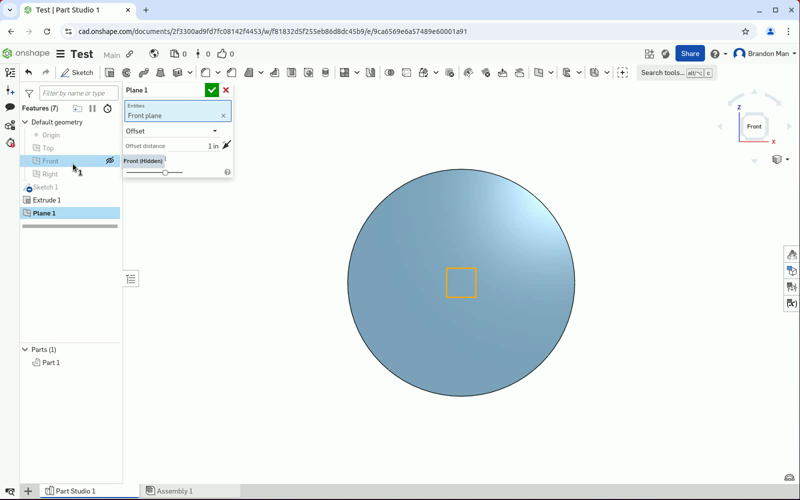
key(tab, 2)
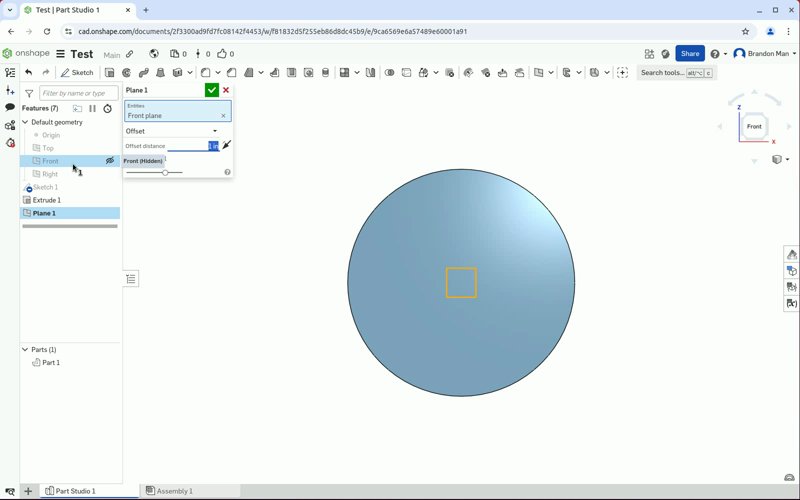
text(9.151)
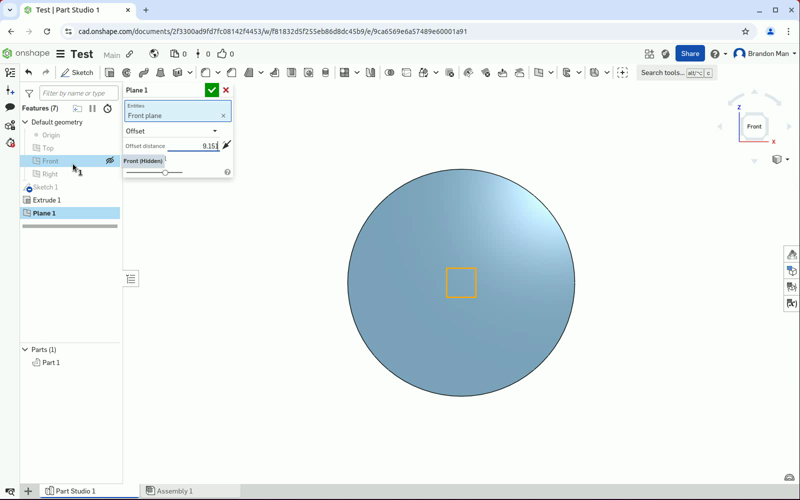
key(enter, 2)
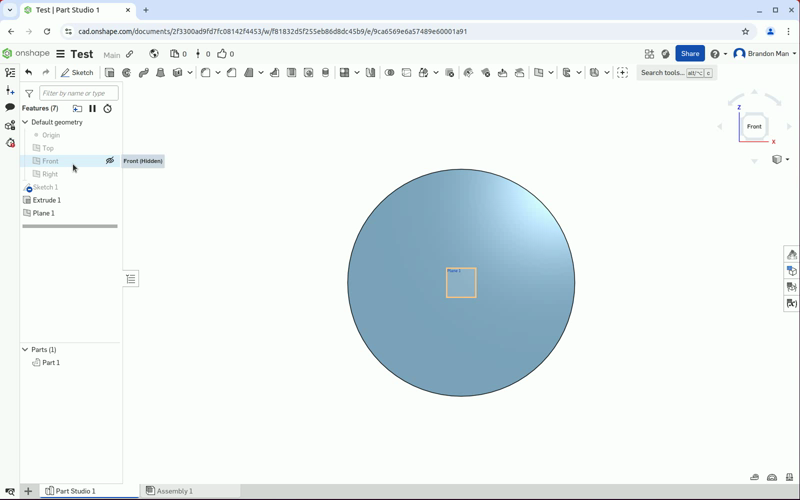
key(shift+s)
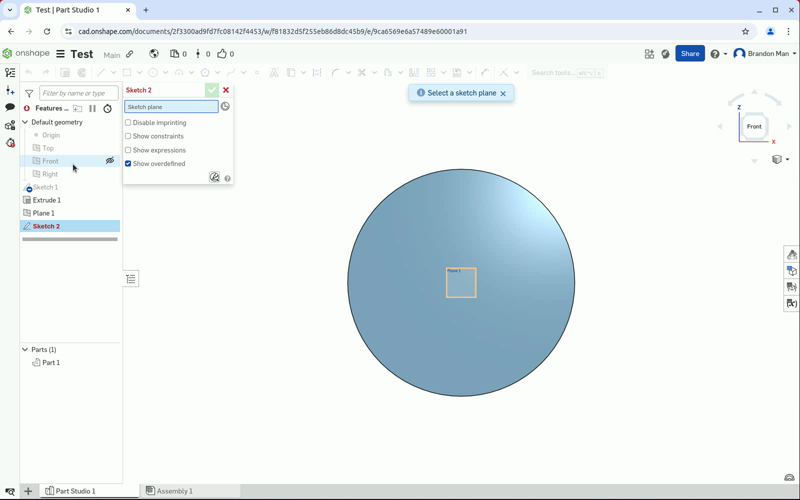
mouse_move(73, 215)
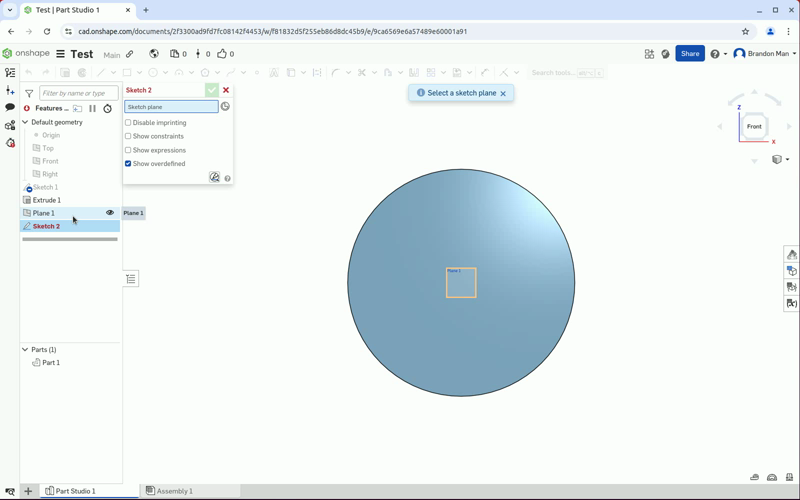
click(73, 215)
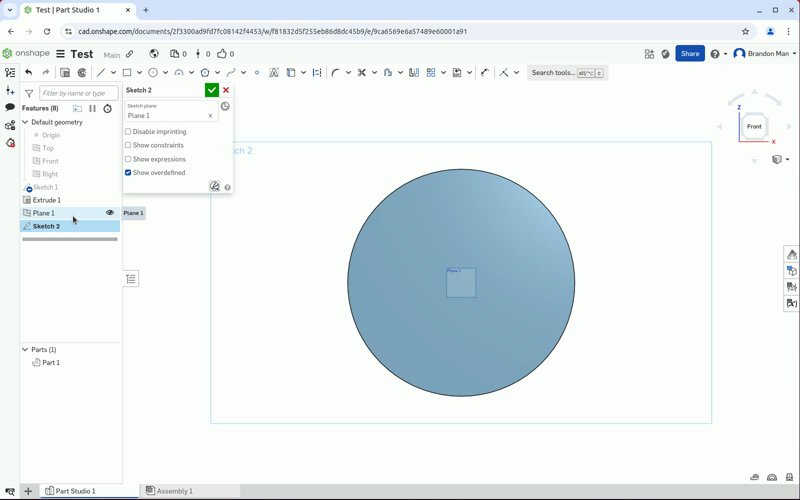
mouse_move(73, 352)
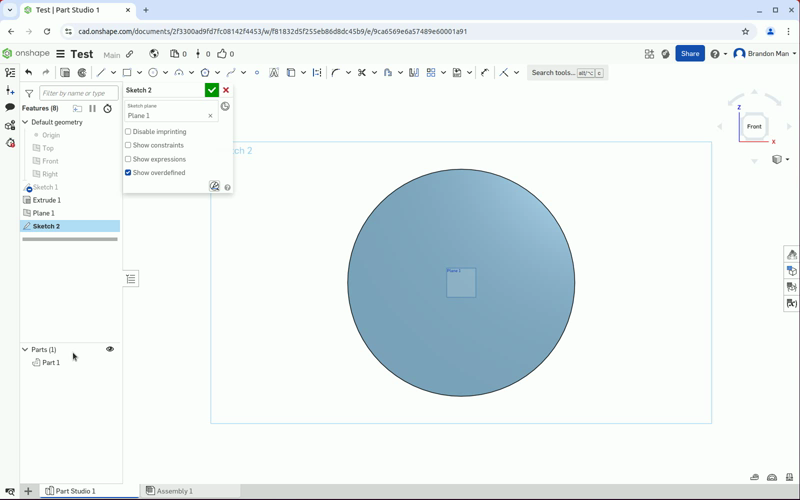
key(y)
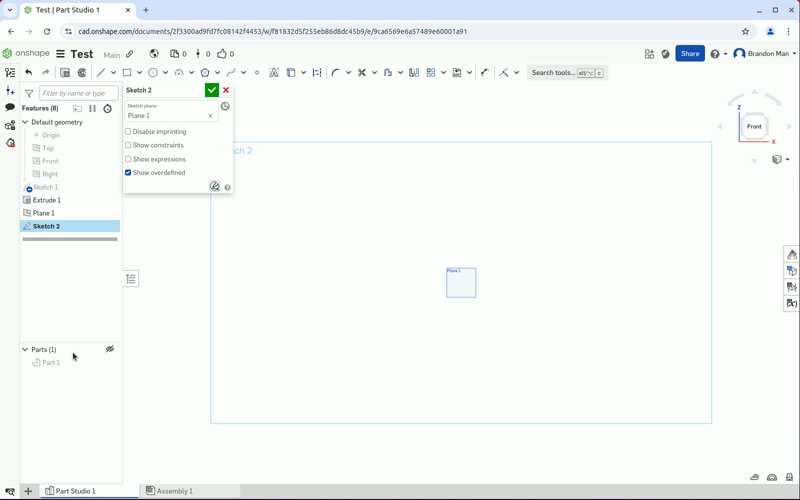
key(c)
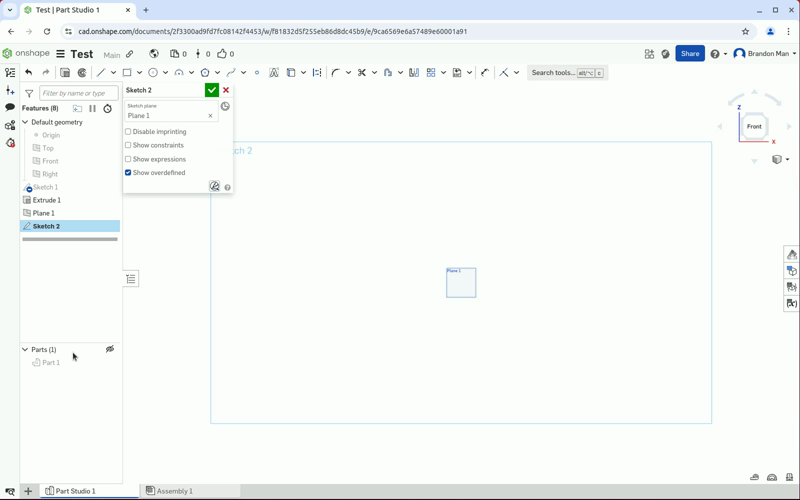
key_down(shift)
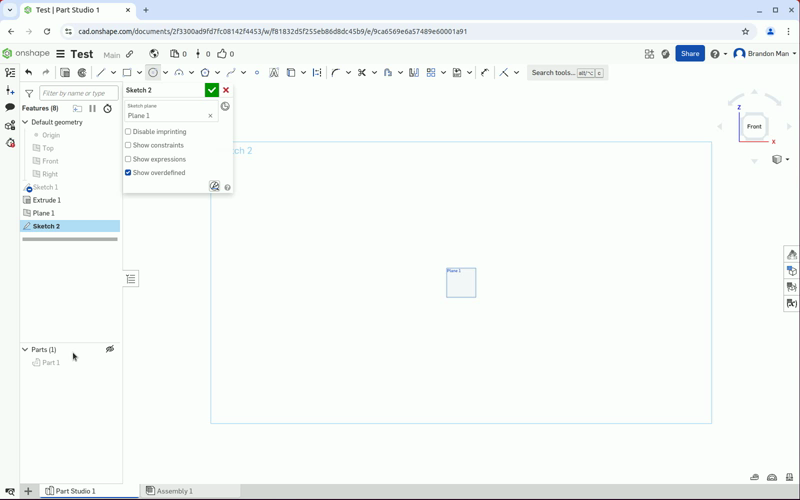
mouse_move(460, 282)
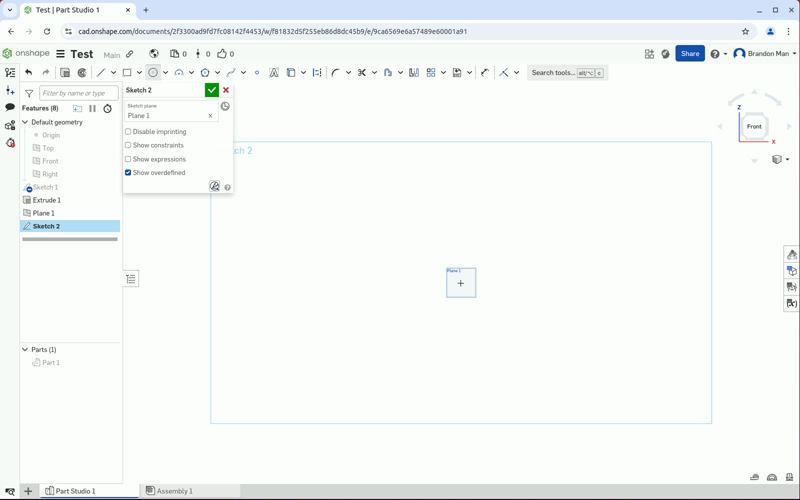
click(460, 282)
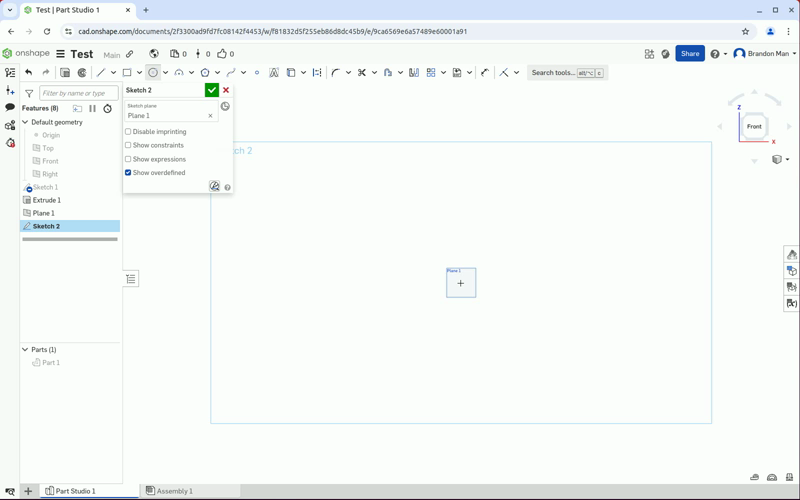
key_up(shift)
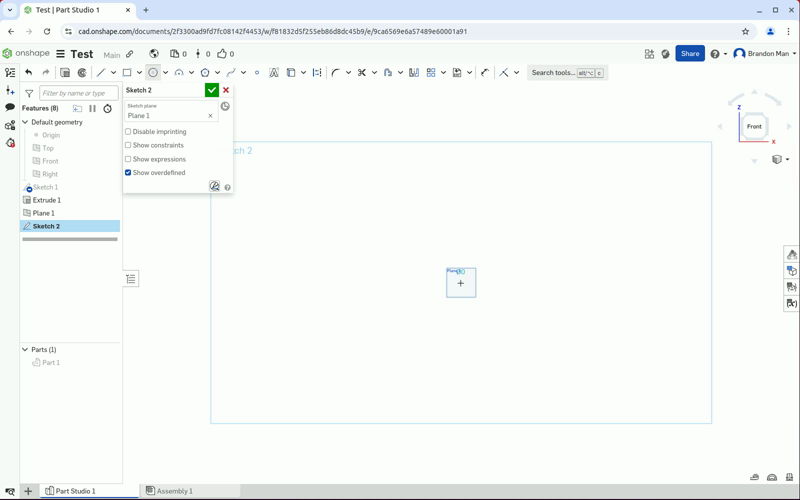
mouse_move(527, 282)
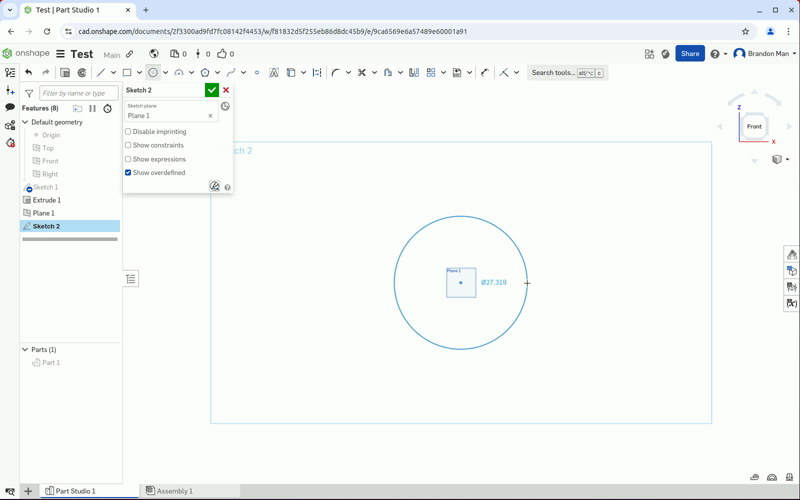
click(527, 282)
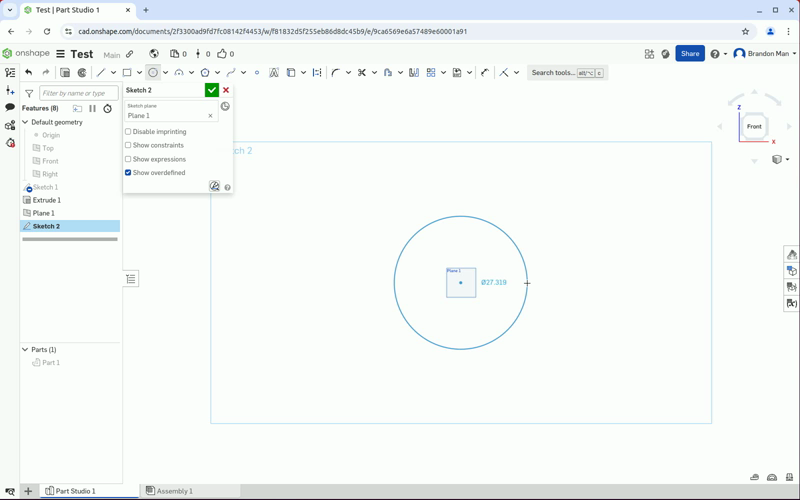
key(esc)
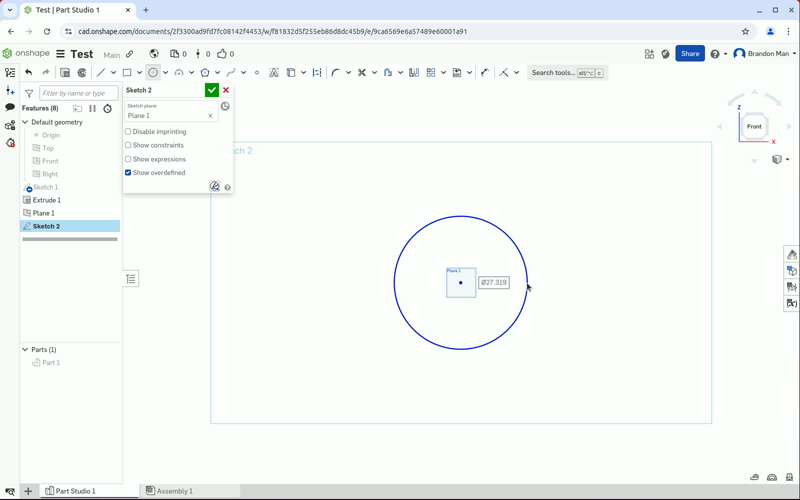
mouse_move(438, 233)
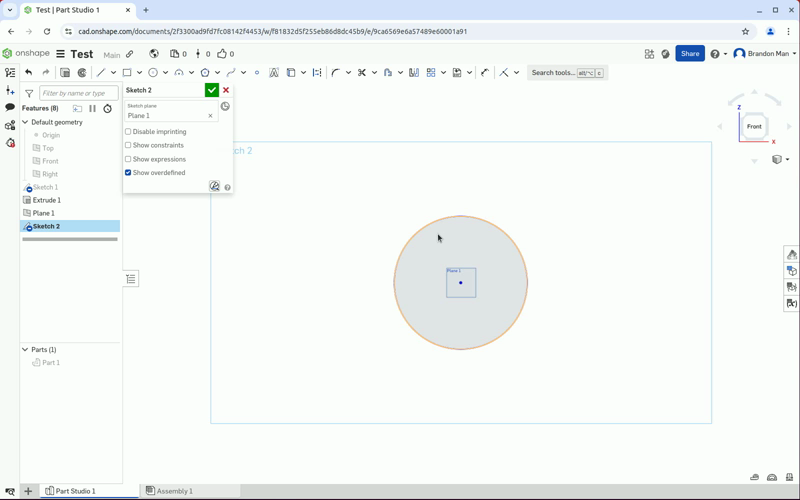
click(438, 233)
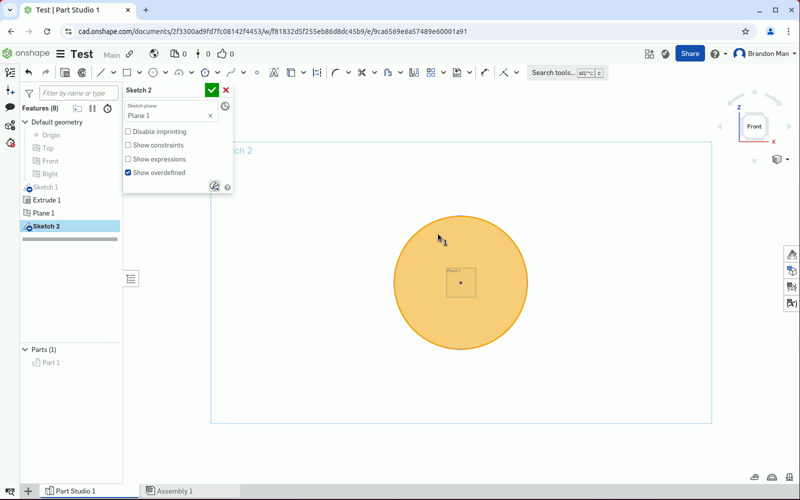
mouse_move(73, 352)
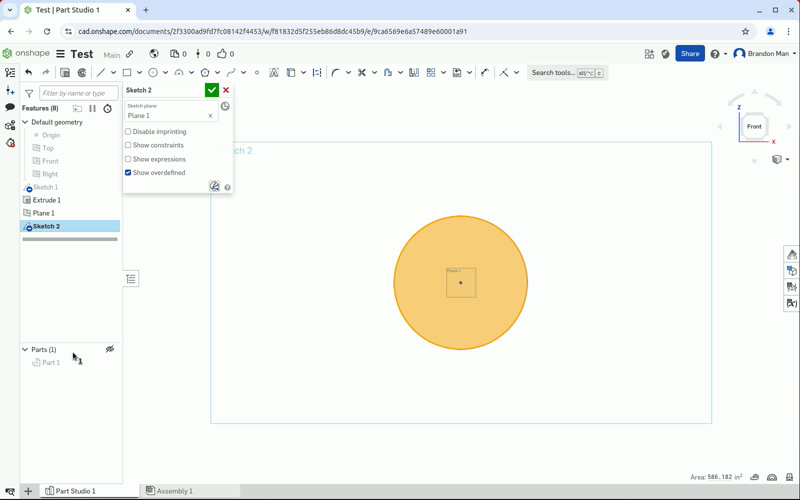
key(shift+y)
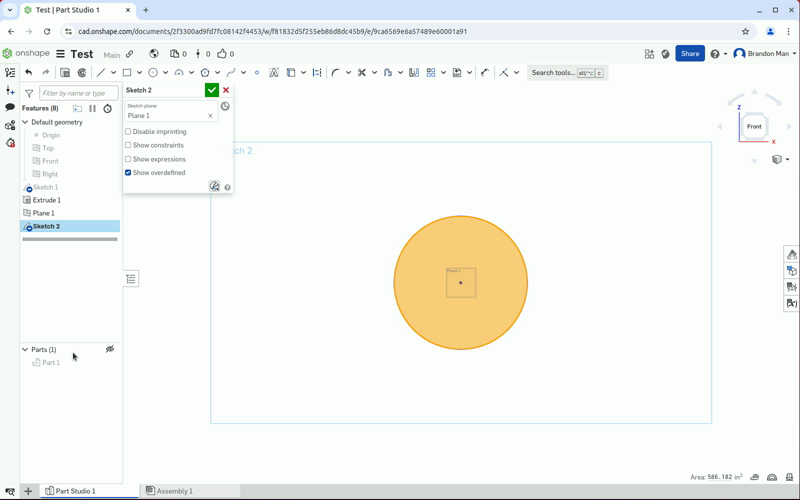
key(shift+e)
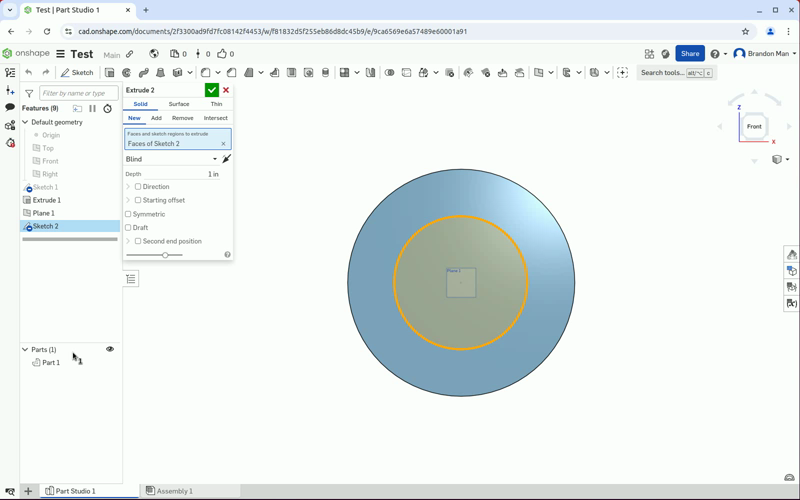
mouse_move(143, 106)
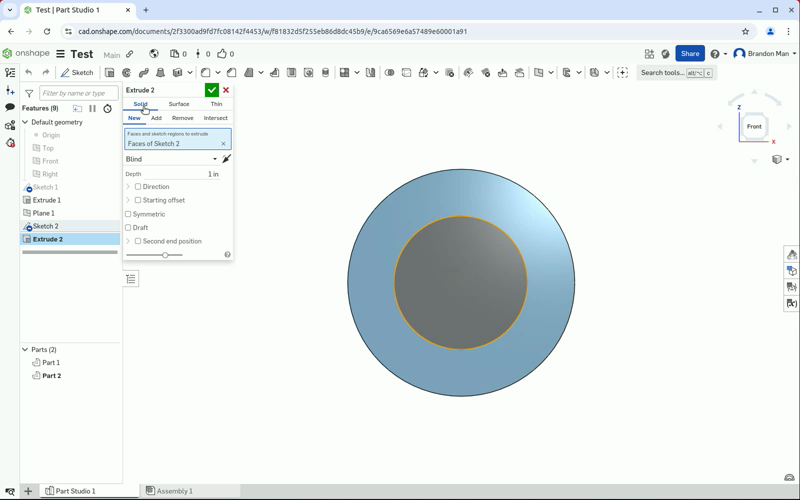
click(143, 106)
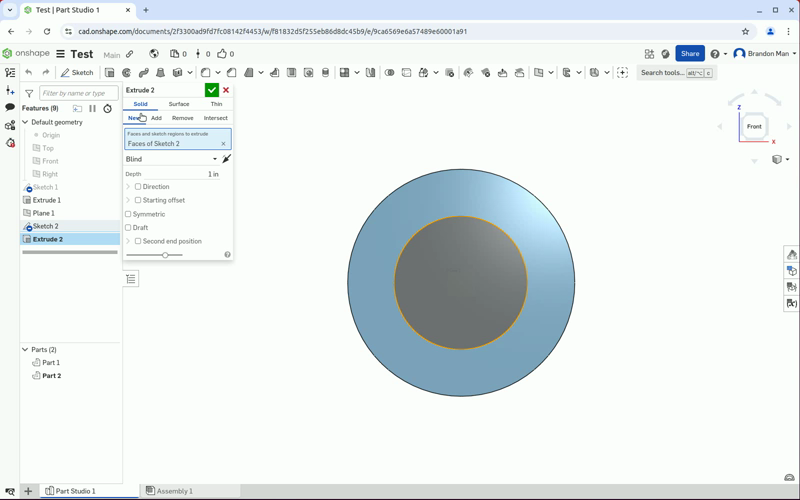
mouse_move(137, 120)
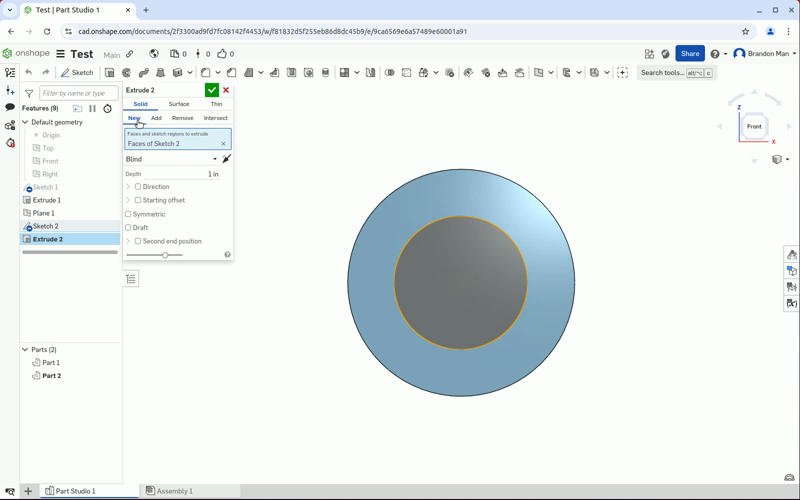
click(137, 120)
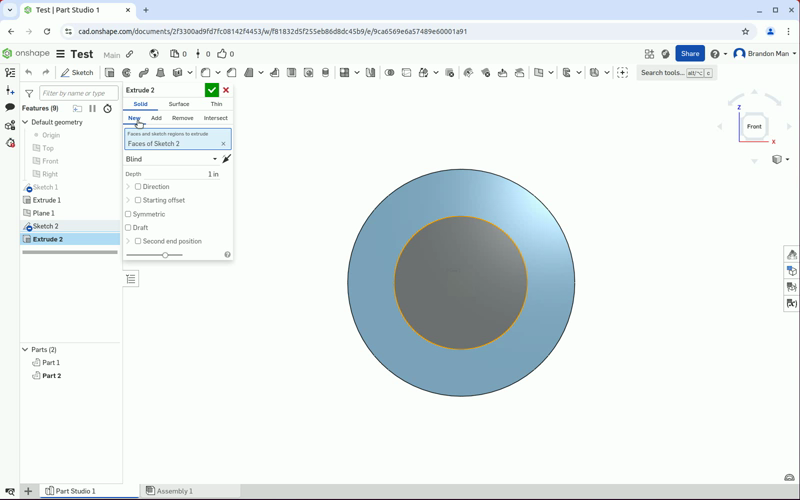
key(tab, 4)
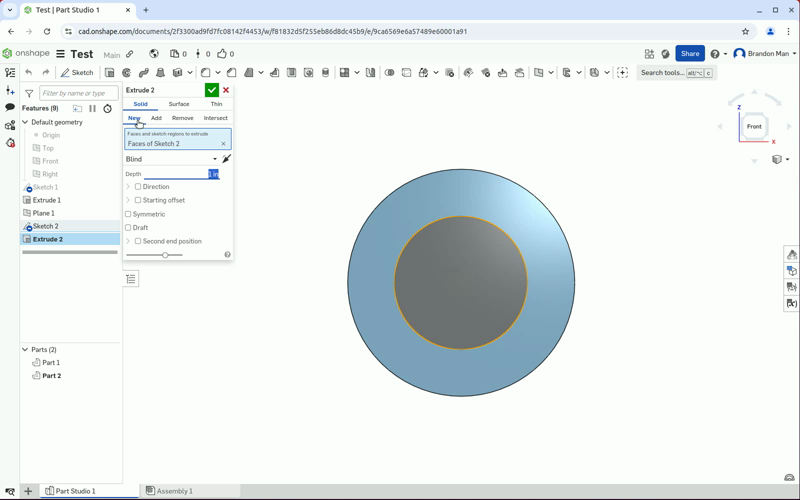
text(9.147)
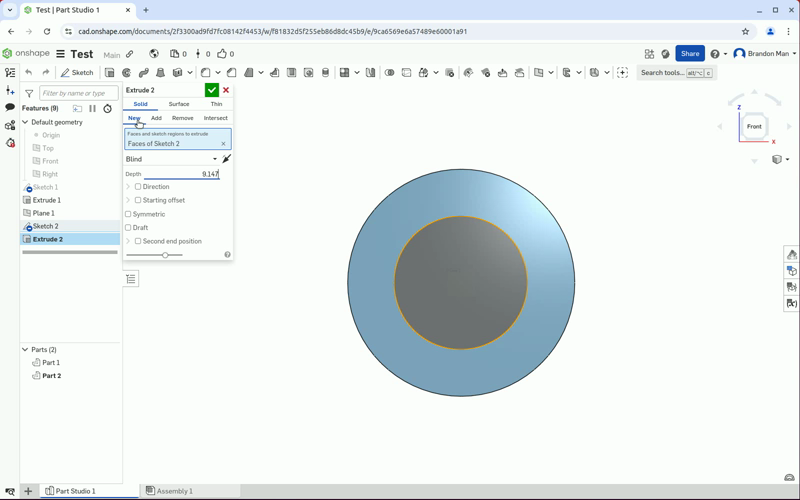
key(enter)
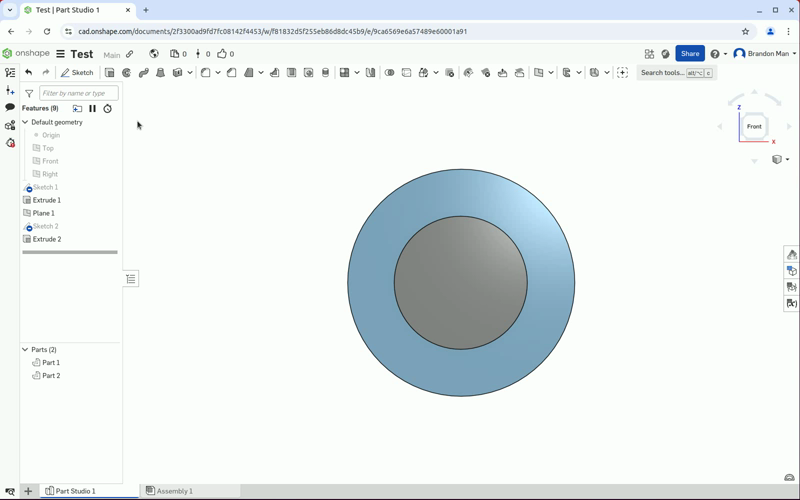
key(shift+h)
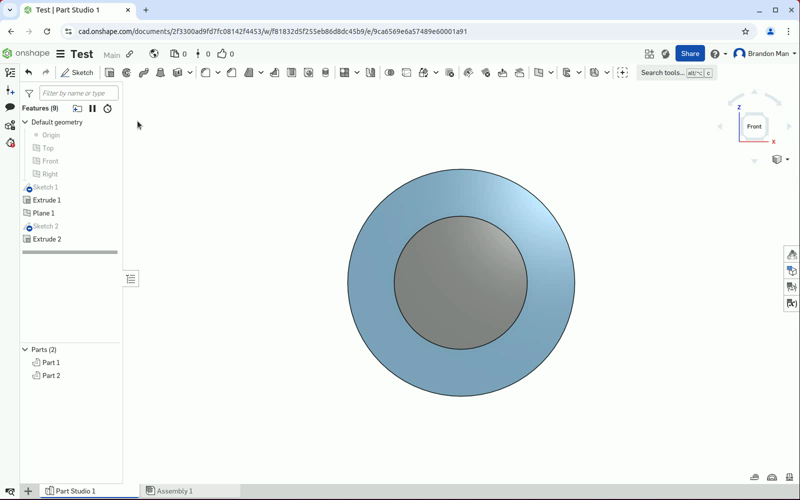
key(shift+h)
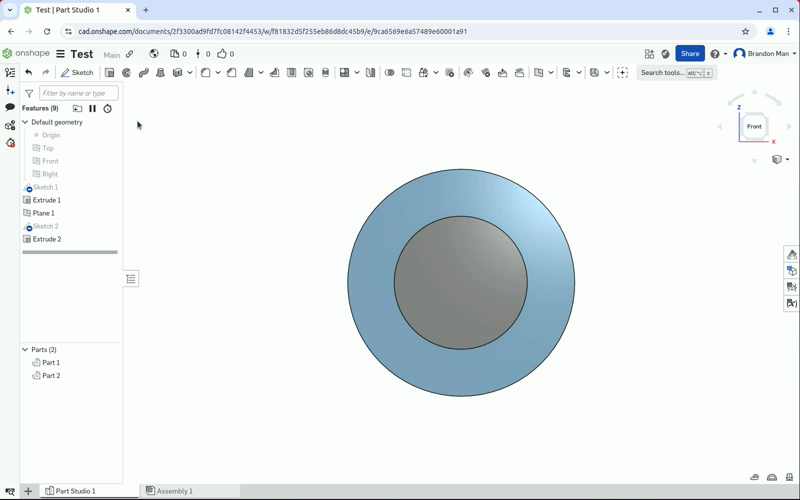
mouse_move(73, 189)
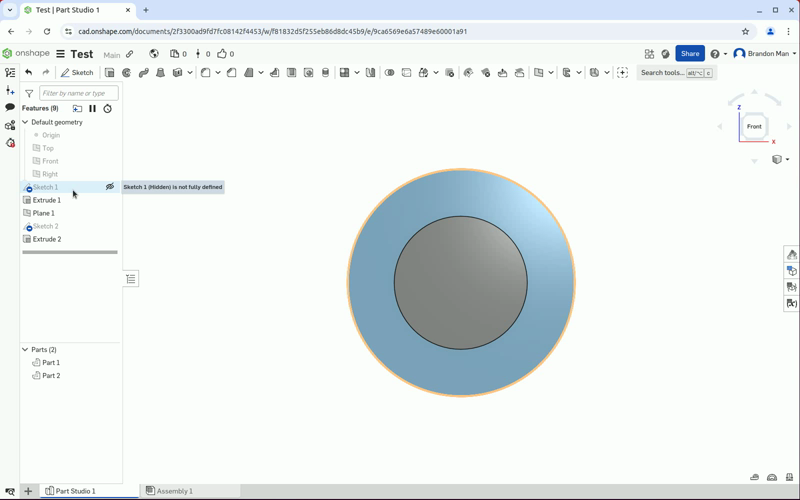
click(73, 189)
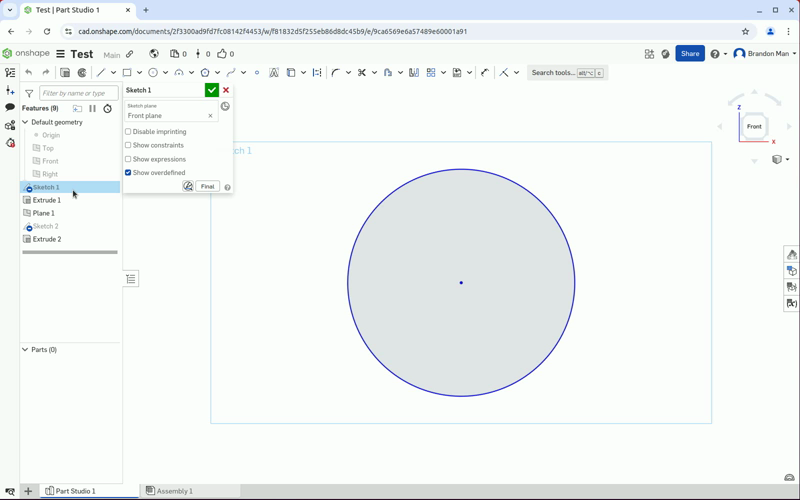
mouse_move(229, 92)
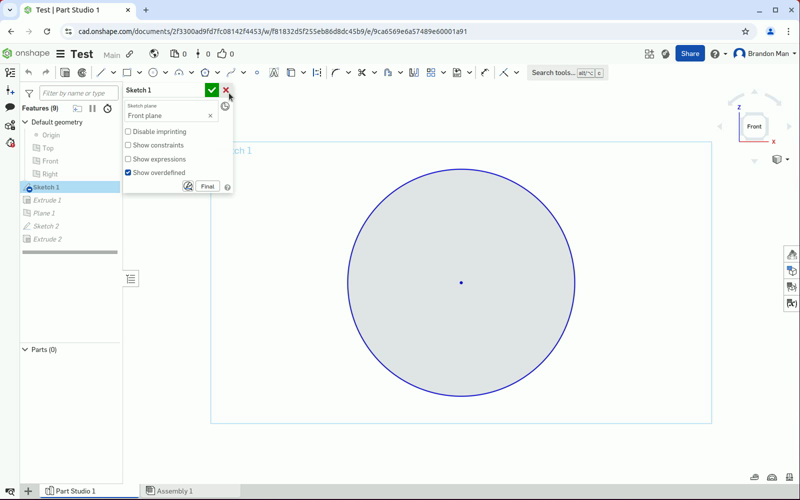
click(229, 92)
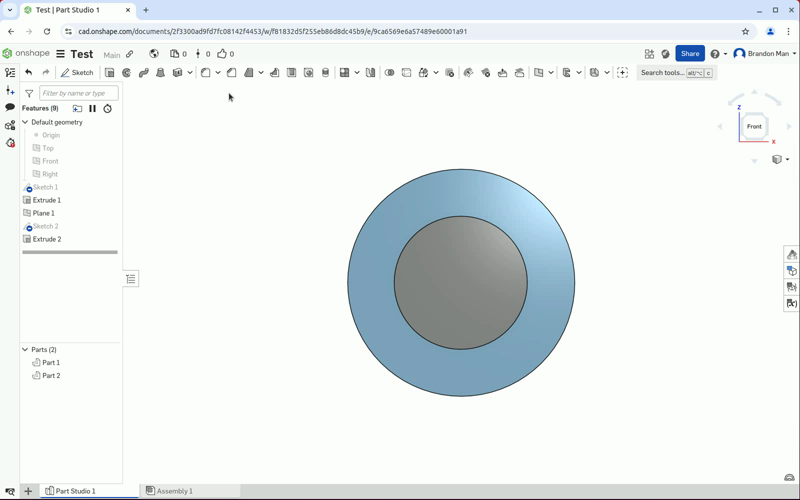
mouse_move(541, 75)
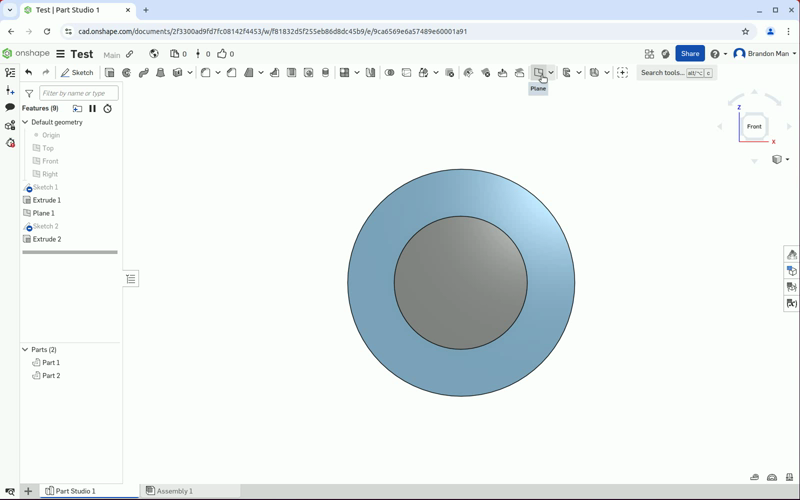
click(541, 75)
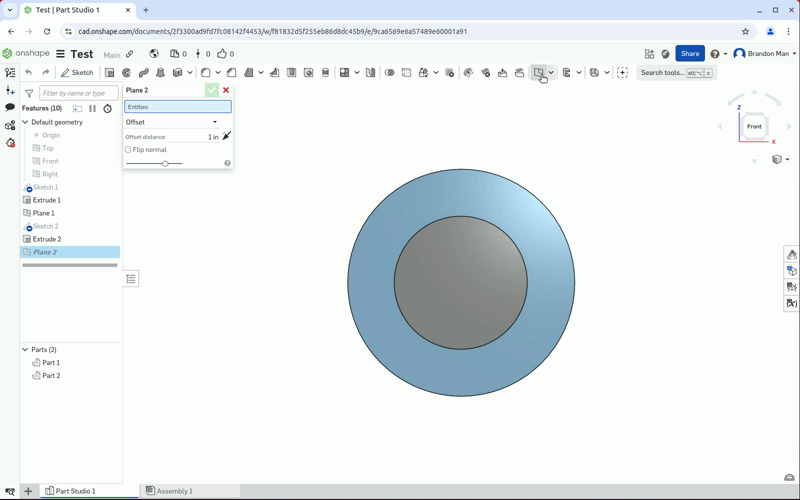
mouse_move(73, 163)
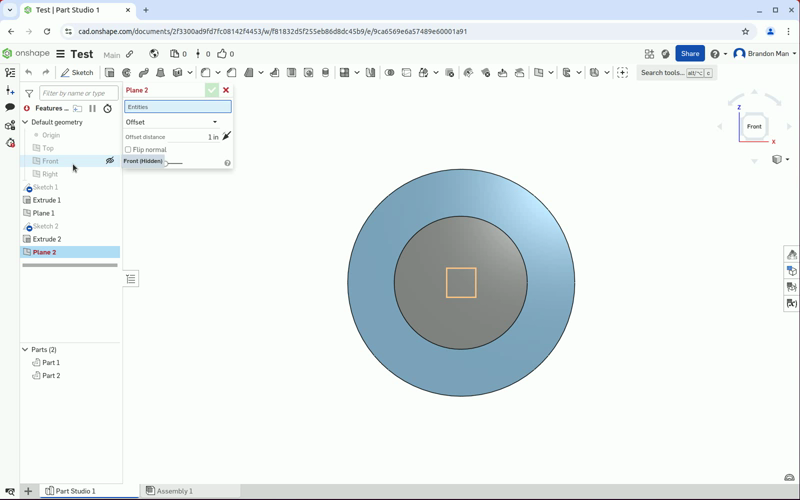
click(73, 163)
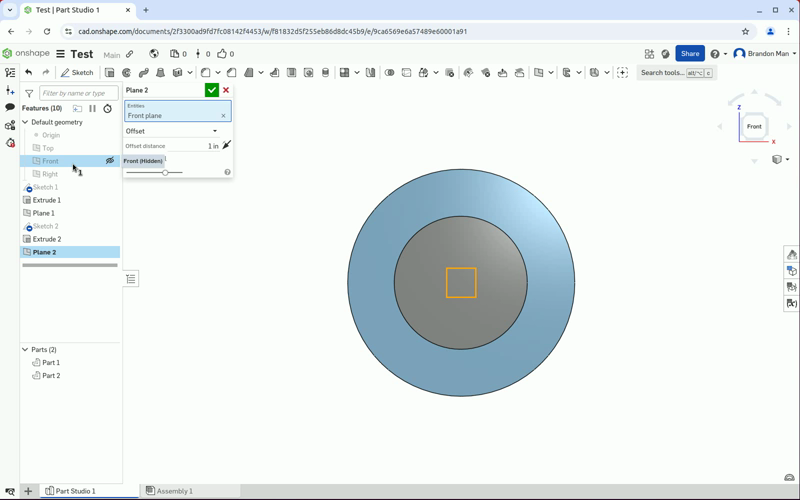
key(tab, 2)
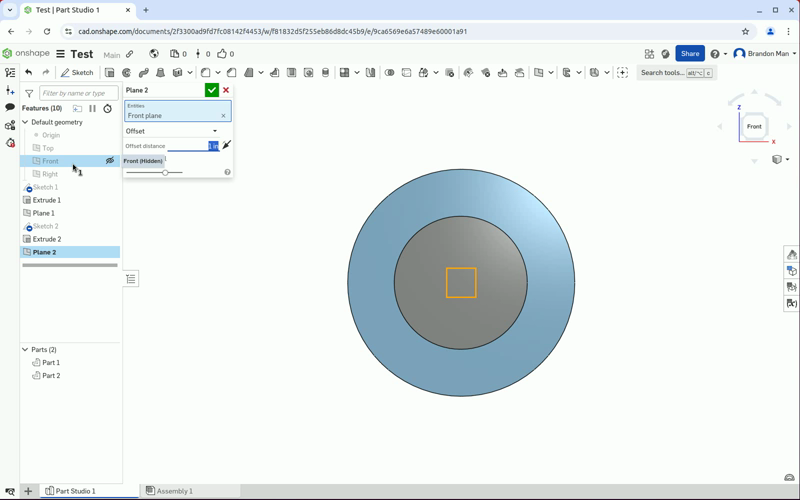
text(18.548)
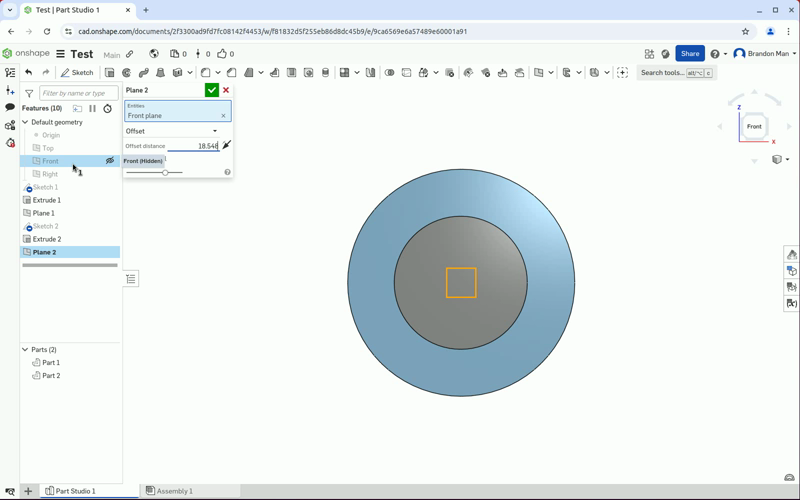
key(enter, 2)
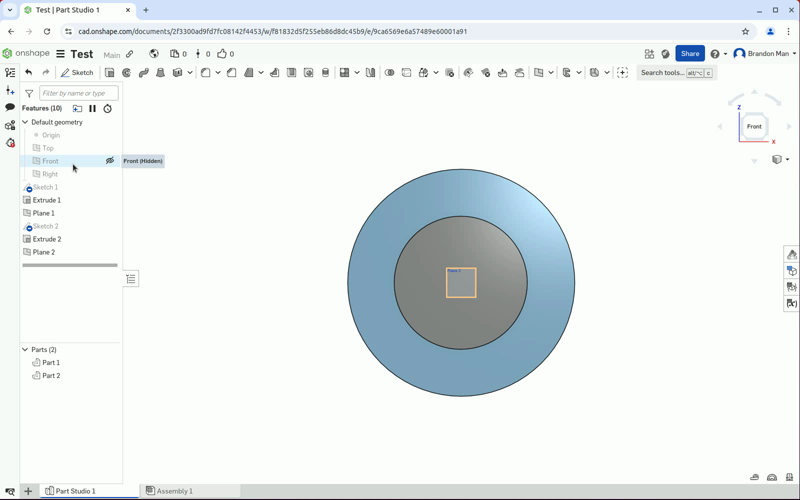
key(shift+s)
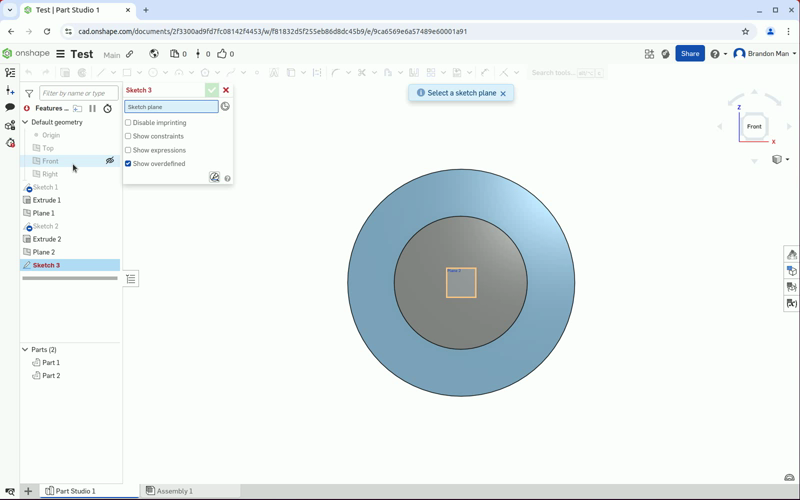
mouse_move(73, 254)
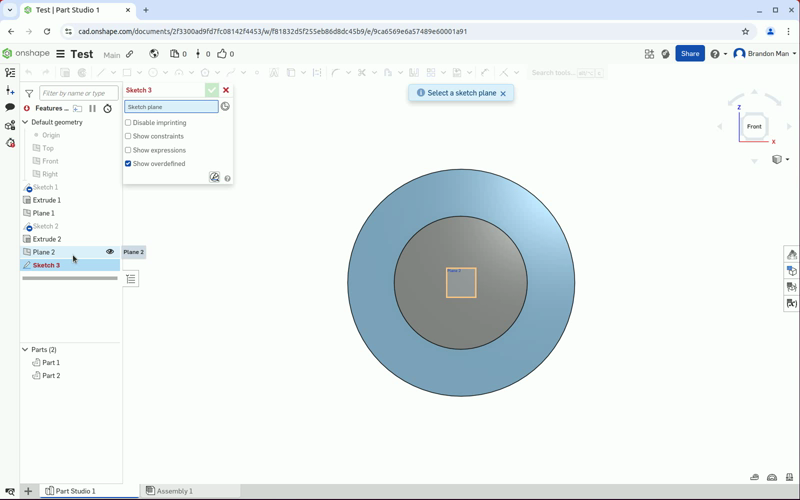
click(73, 254)
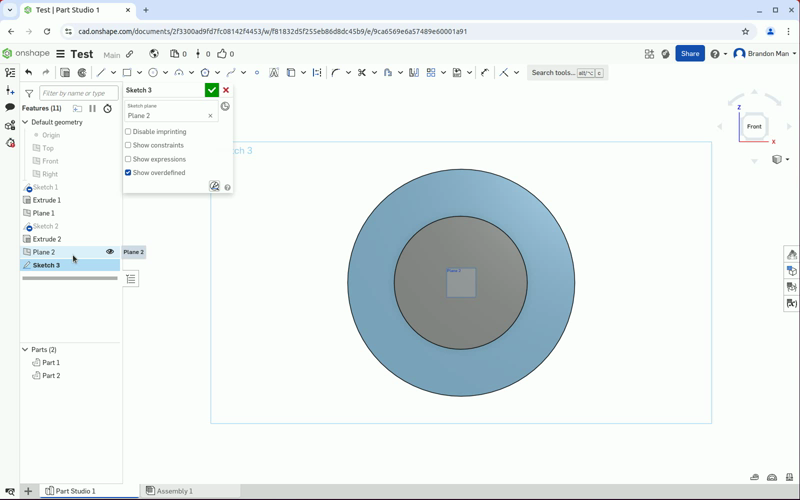
mouse_move(73, 352)
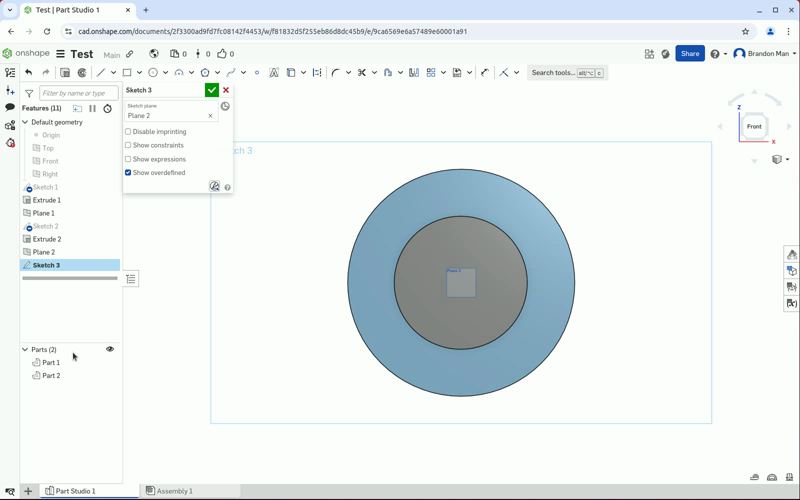
key(y)
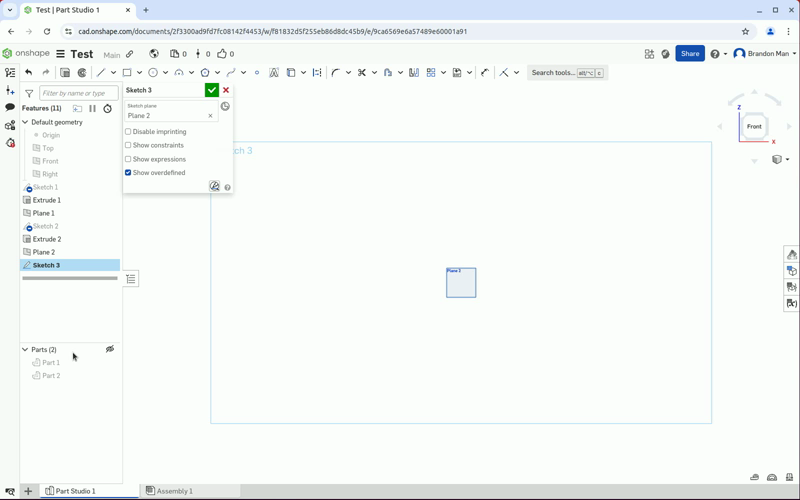
key(c)
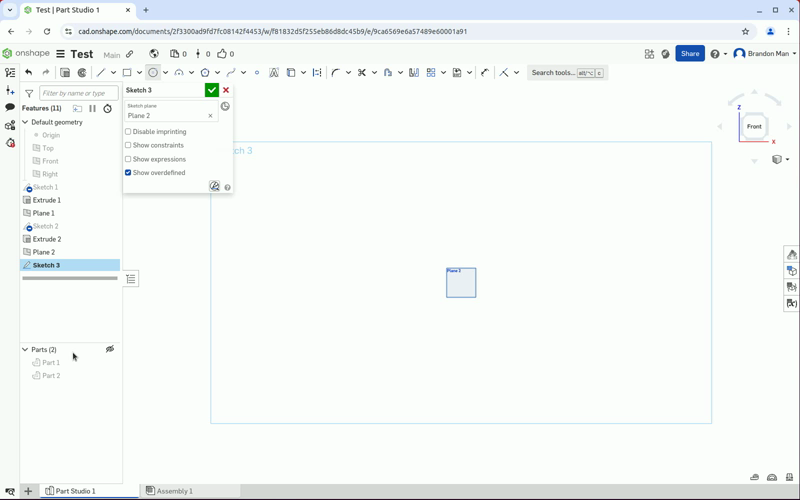
key_down(shift)
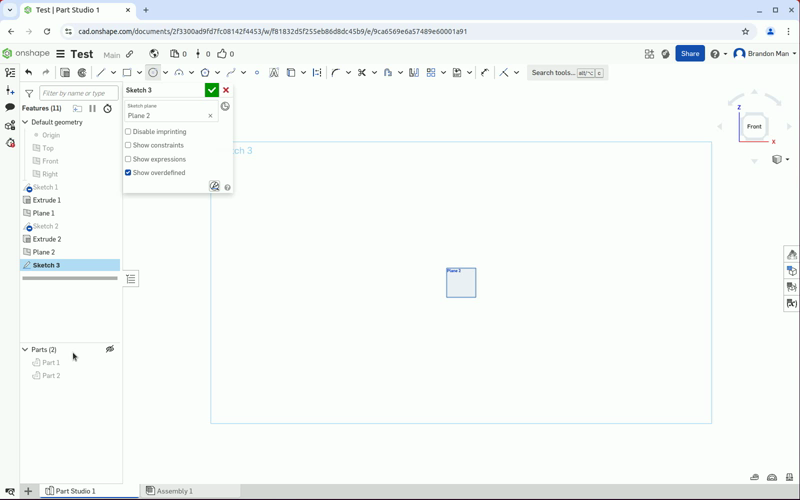
mouse_move(461, 282)
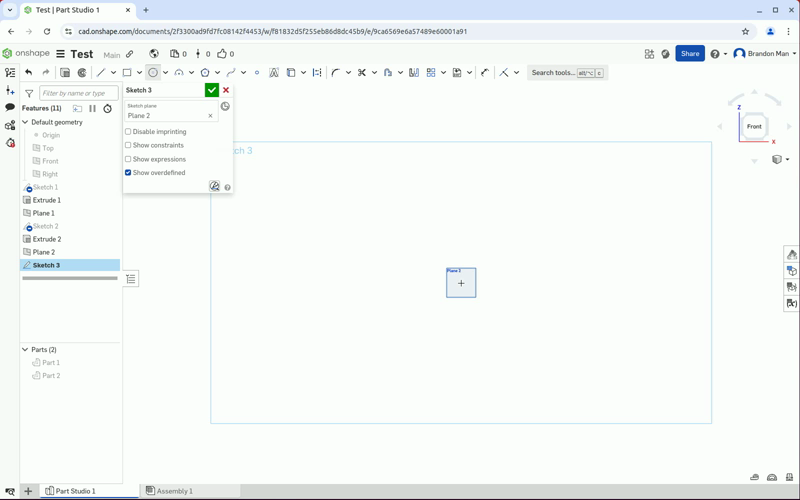
click(461, 282)
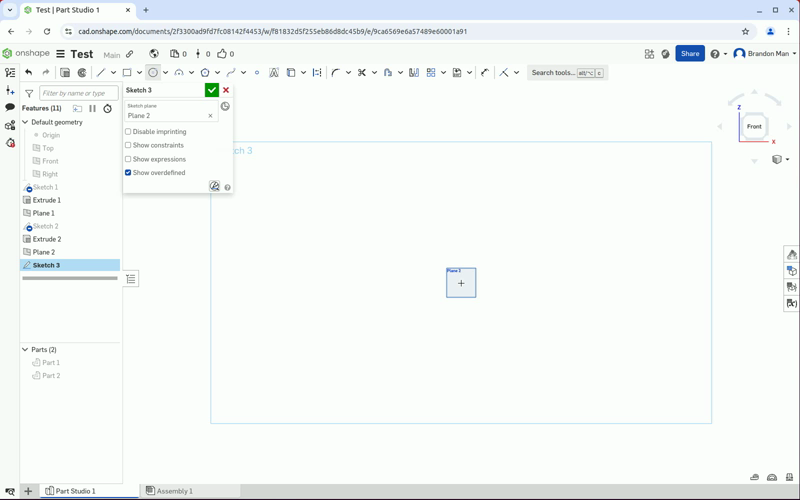
key_up(shift)
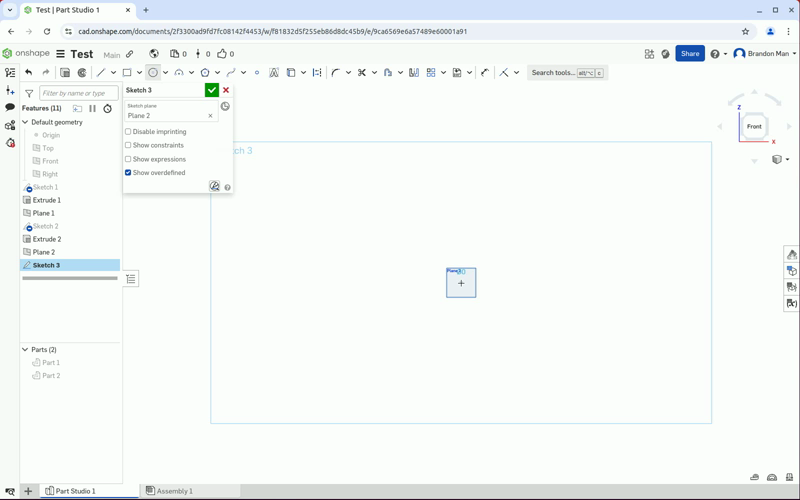
mouse_move(495, 282)
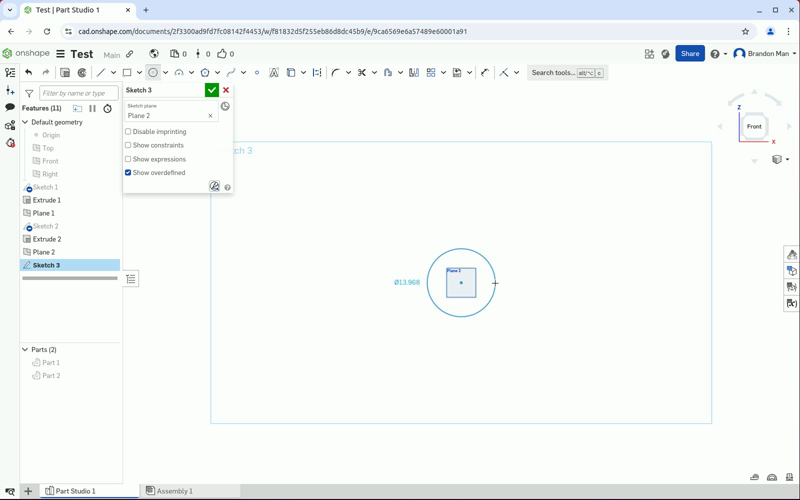
click(495, 282)
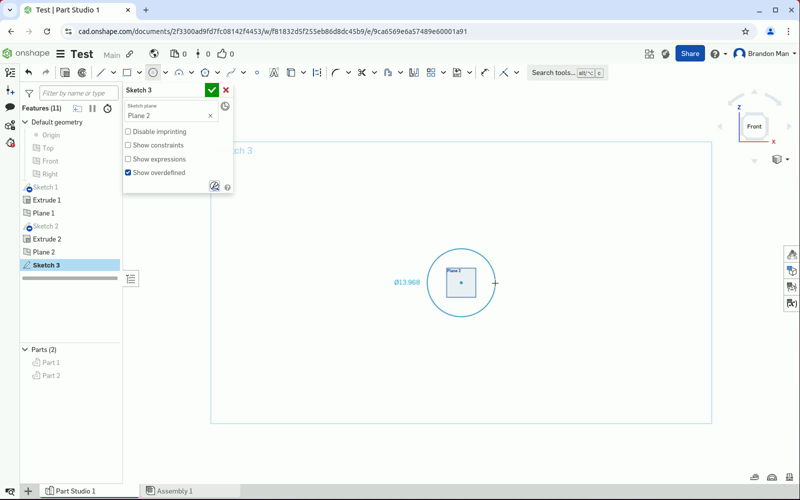
key(esc)
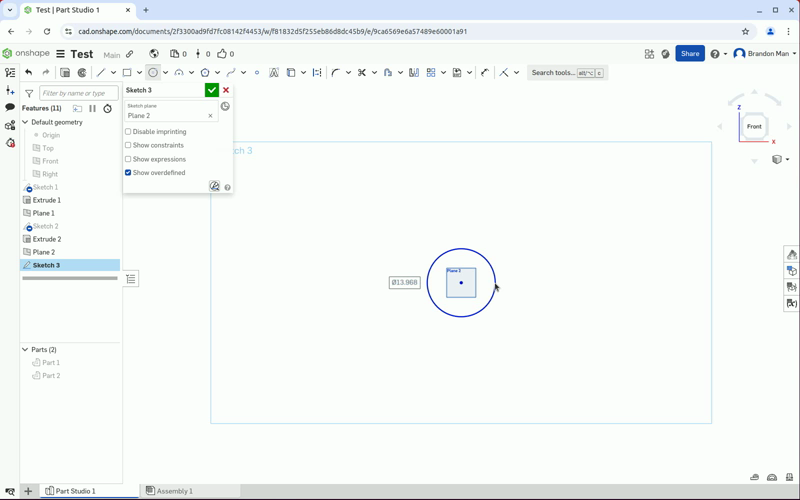
mouse_move(433, 292)
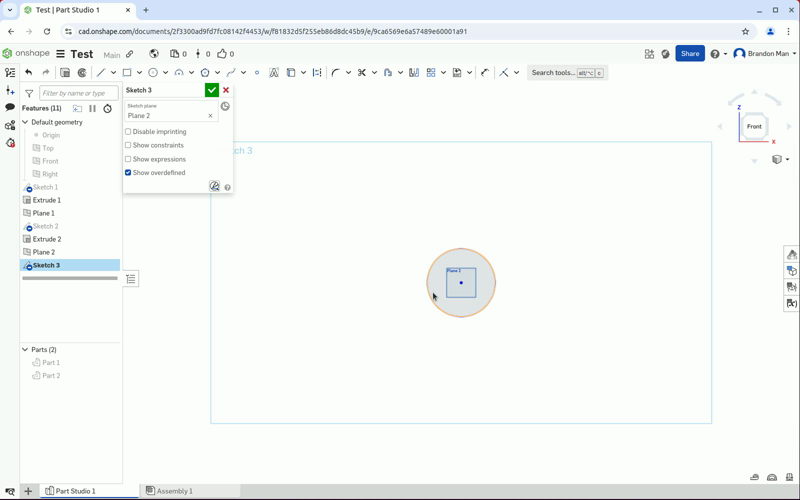
click(433, 292)
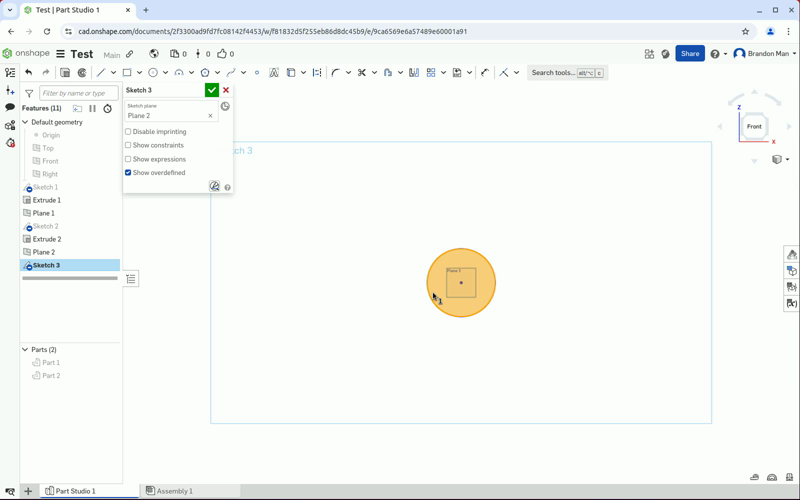
mouse_move(73, 352)
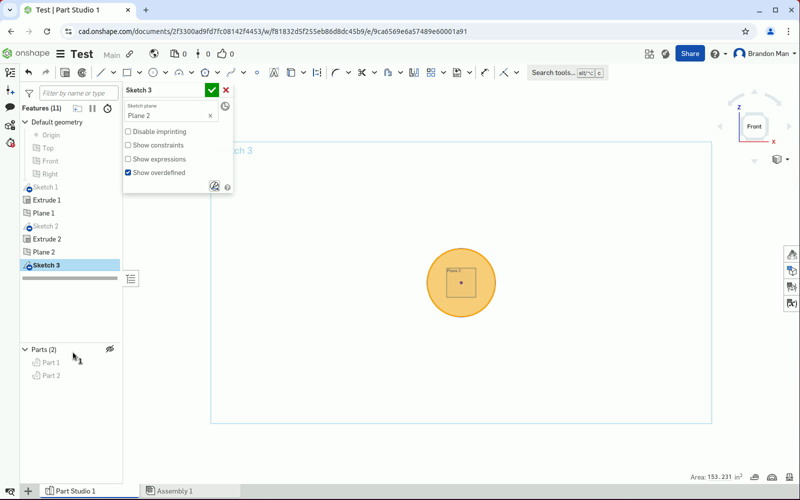
key(shift+y)
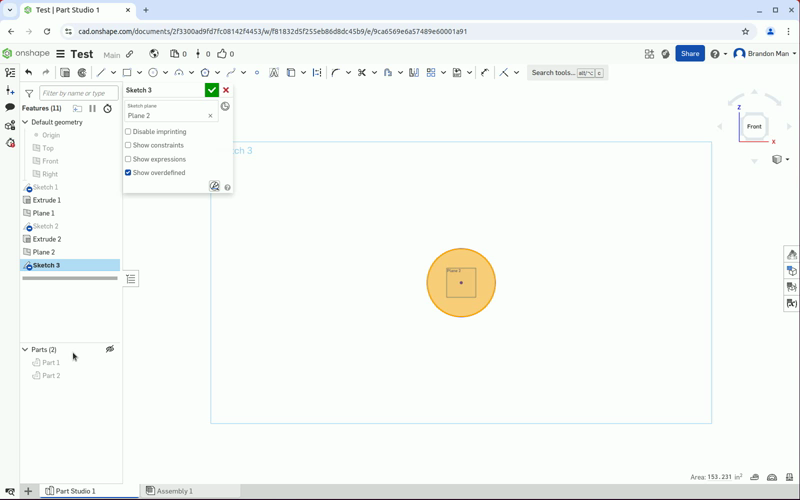
key(shift+e)
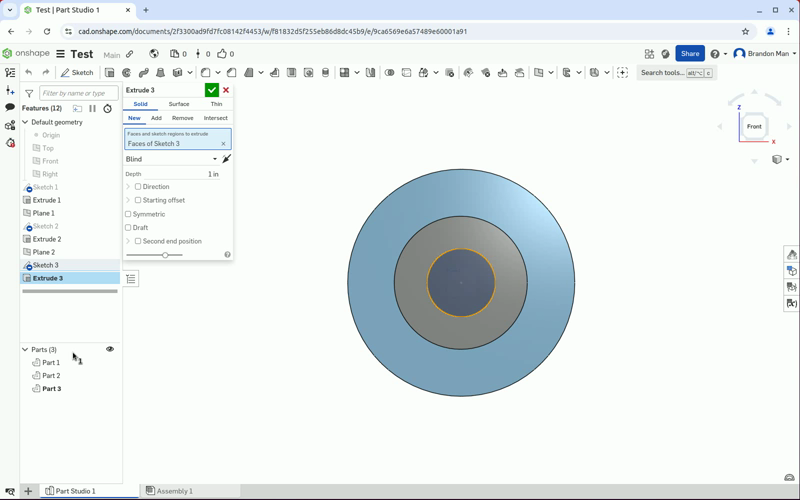
mouse_move(143, 106)
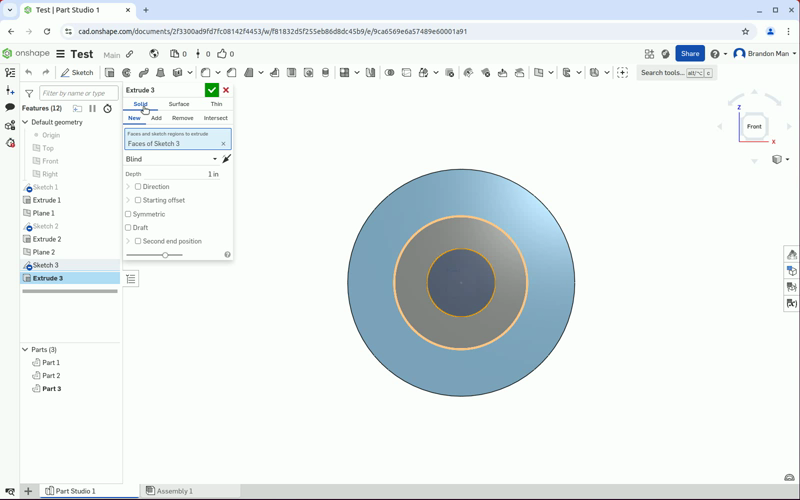
click(143, 106)
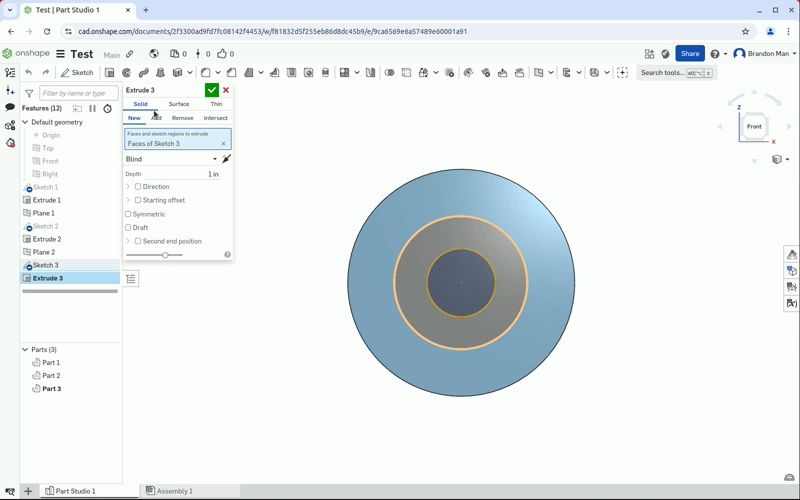
mouse_move(186, 120)
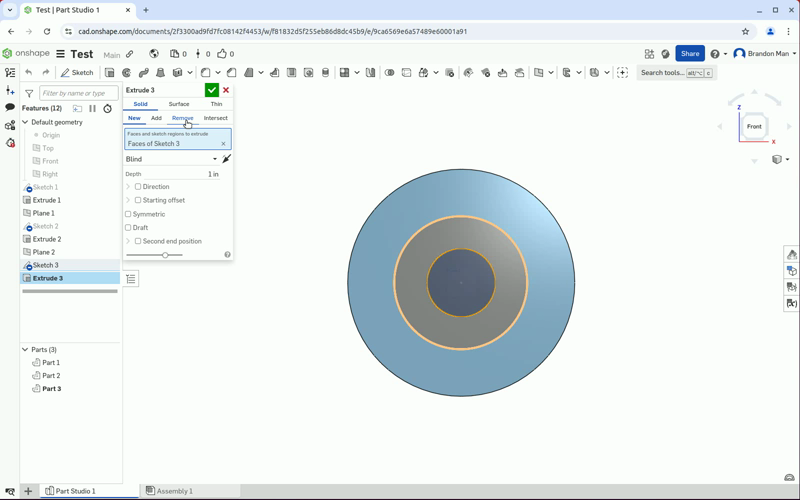
click(186, 120)
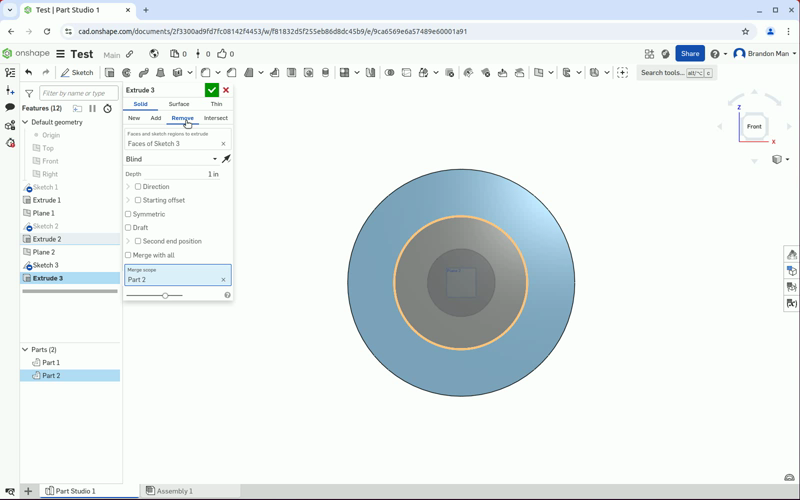
key(tab, 4)
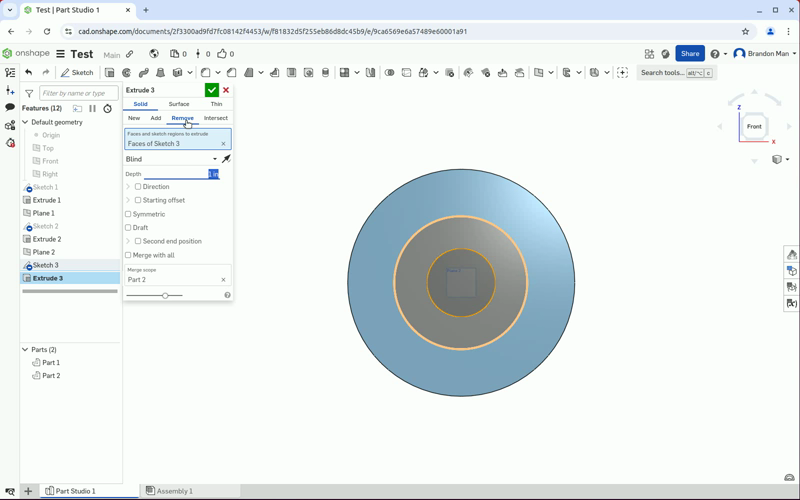
text(18.535)
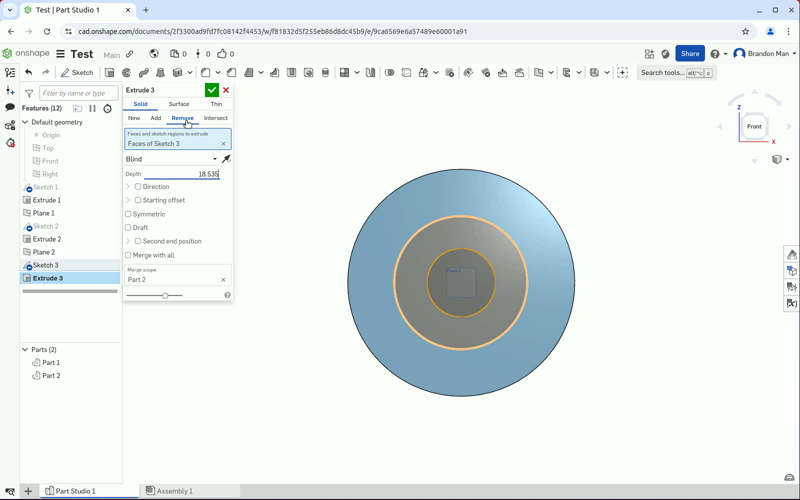
key(tab, 6)
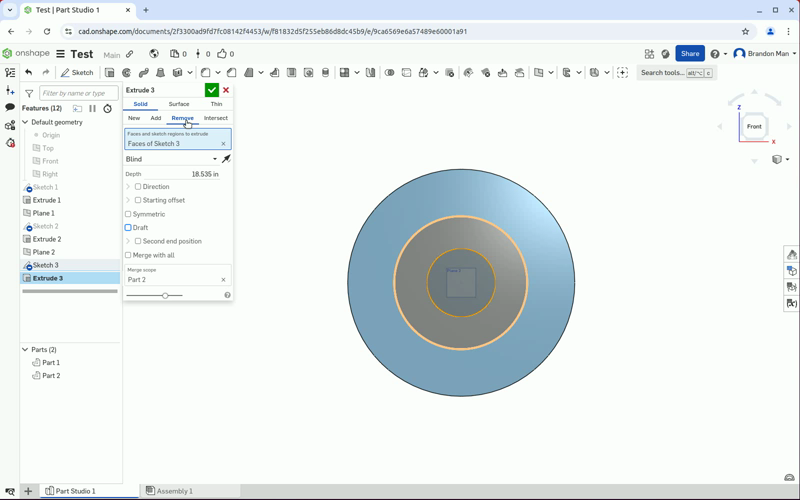
key(space)
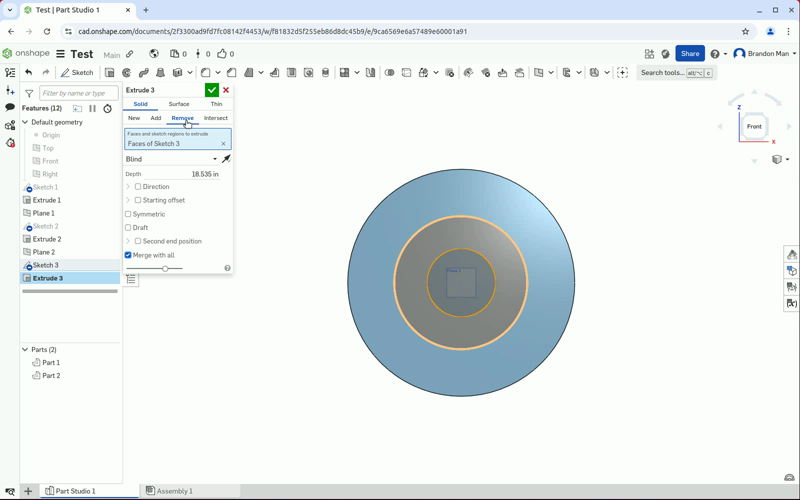
key(enter)
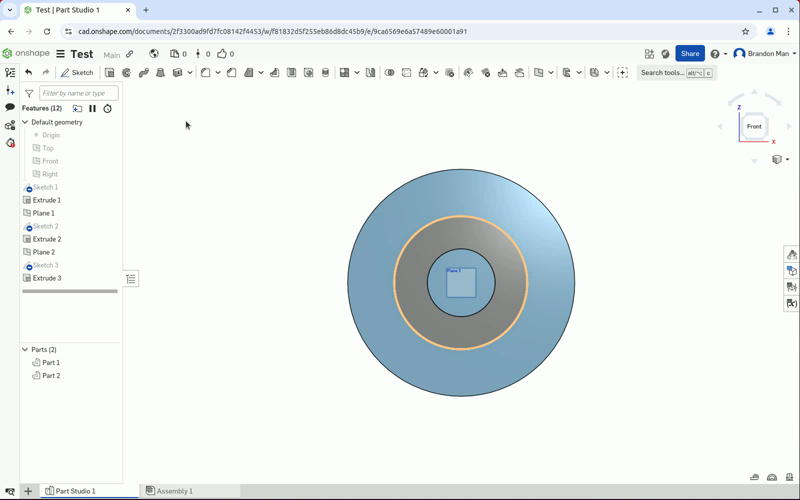
key(shift+h)
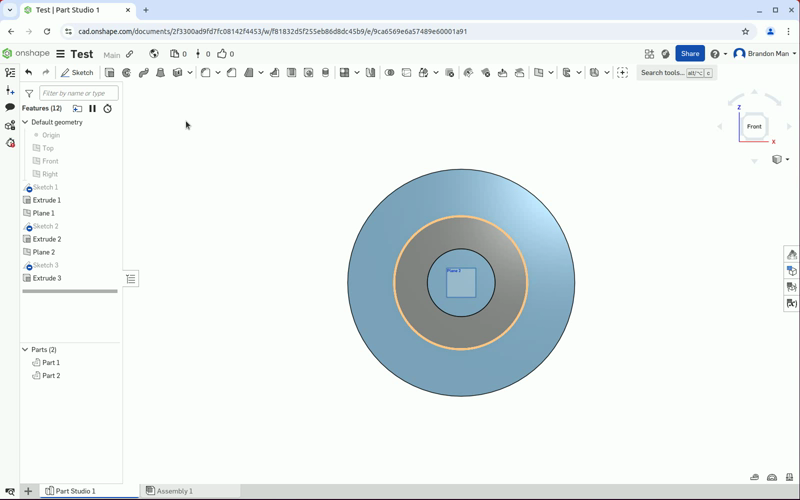
key(shift+h)
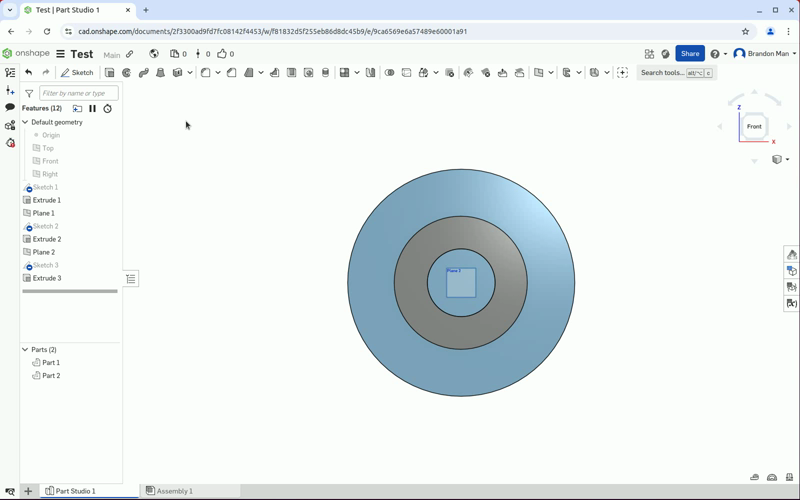
mouse_move(73, 189)
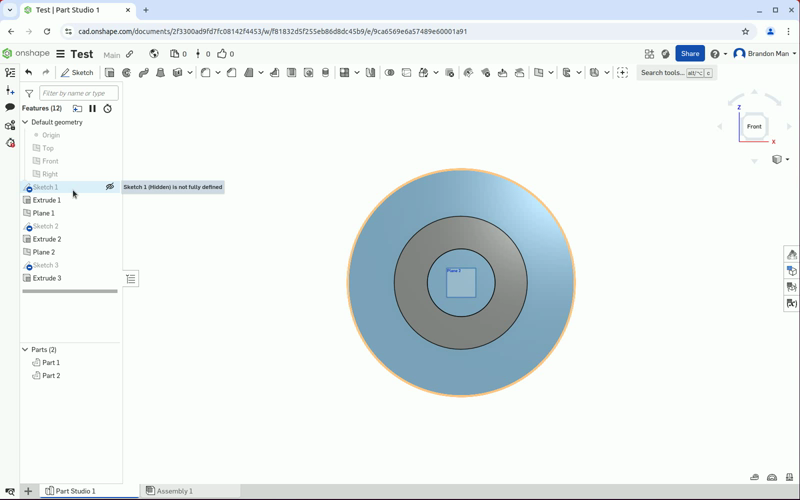
click(73, 189)
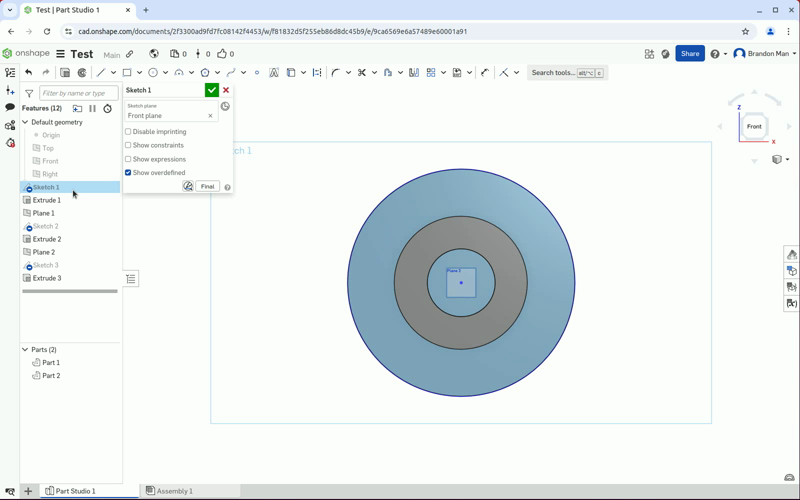
mouse_move(229, 92)
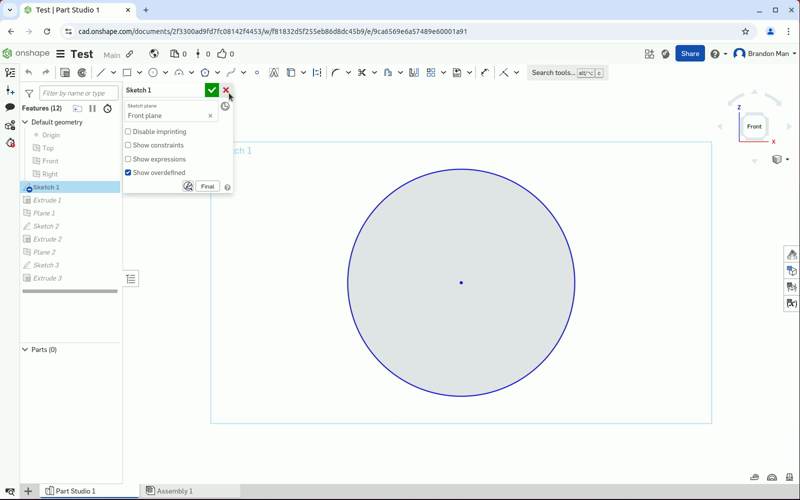
click(229, 92)
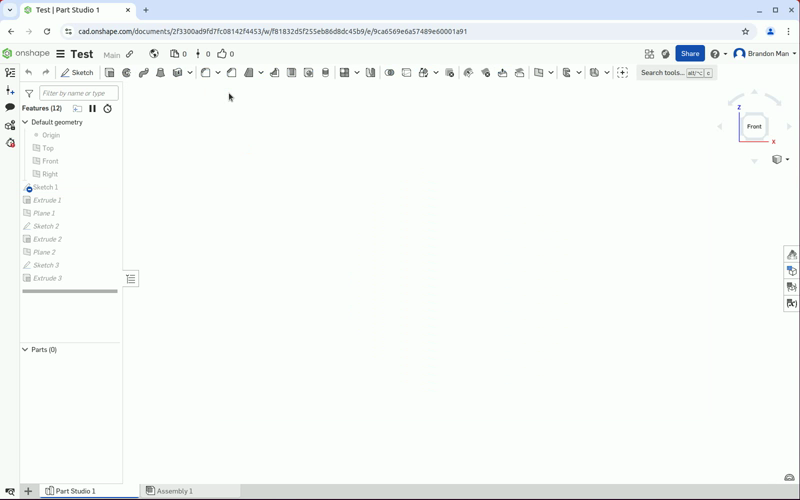
key(shift+s)
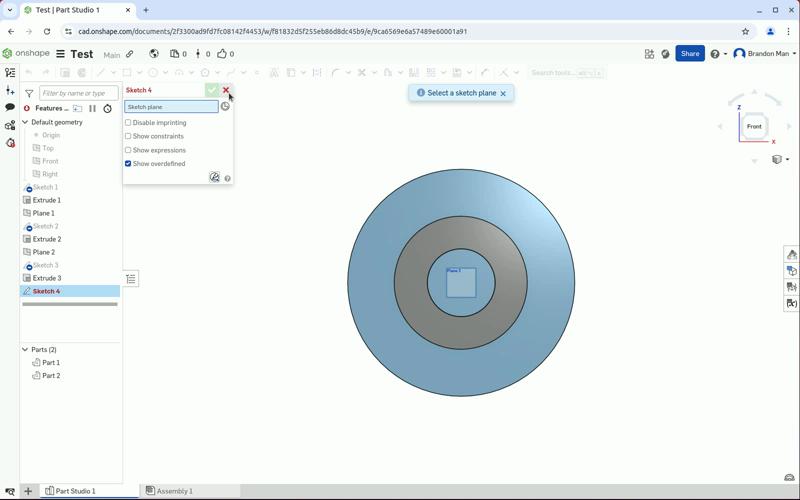
mouse_move(73, 215)
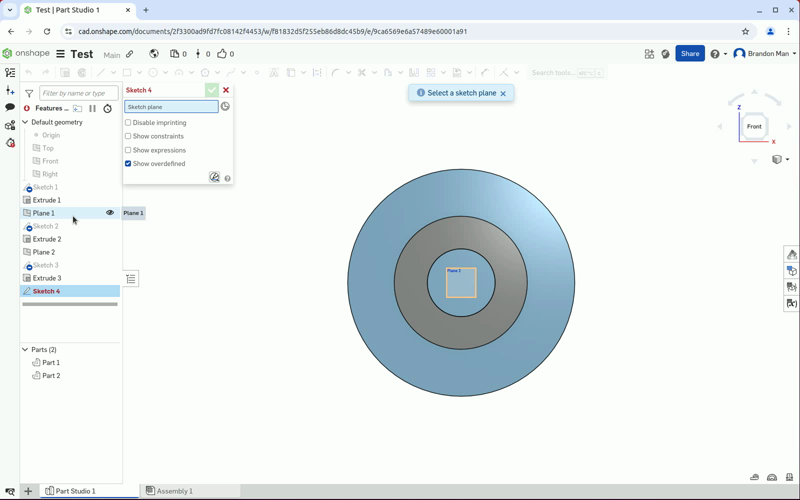
click(73, 215)
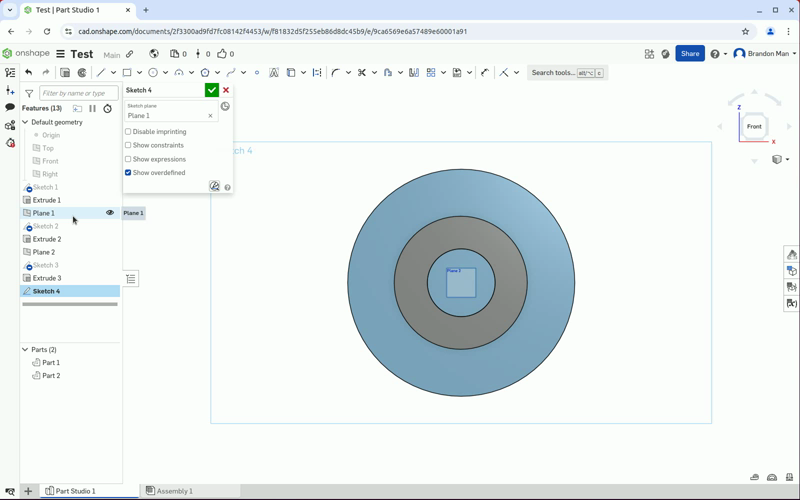
mouse_move(73, 352)
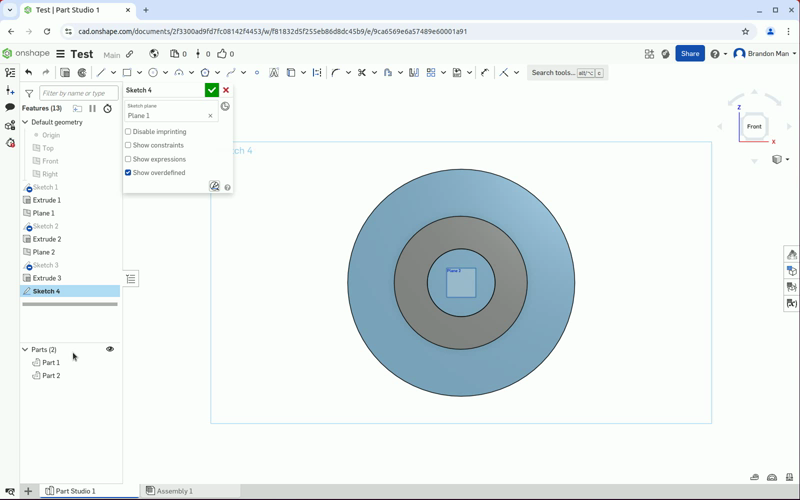
key(y)
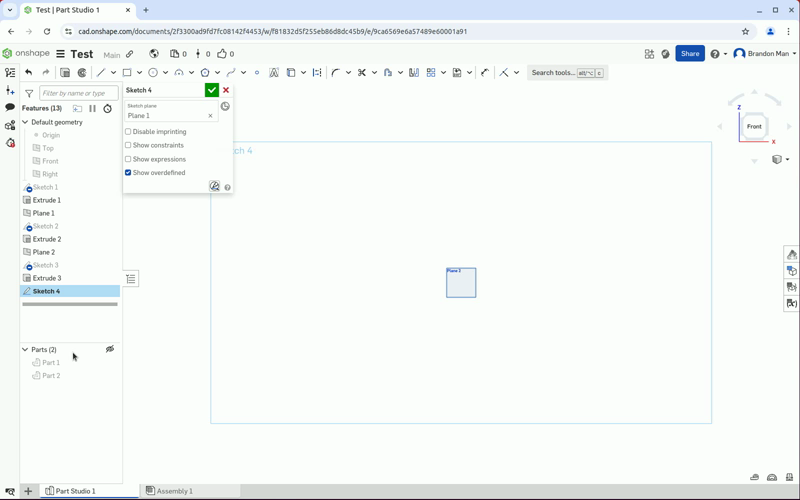
key(c)
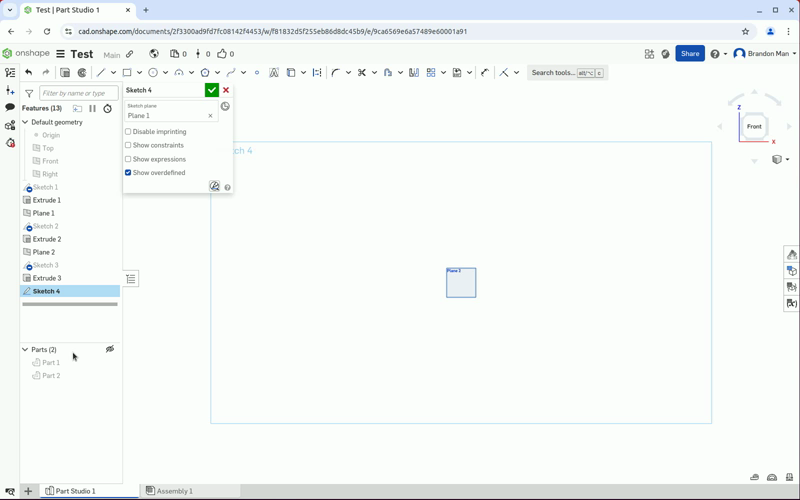
key_down(shift)
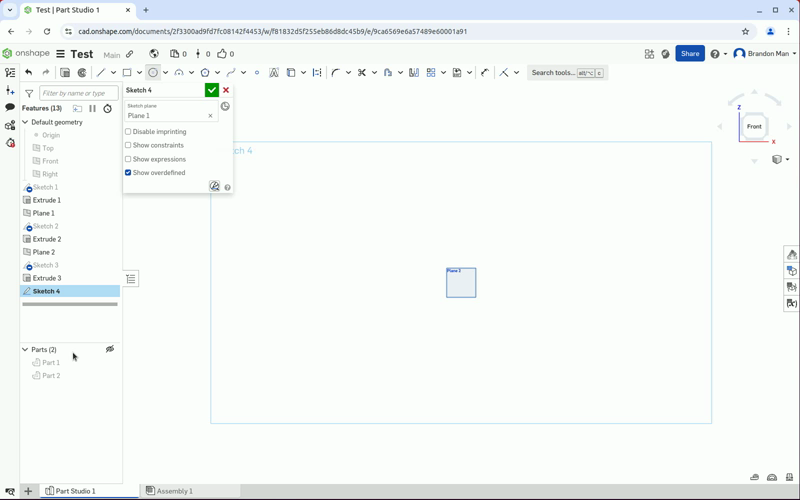
mouse_move(551, 282)
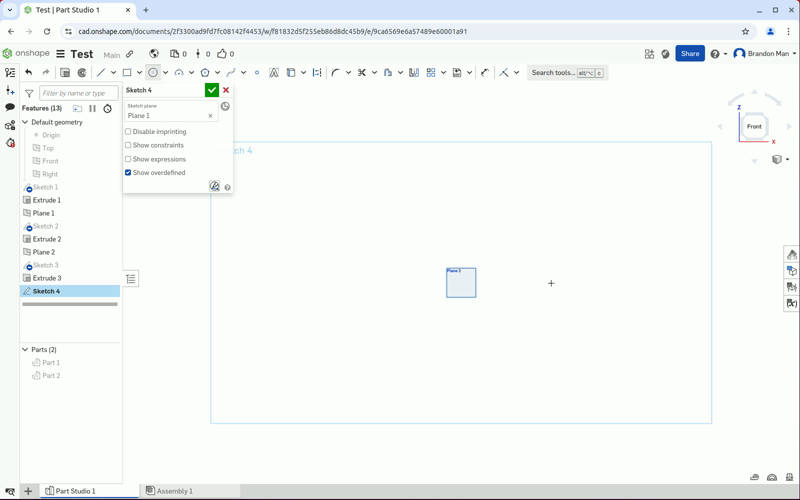
click(551, 282)
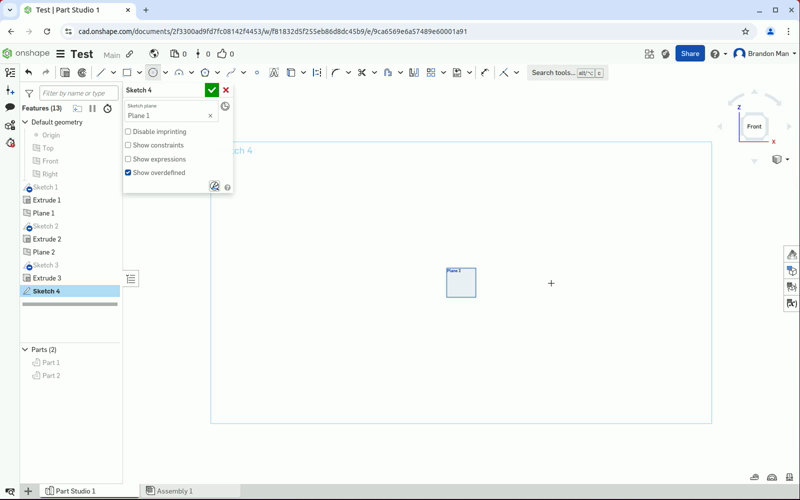
key_up(shift)
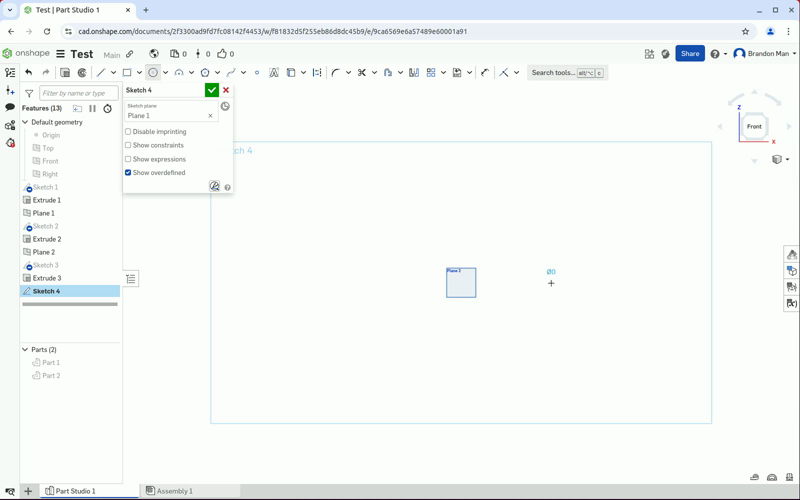
mouse_move(562, 282)
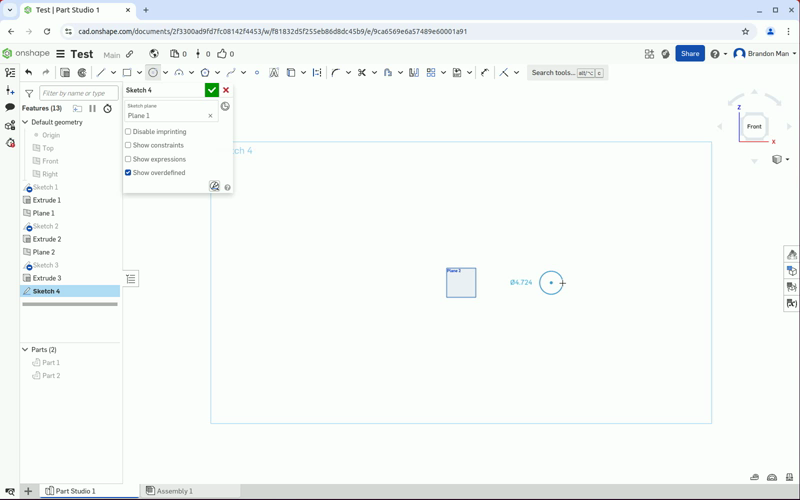
click(562, 282)
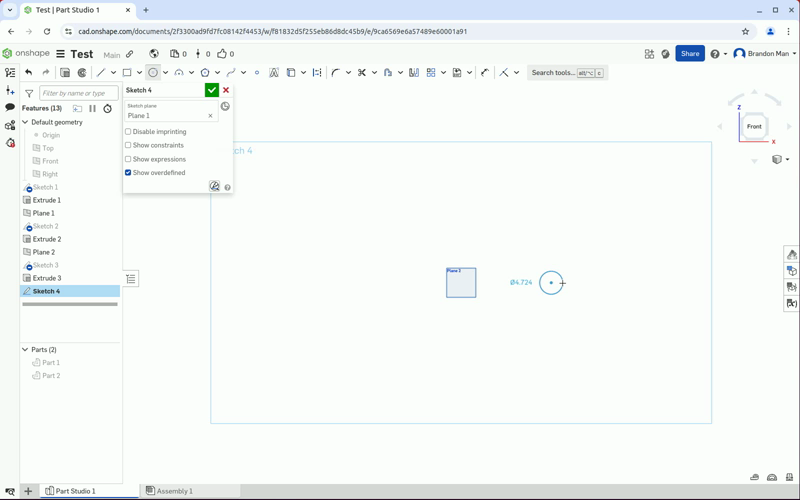
key(esc)
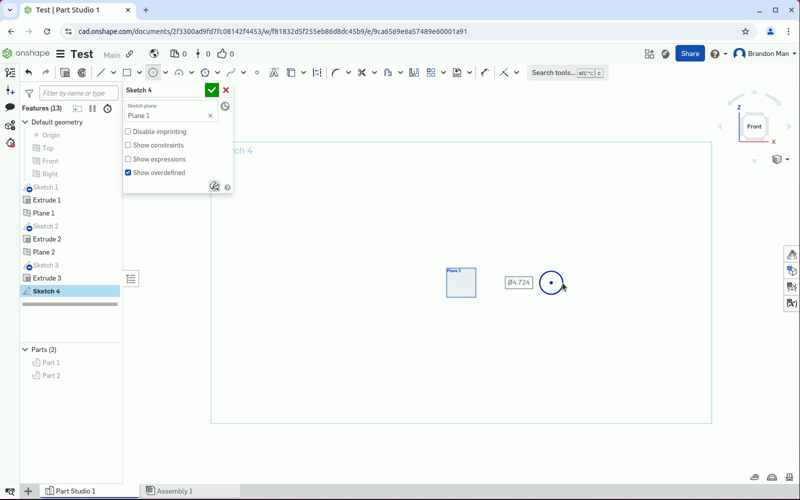
mouse_move(555, 281)
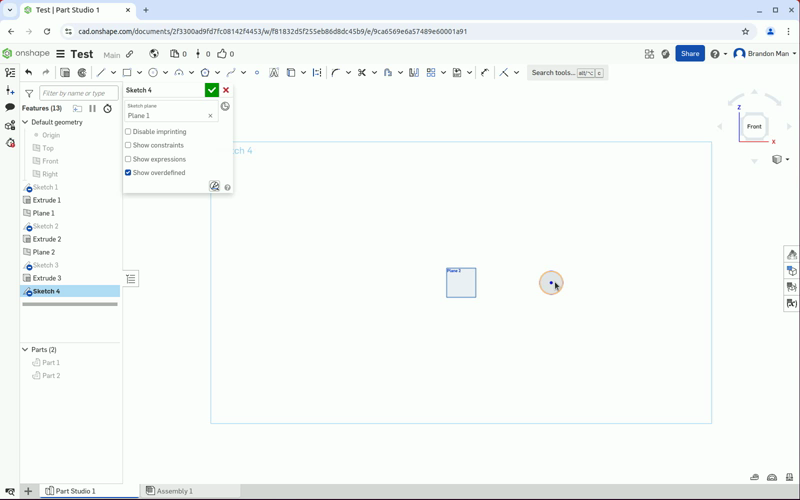
scroll(6)
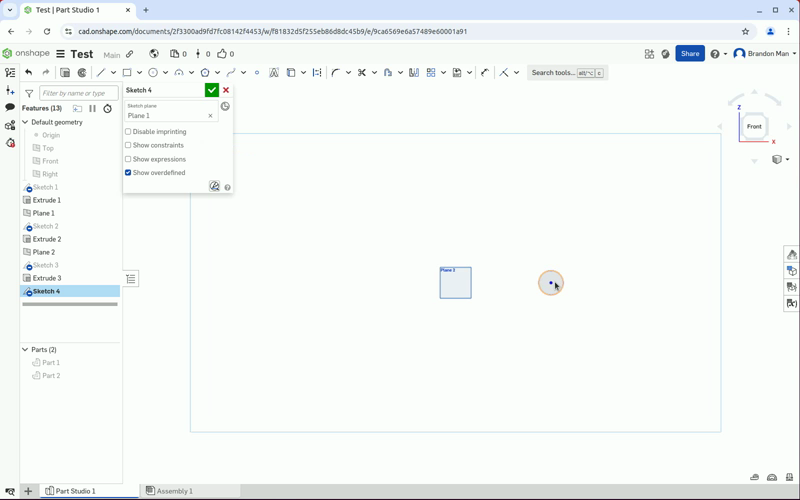
scroll(6)
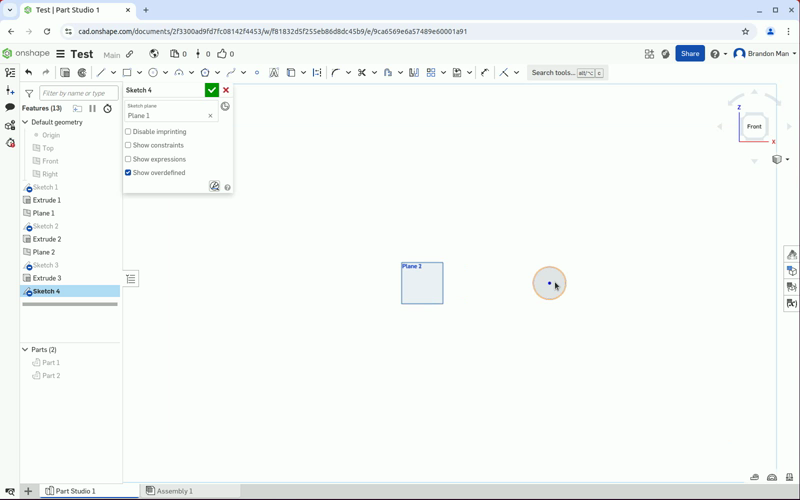
scroll(6)
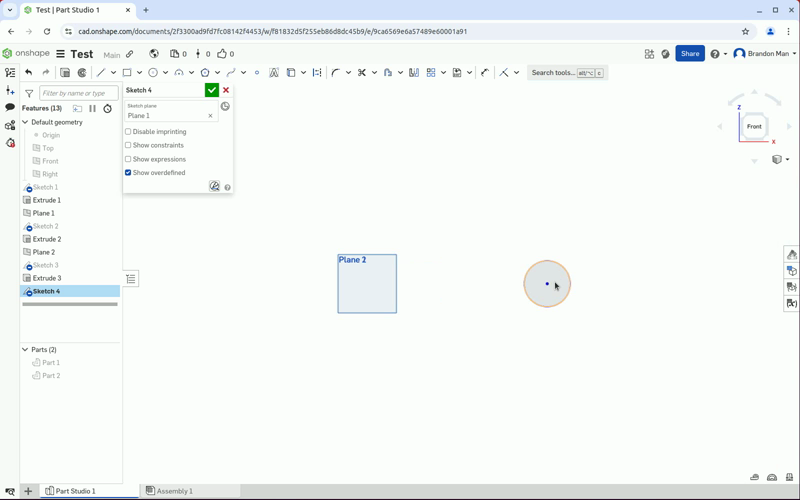
scroll(6)
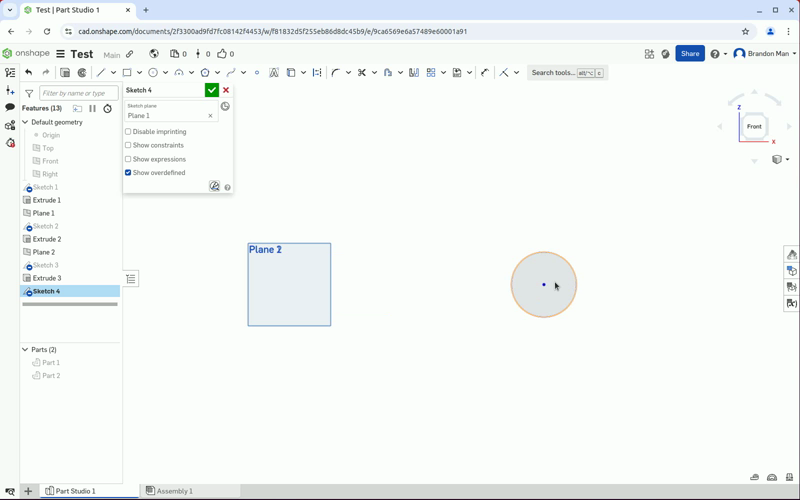
scroll(6)
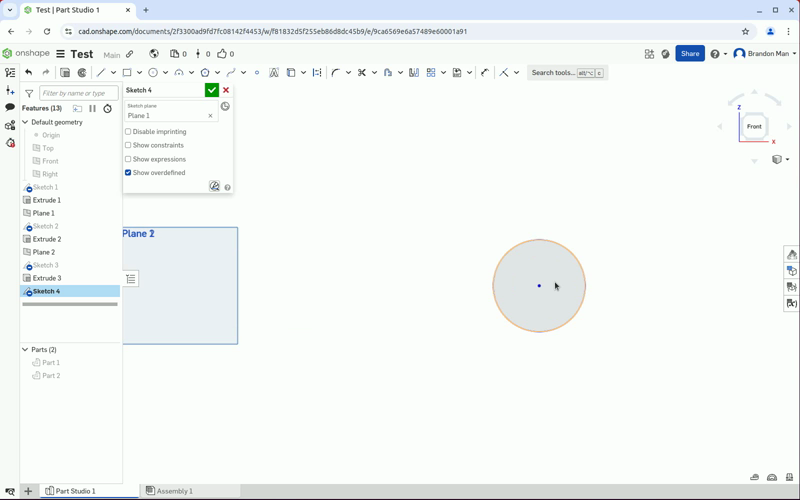
scroll(6)
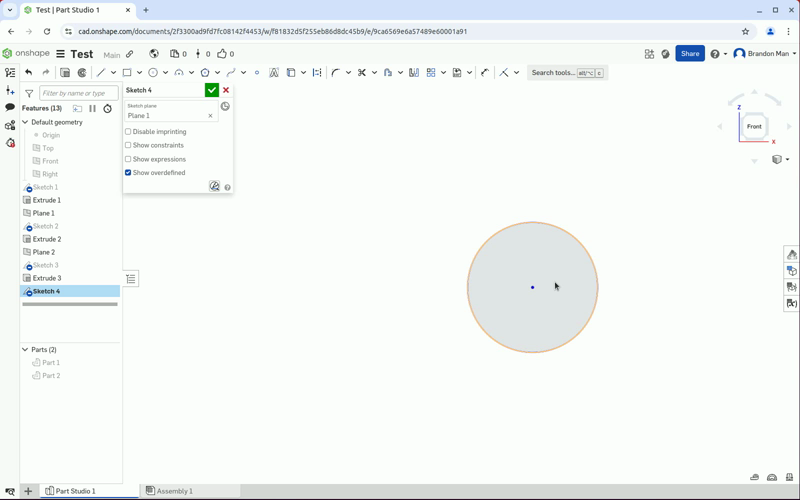
scroll(6)
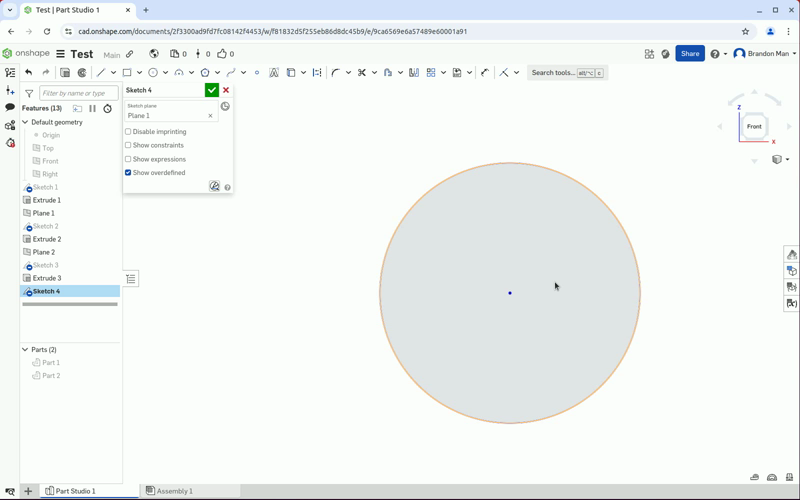
click(555, 281)
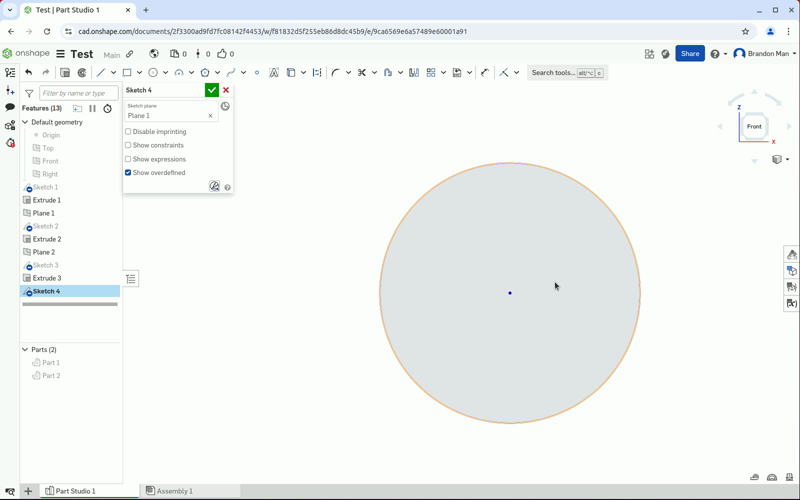
scroll(-6)
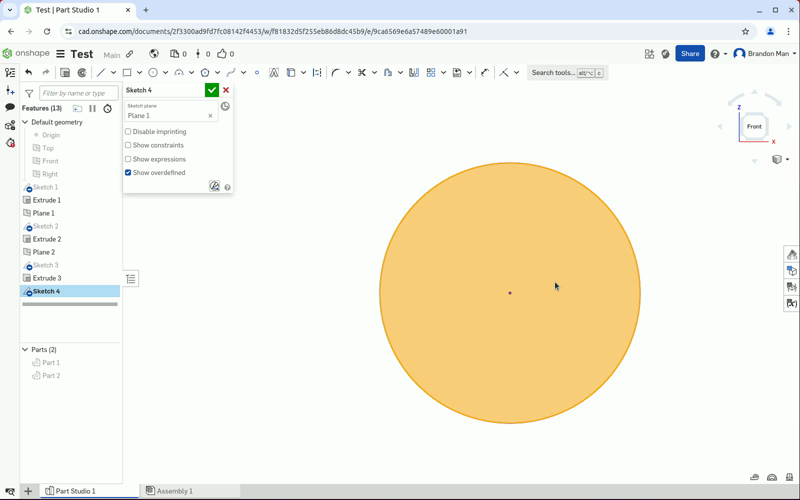
scroll(-6)
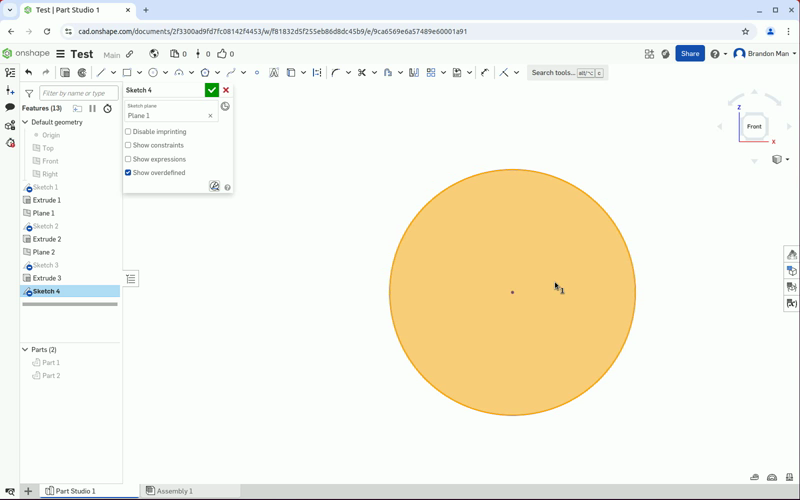
scroll(-6)
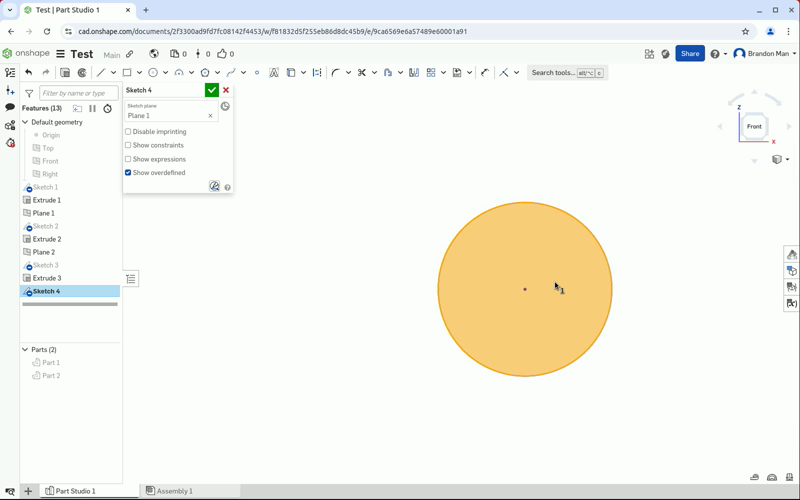
scroll(-6)
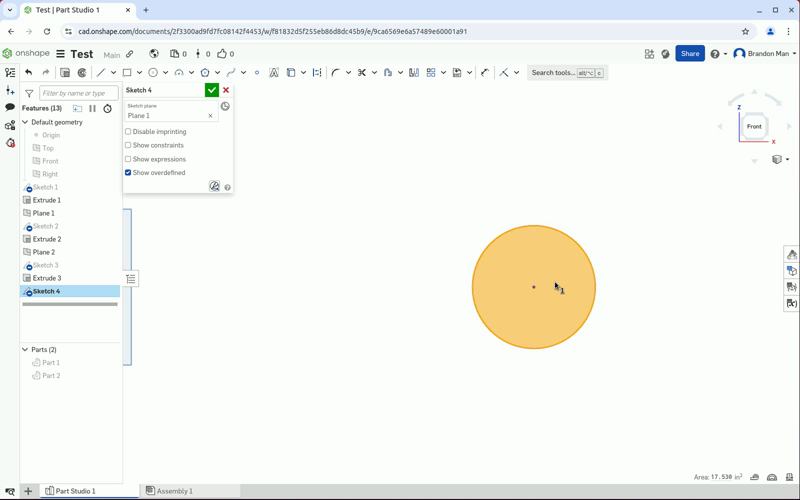
scroll(-6)
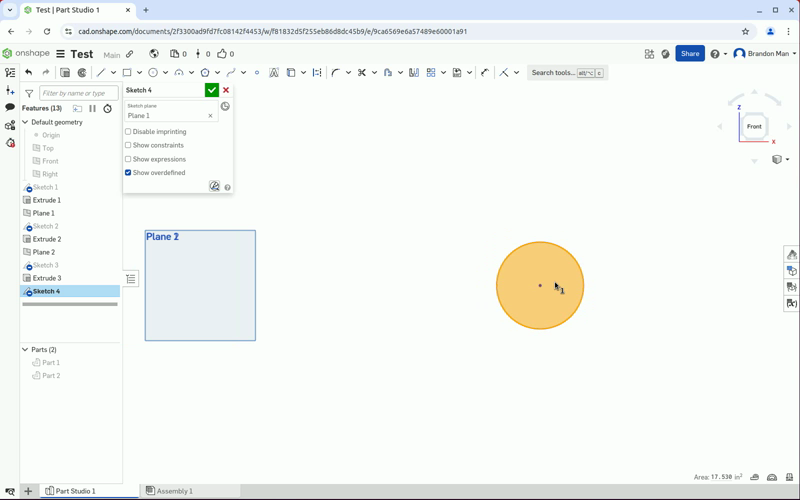
scroll(-6)
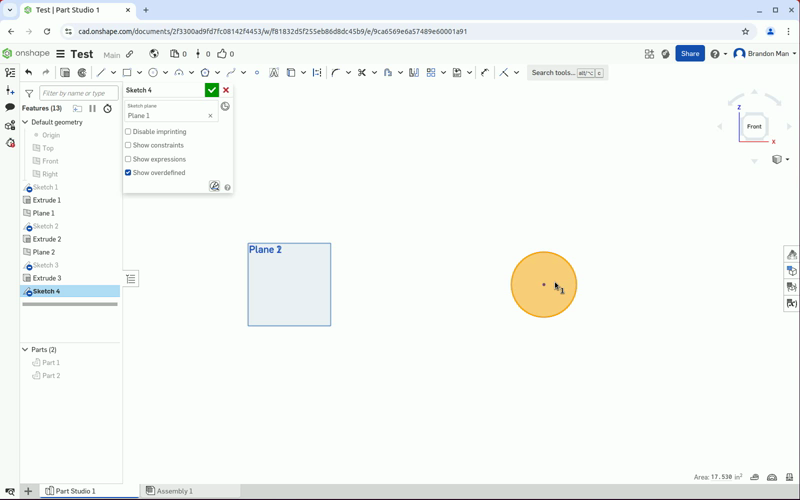
scroll(-6)
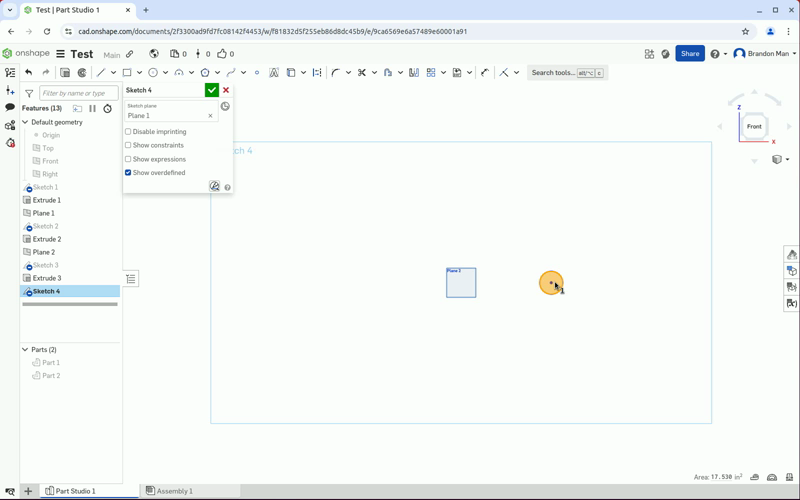
mouse_move(73, 352)
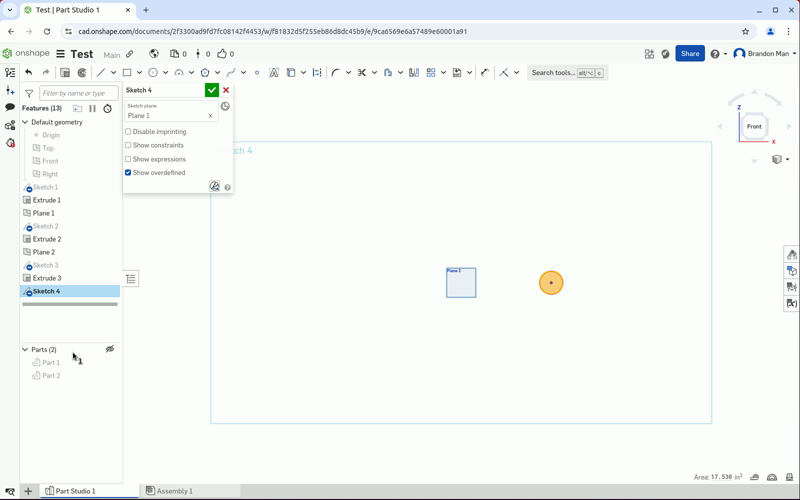
key(shift+y)
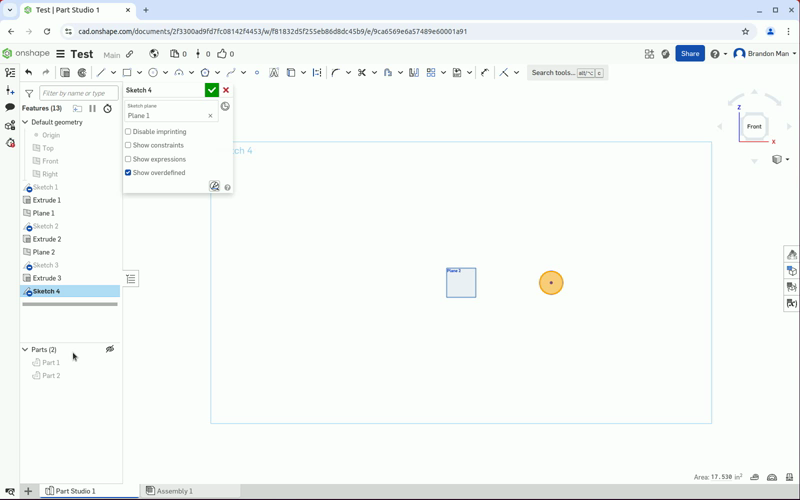
key(shift+e)
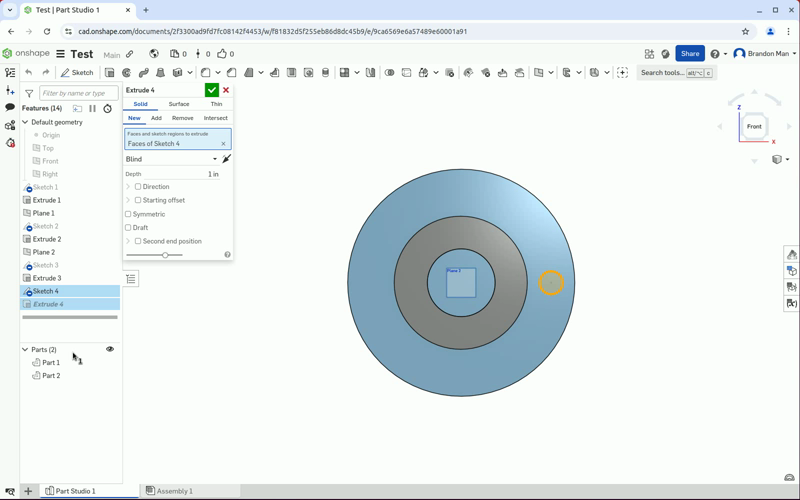
mouse_move(143, 106)
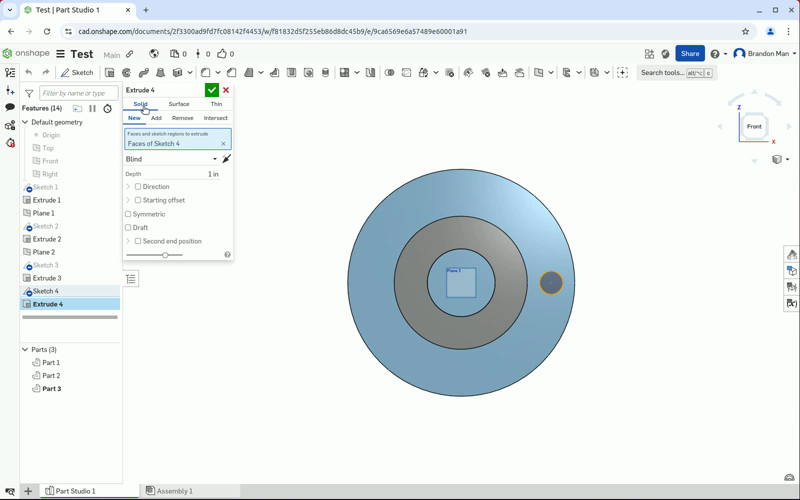
click(143, 106)
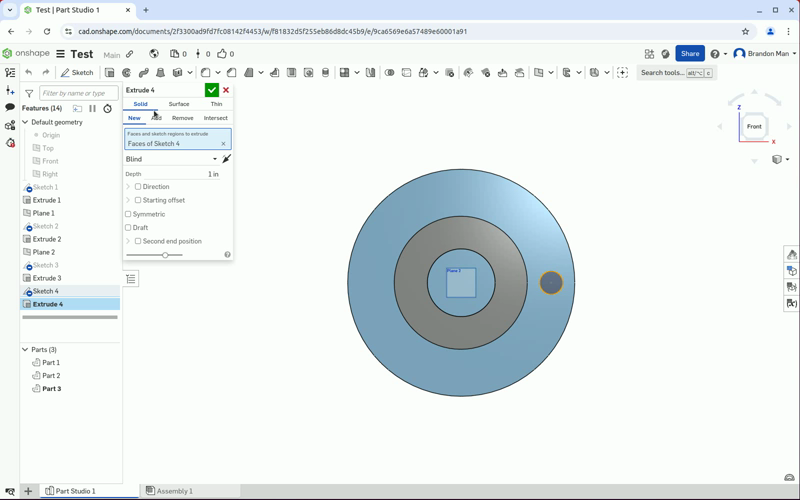
mouse_move(186, 120)
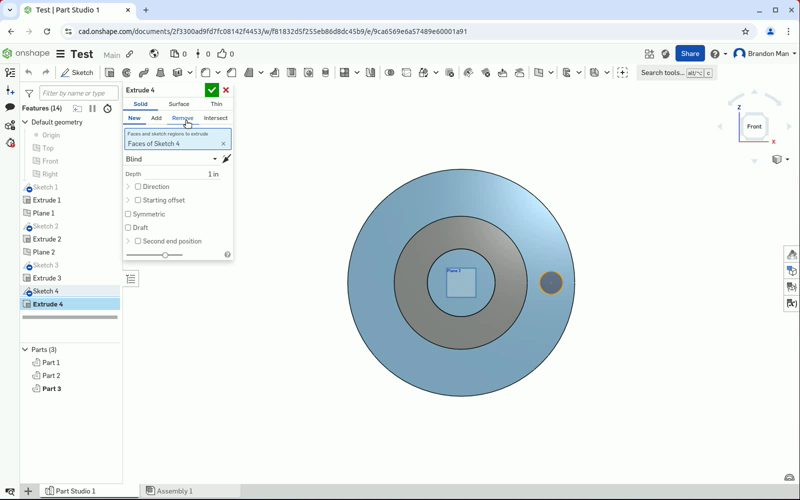
click(186, 120)
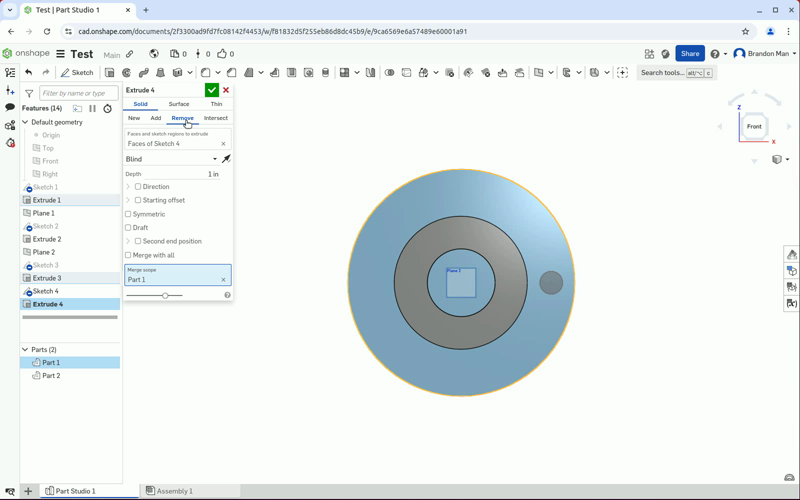
key(tab, 4)
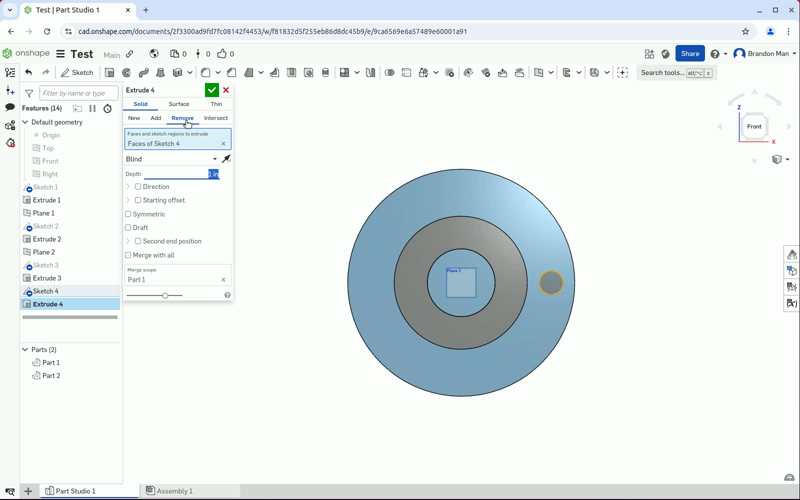
text(9.147)
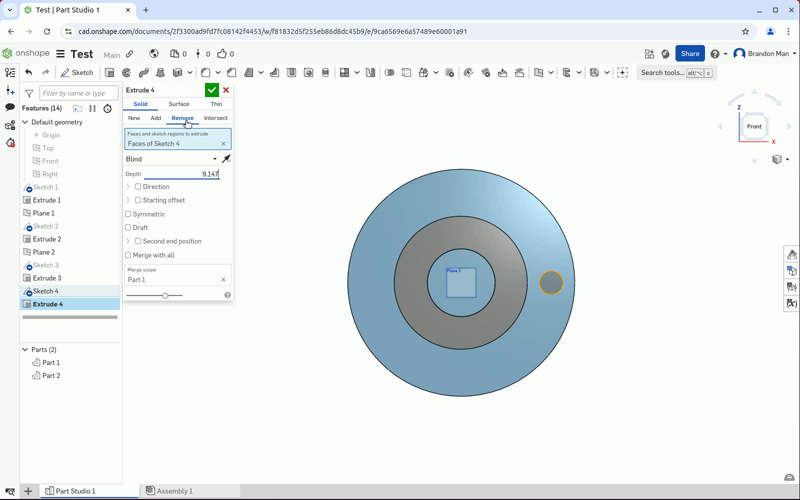
key(tab, 6)
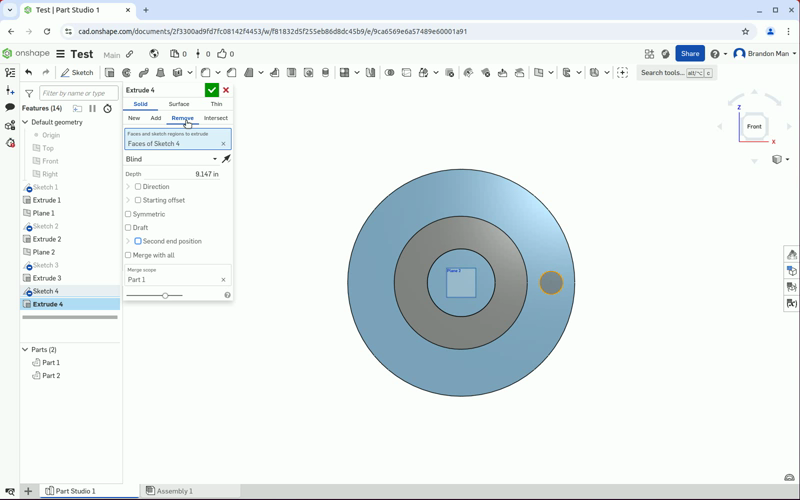
key(space)
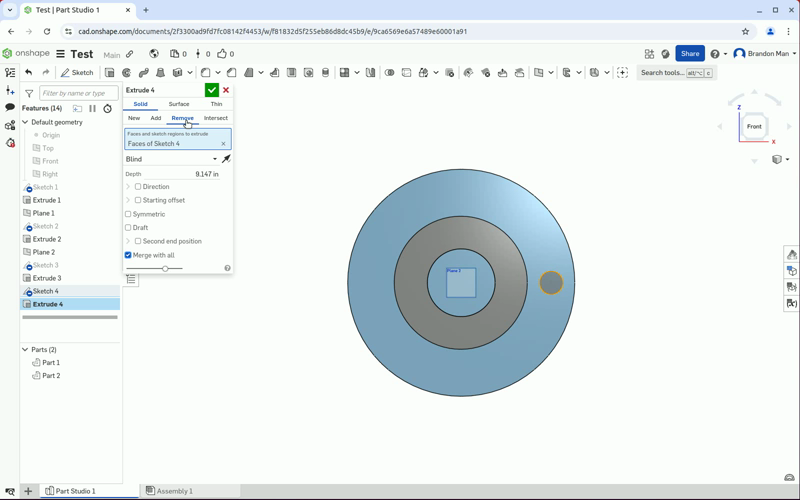
key(enter)
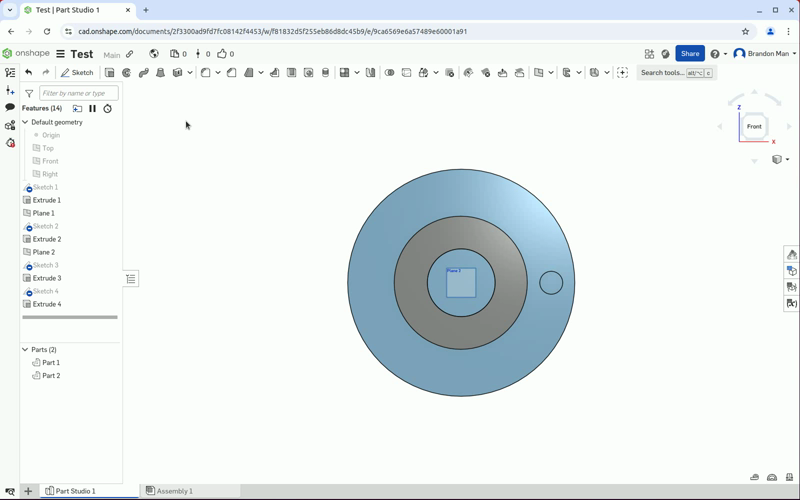
key(shift+h)
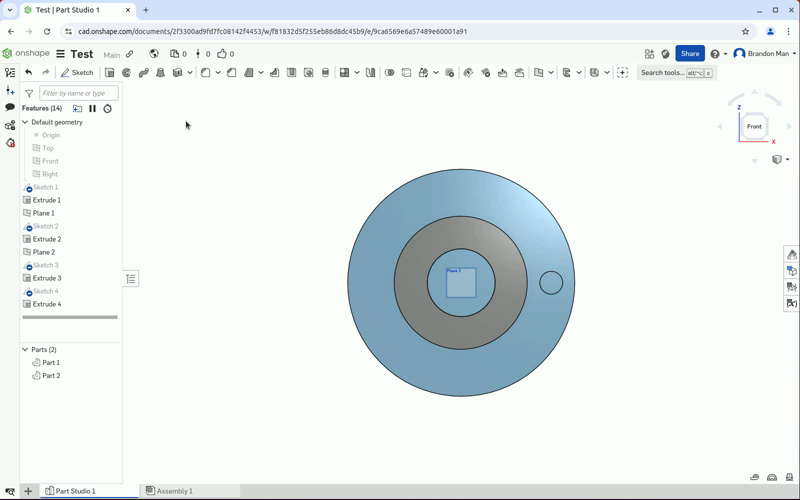
key(shift+h)
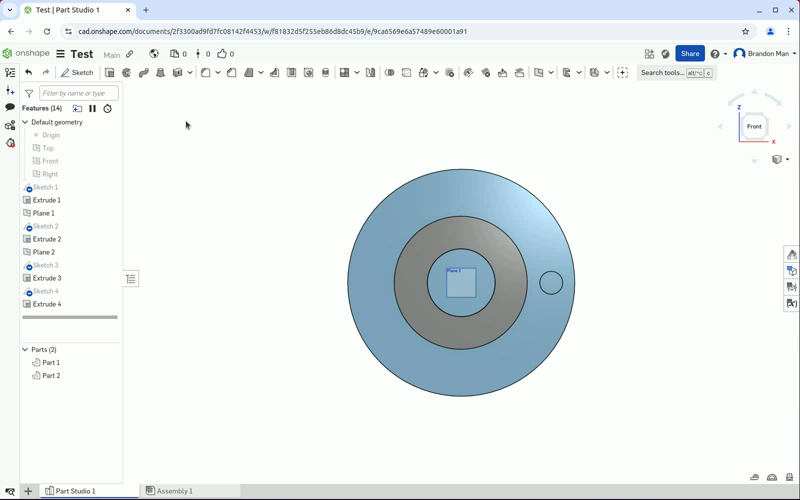
mouse_move(73, 189)
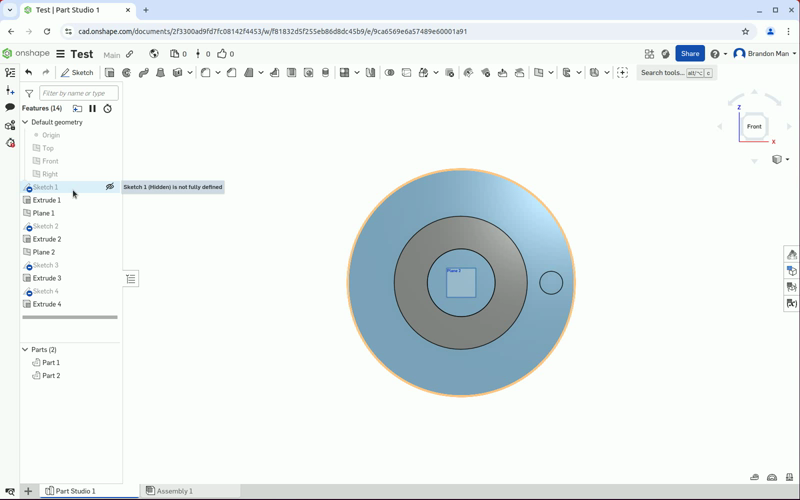
click(73, 189)
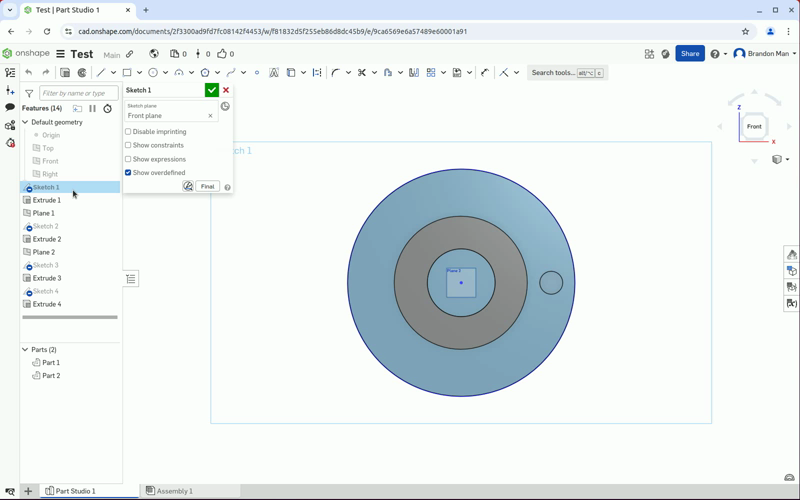
mouse_move(229, 92)
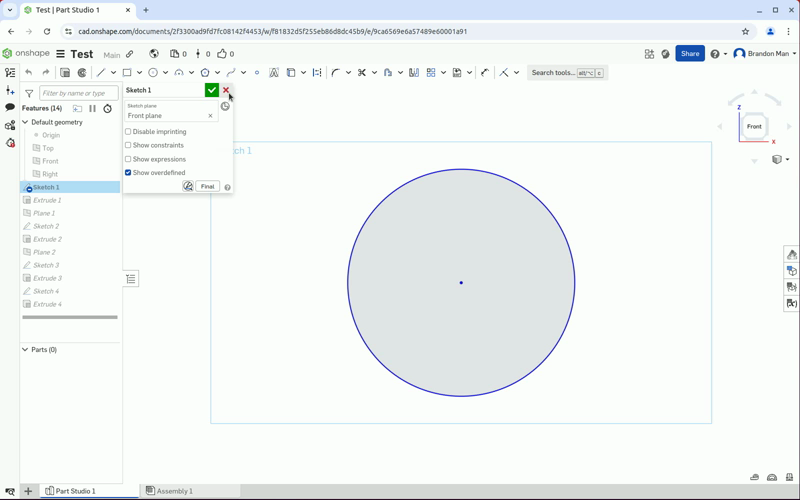
click(229, 92)
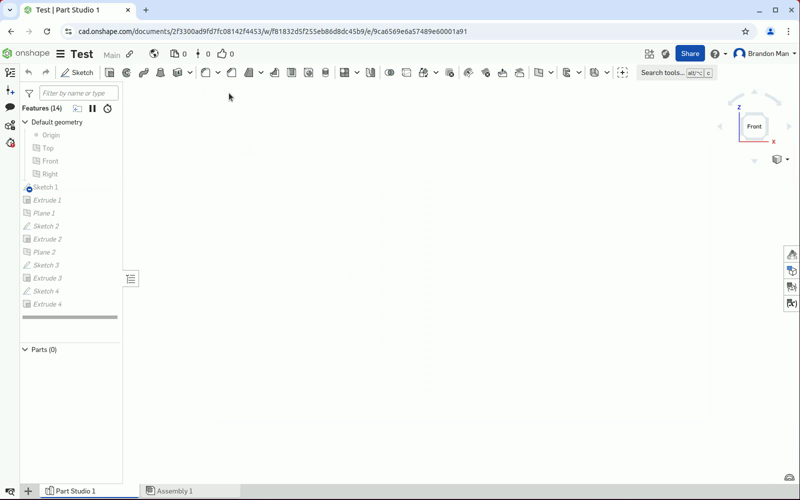
key(shift+s)
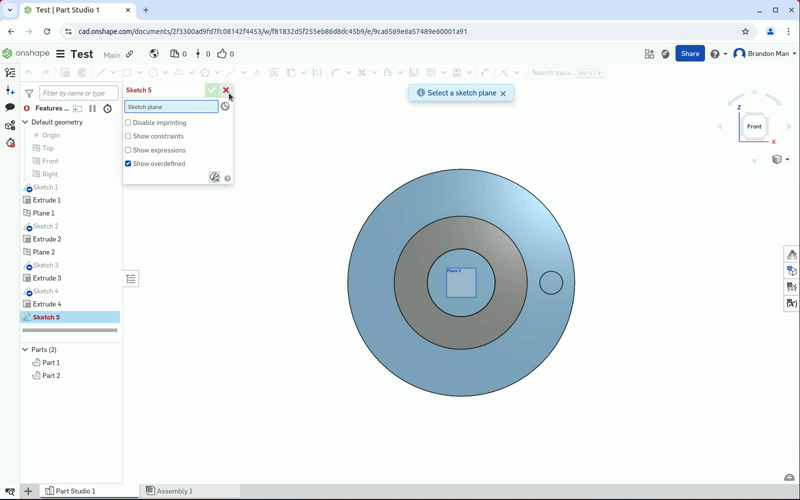
mouse_move(73, 215)
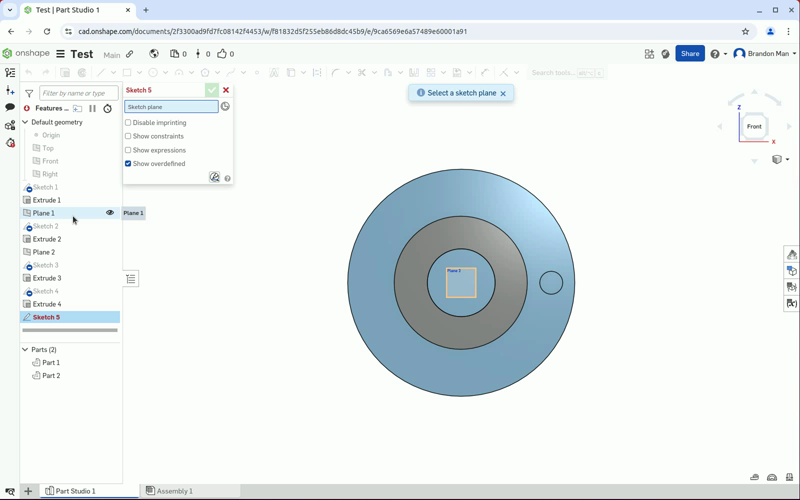
click(73, 215)
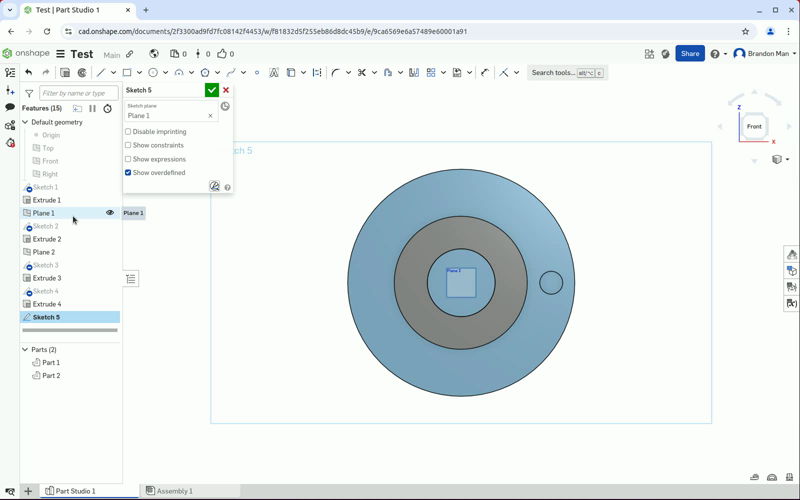
mouse_move(73, 352)
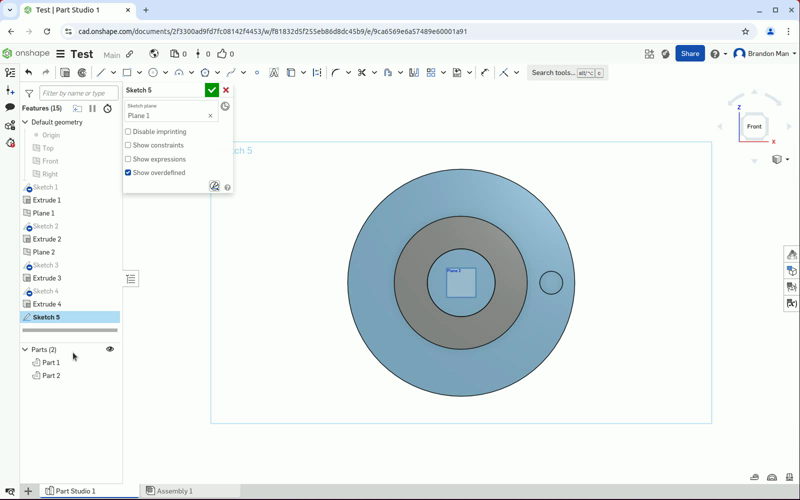
key(y)
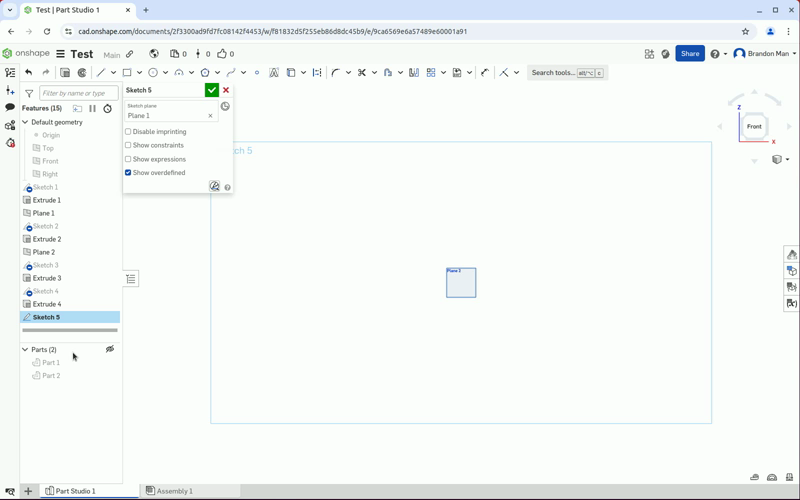
key(c)
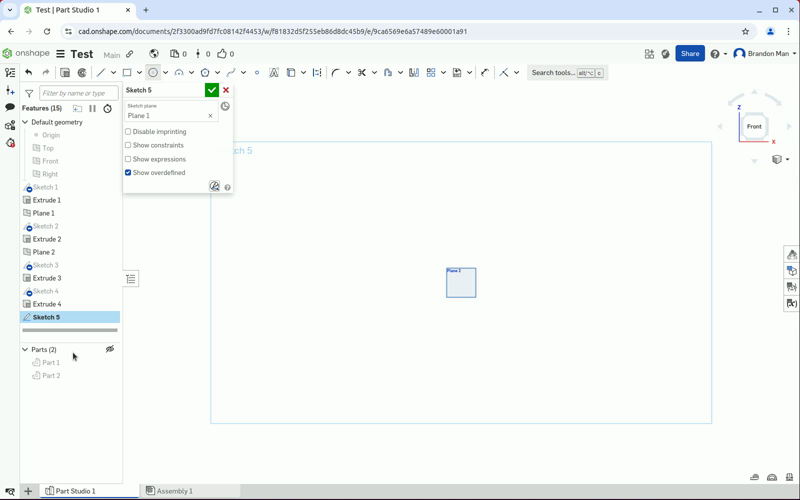
key_down(shift)
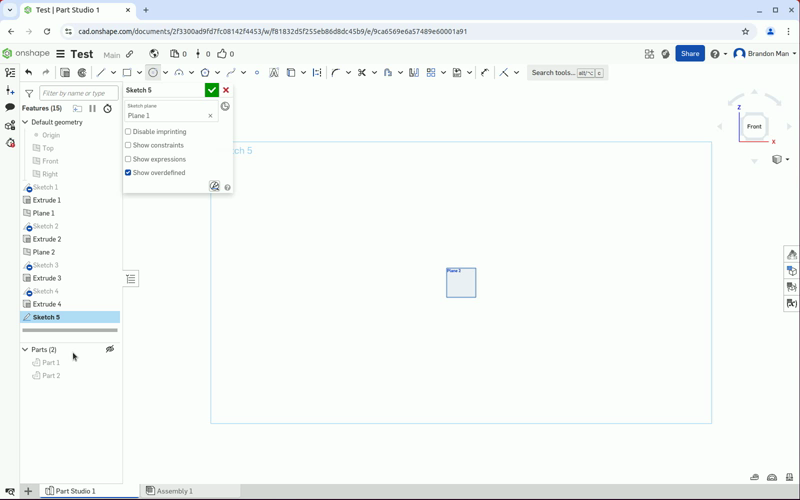
mouse_move(460, 192)
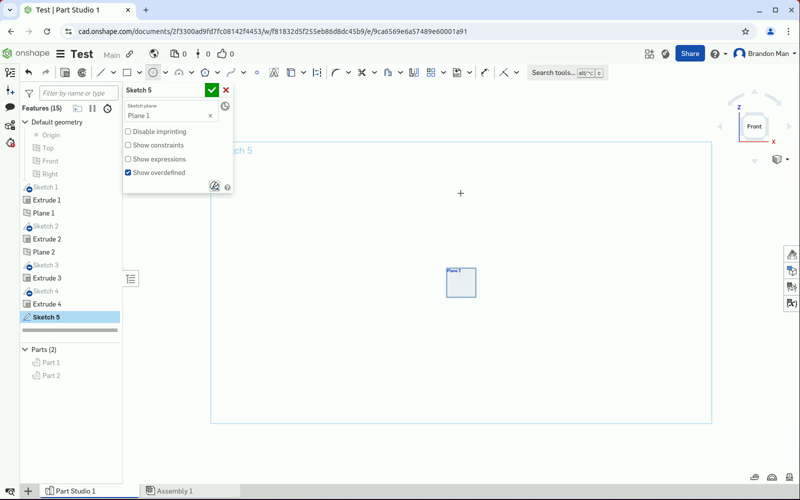
click(460, 192)
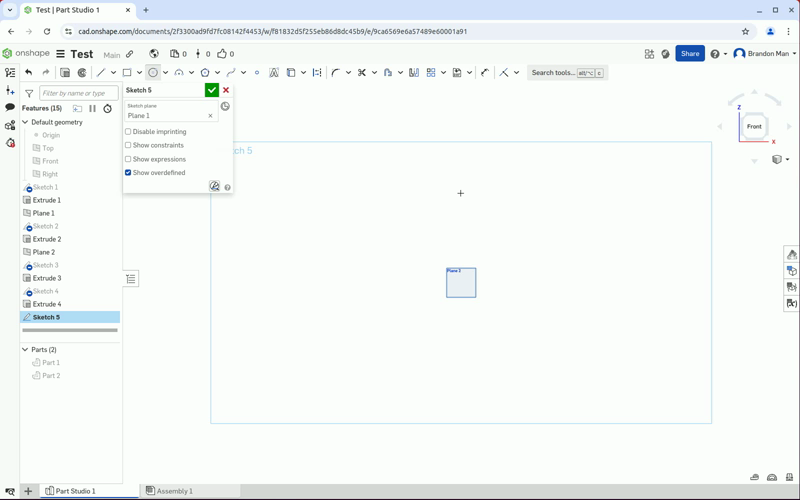
key_up(shift)
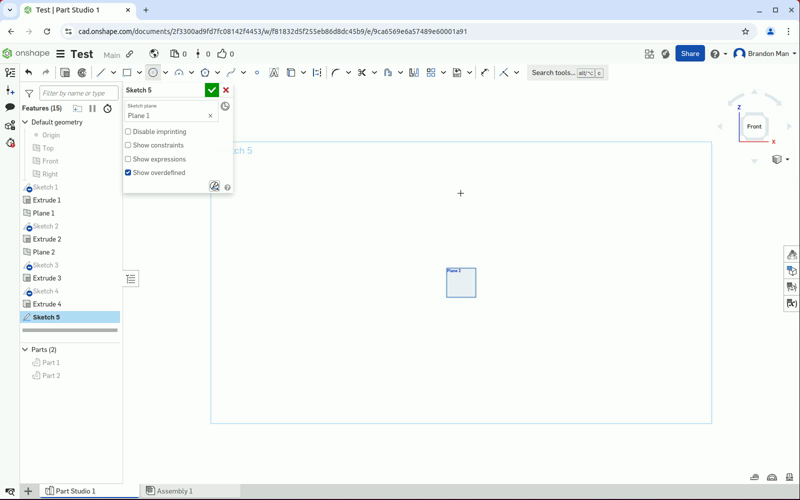
mouse_move(472, 192)
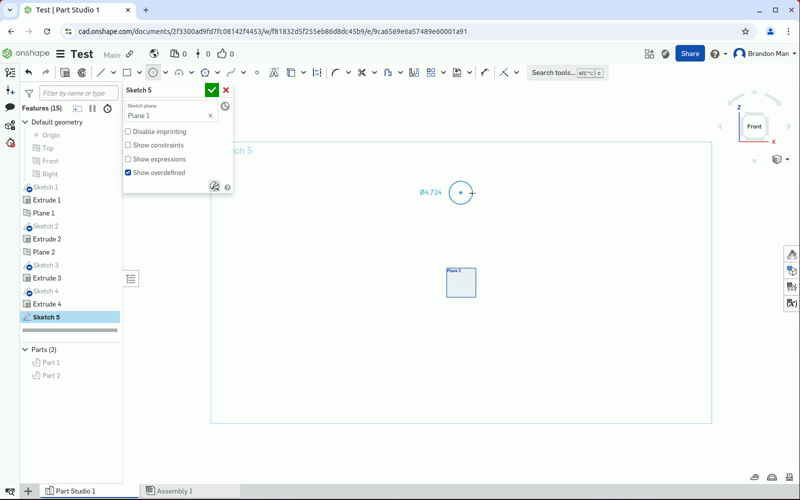
click(472, 192)
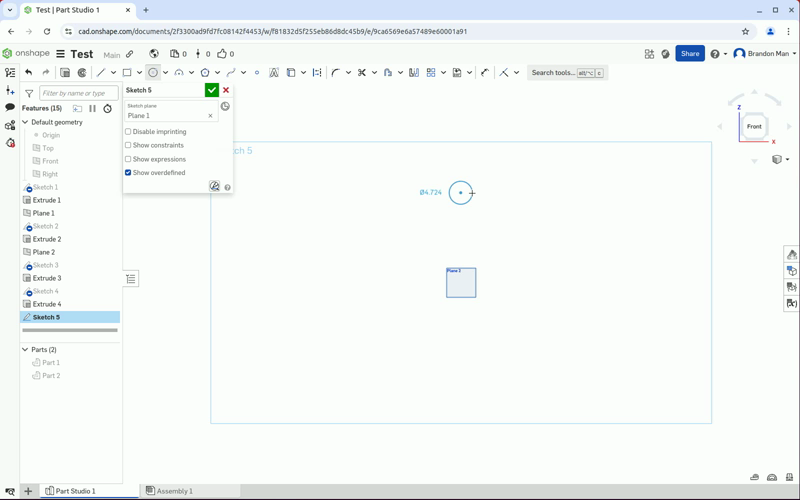
key(esc)
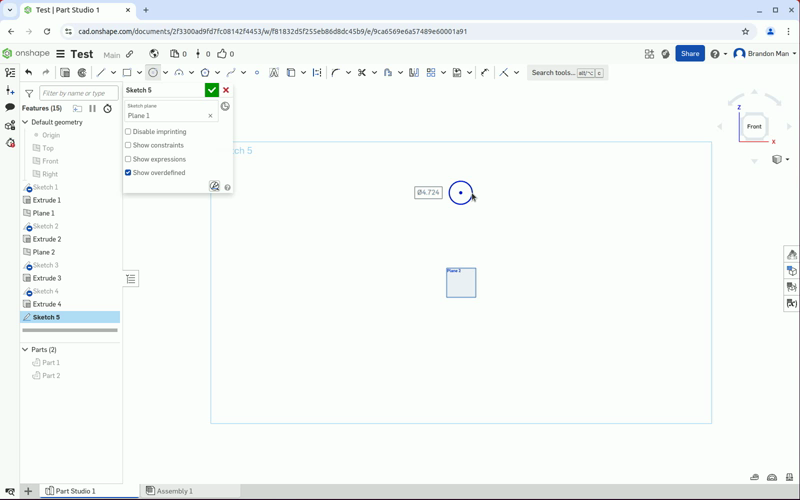
mouse_move(463, 198)
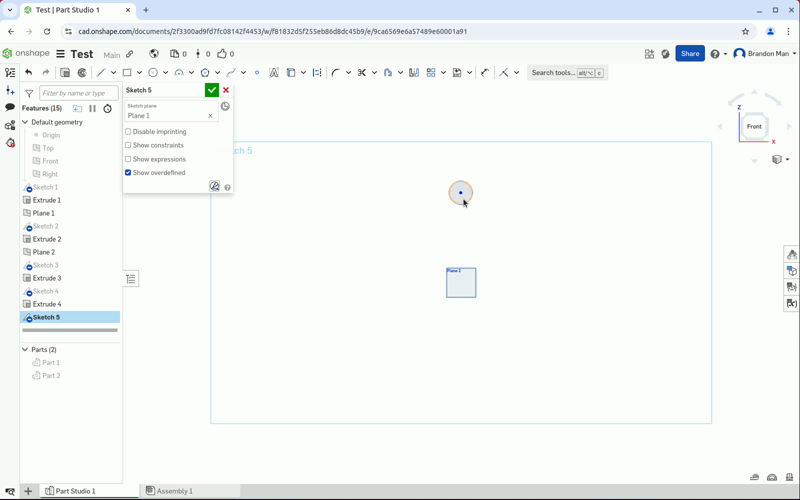
scroll(6)
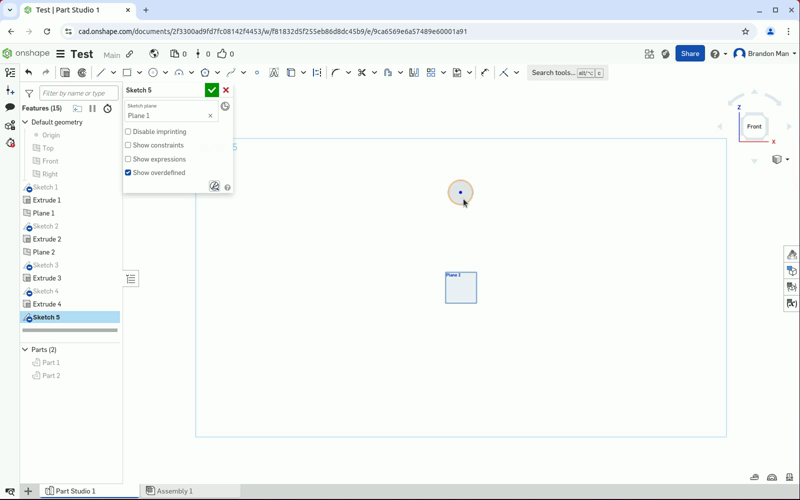
scroll(6)
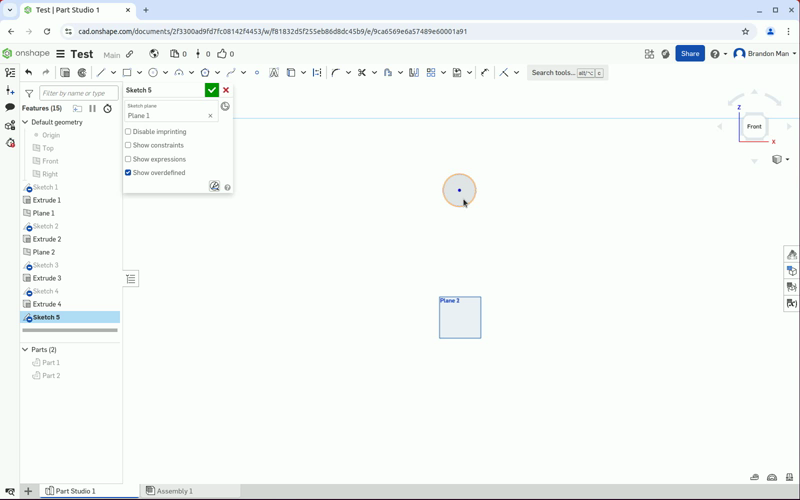
scroll(6)
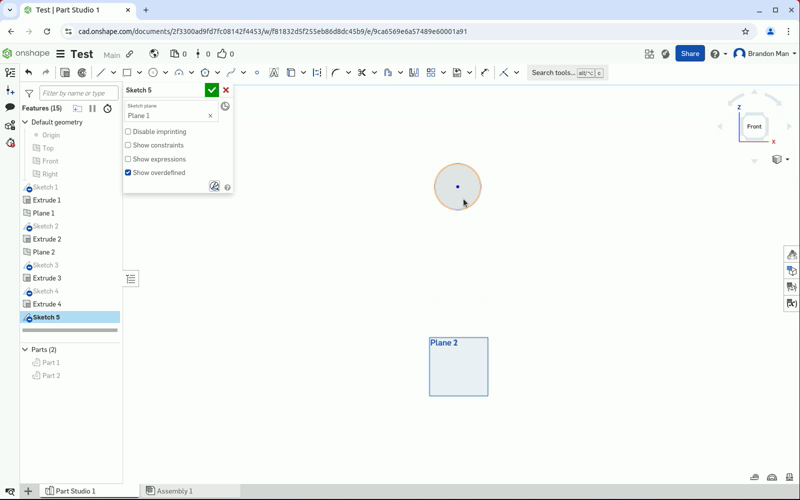
scroll(6)
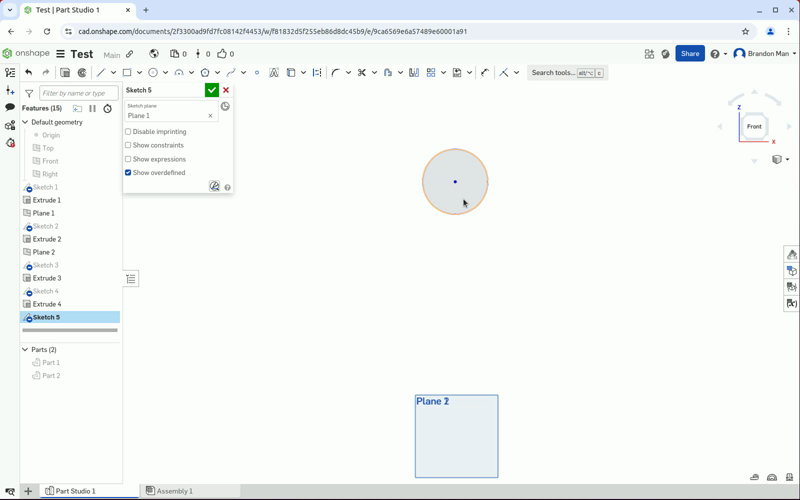
scroll(6)
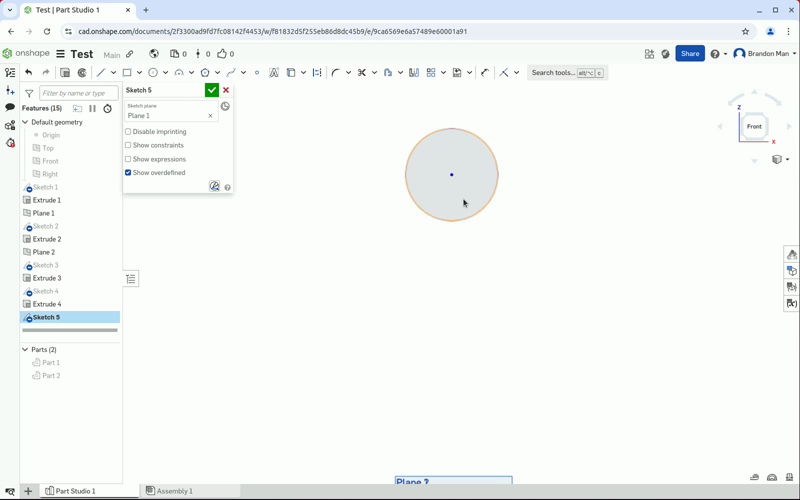
scroll(6)
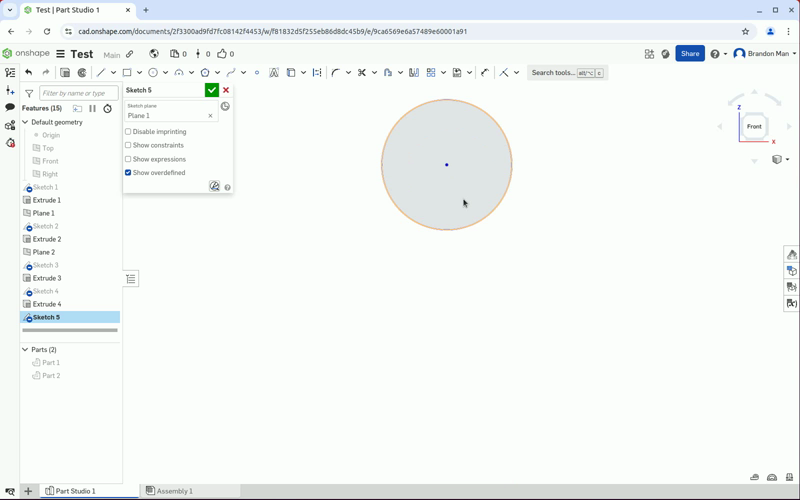
scroll(6)
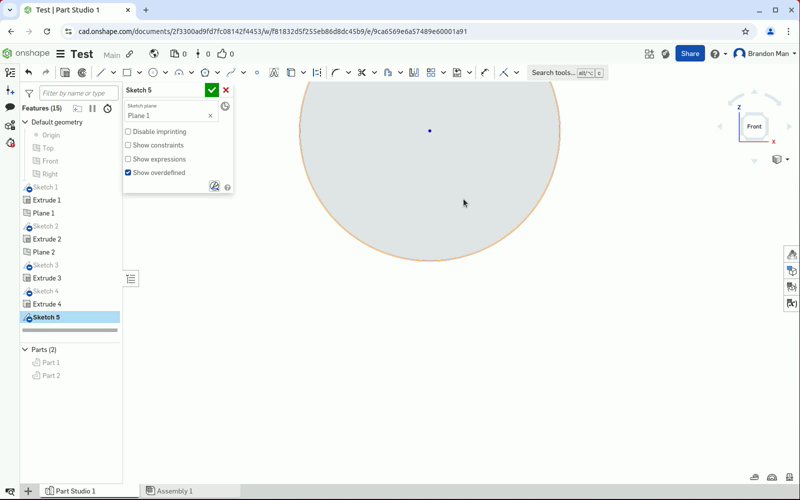
click(463, 198)
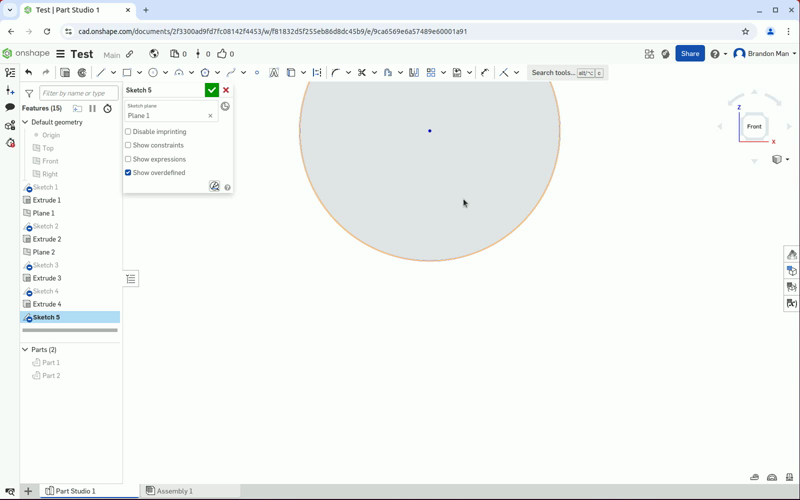
scroll(-6)
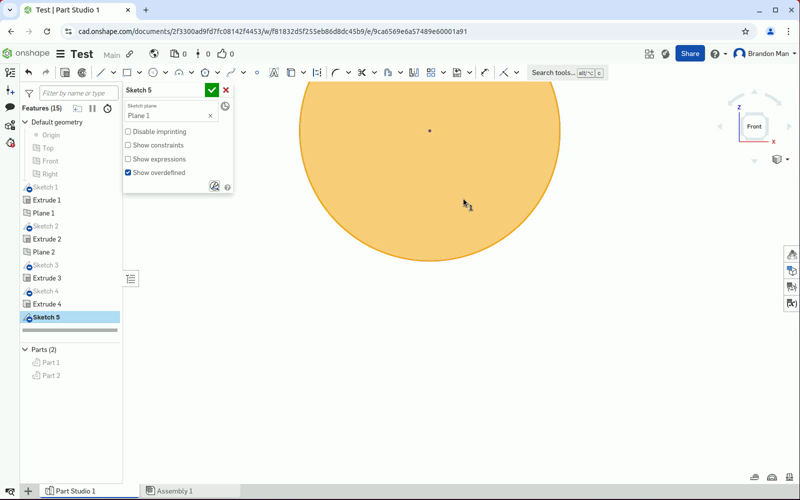
scroll(-6)
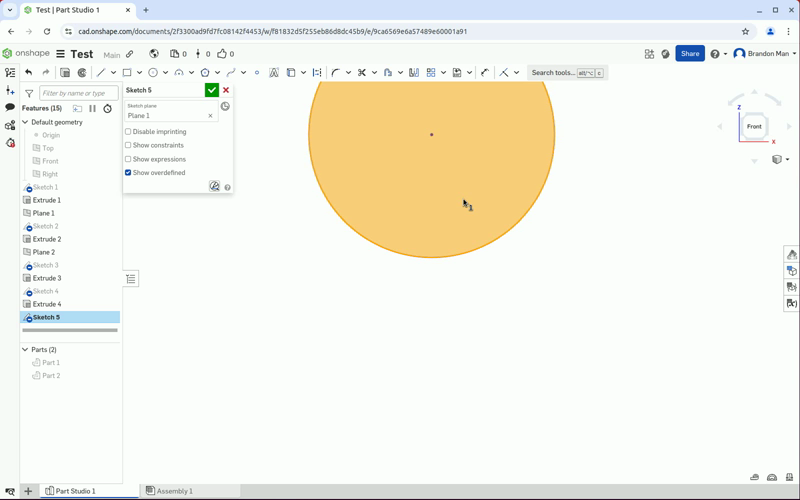
scroll(-6)
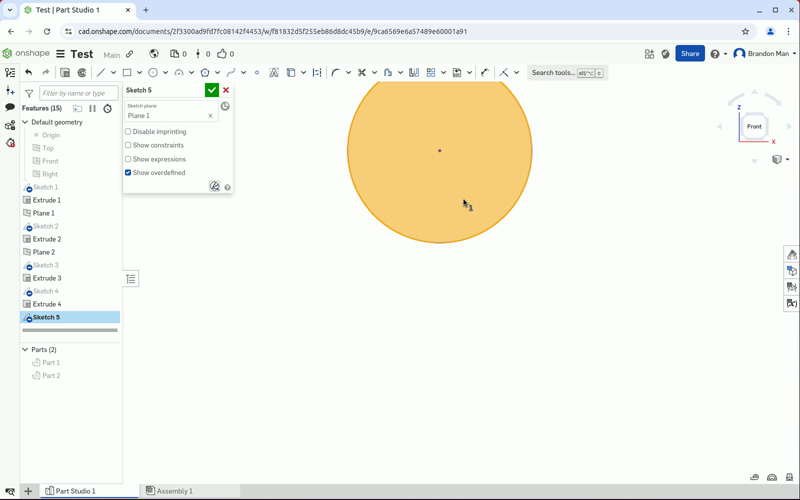
scroll(-6)
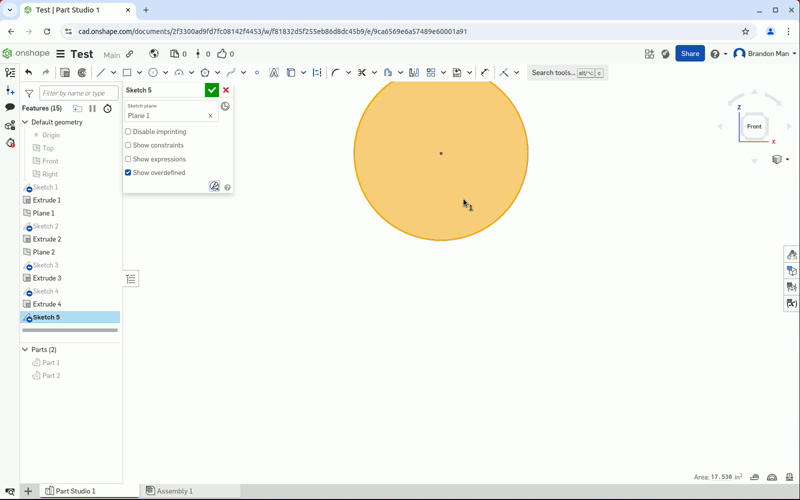
scroll(-6)
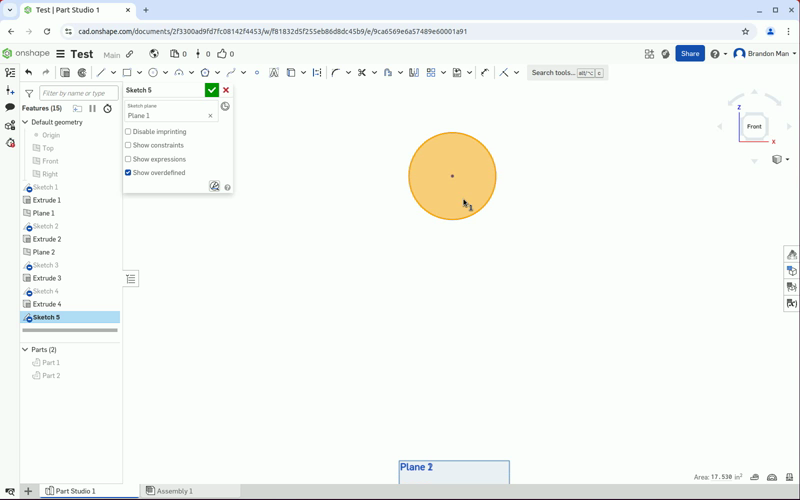
scroll(-6)
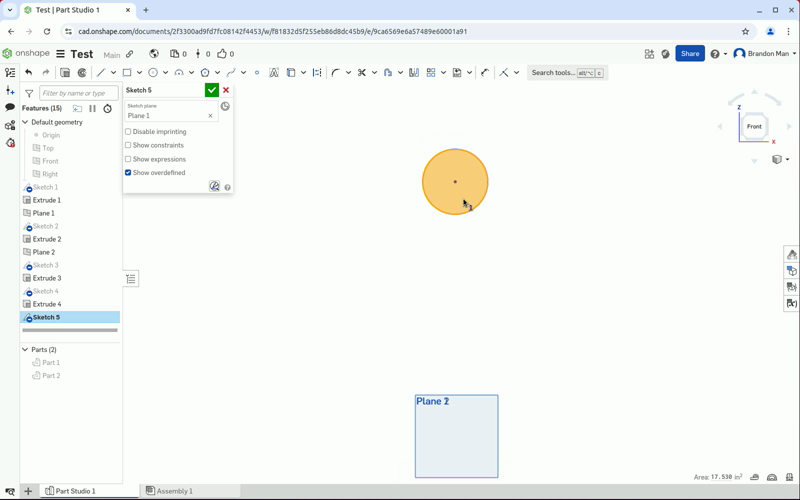
scroll(-6)
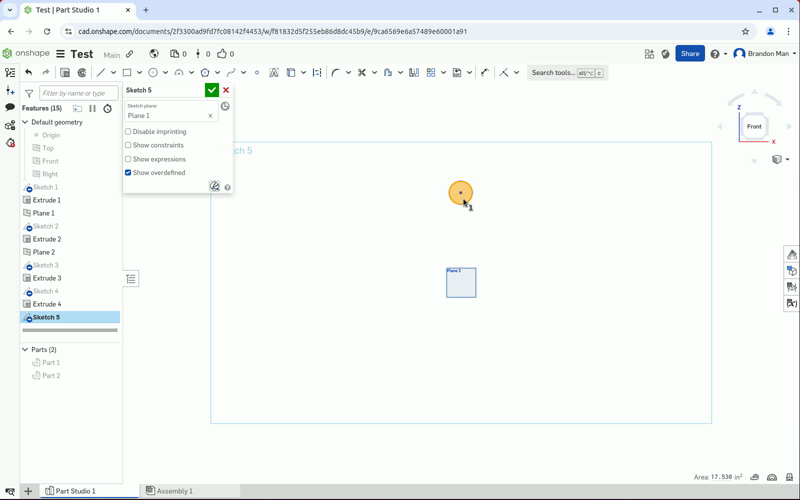
mouse_move(73, 352)
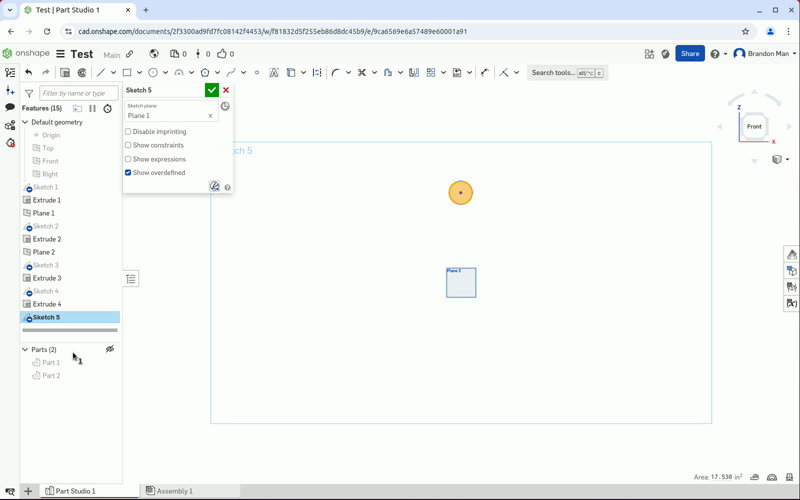
key(shift+y)
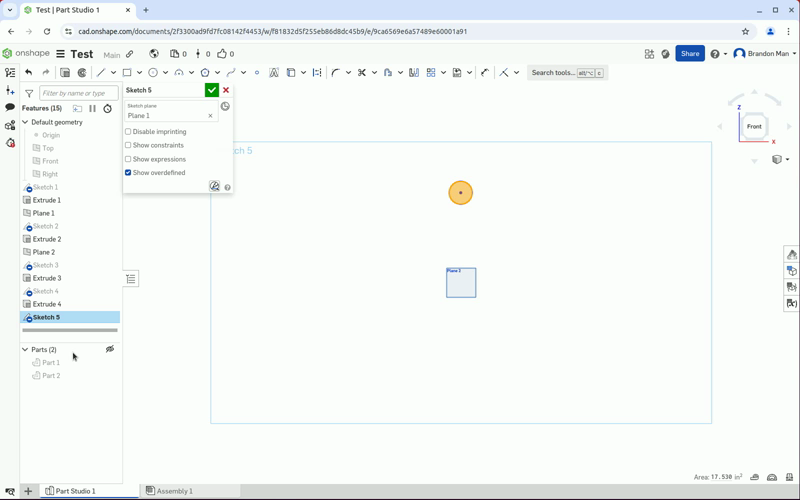
key(shift+e)
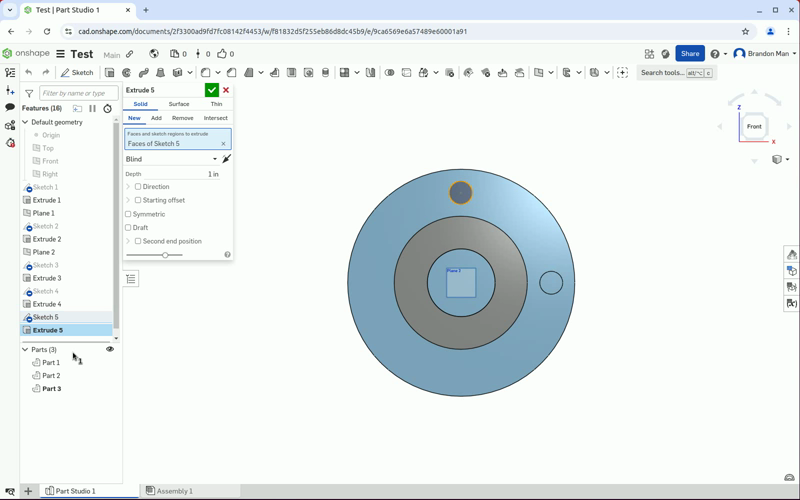
mouse_move(143, 106)
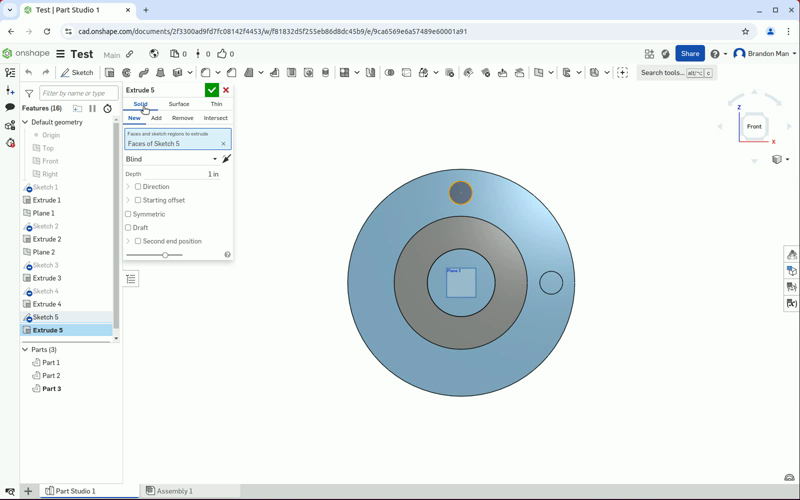
click(143, 106)
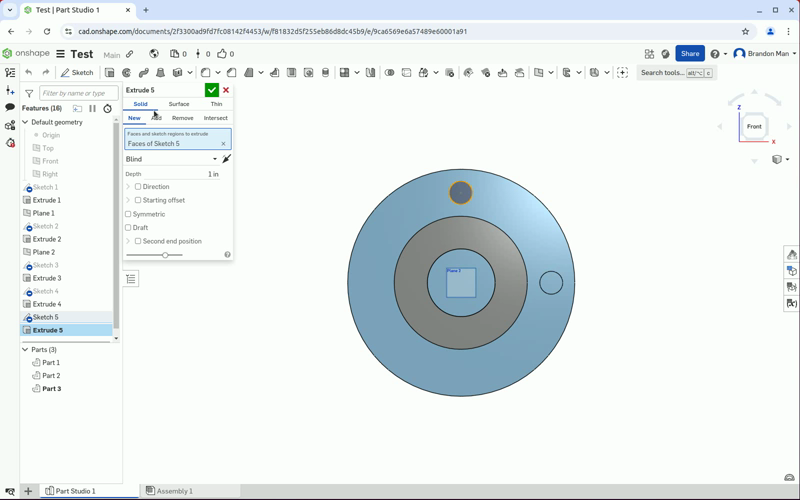
mouse_move(186, 120)
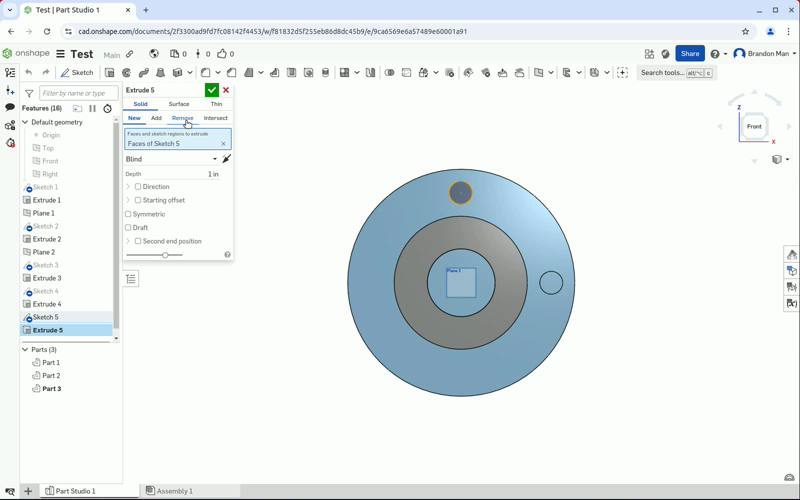
click(186, 120)
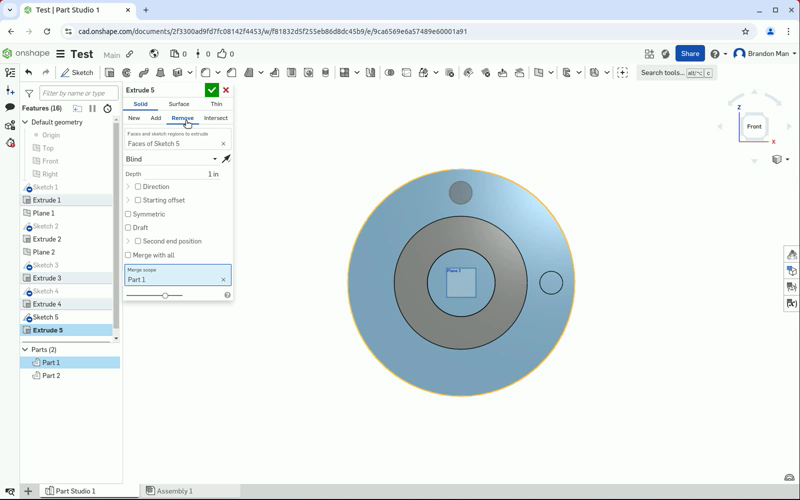
key(tab, 4)
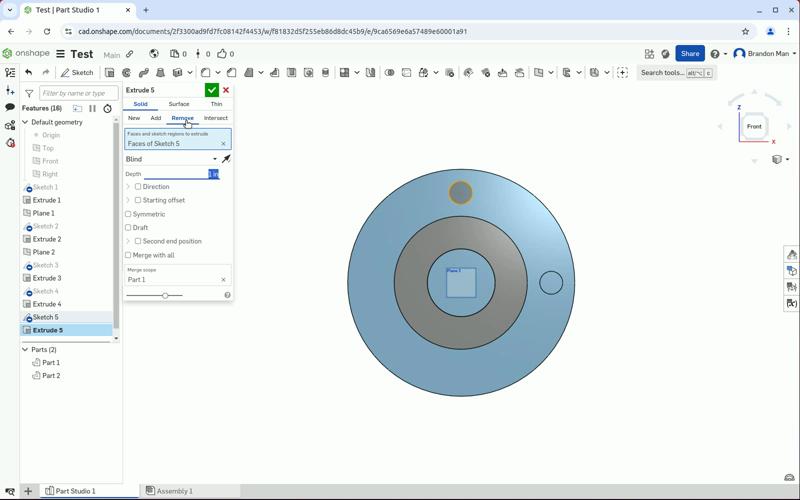
text(9.147)
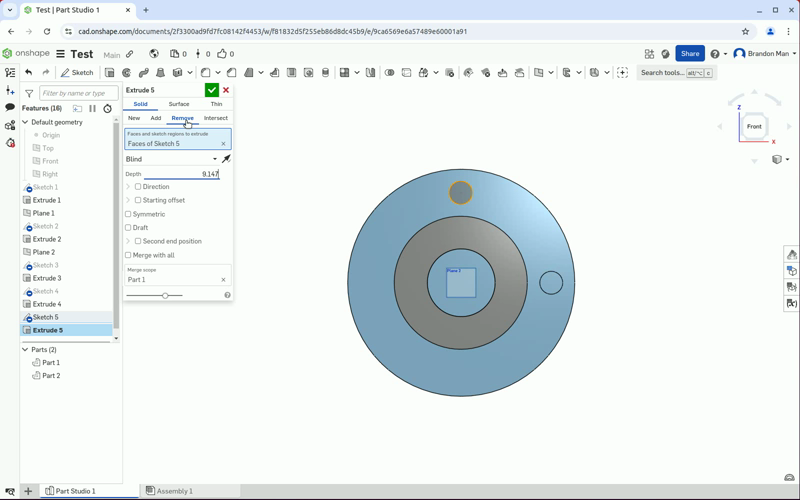
key(tab, 6)
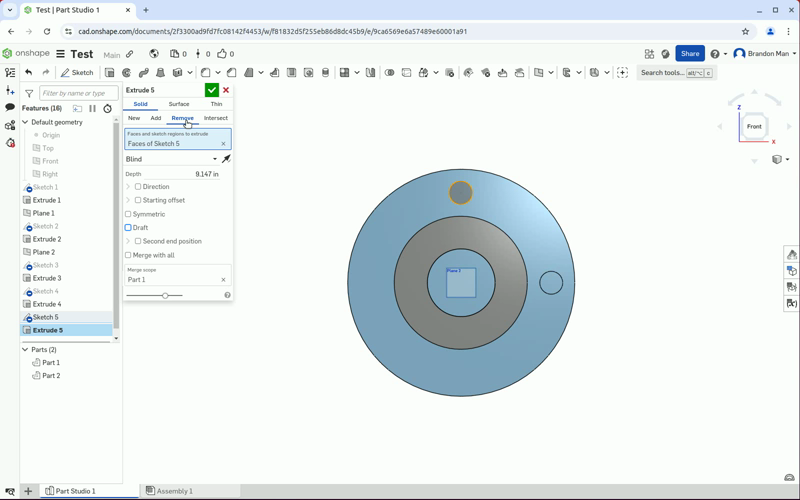
key(space)
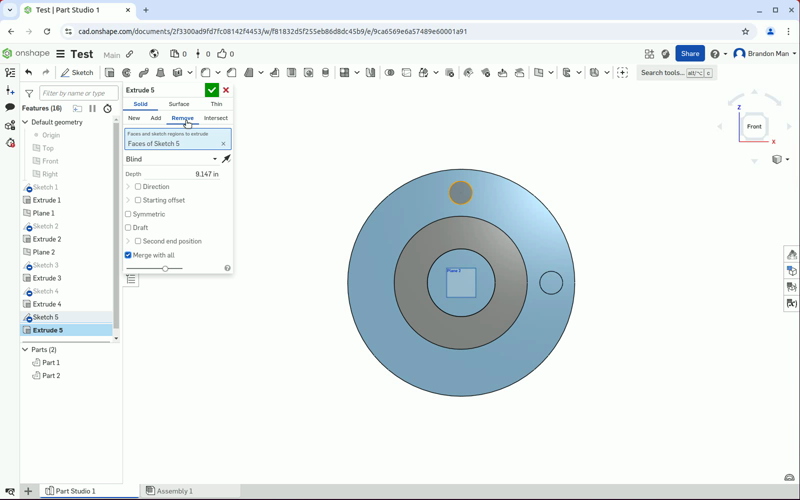
key(enter)
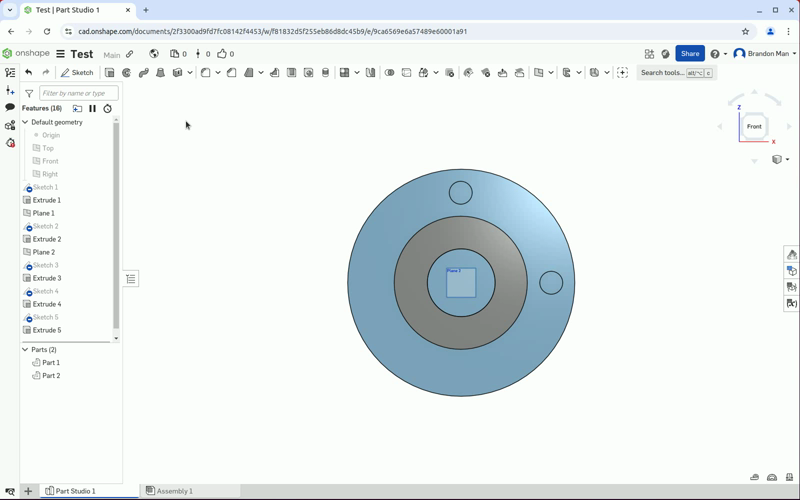
key(shift+h)
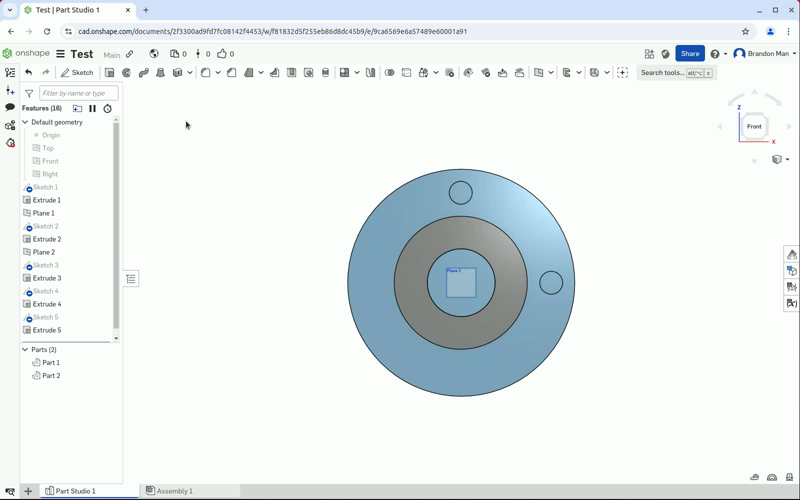
key(shift+h)
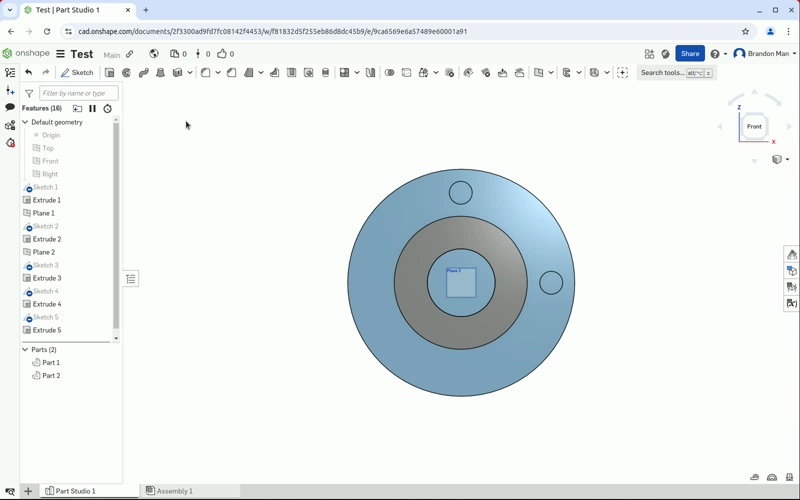
mouse_move(69, 189)
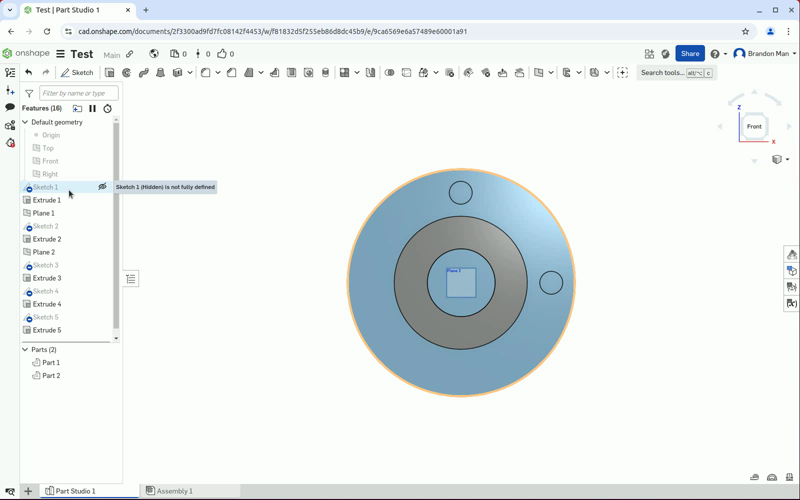
click(69, 189)
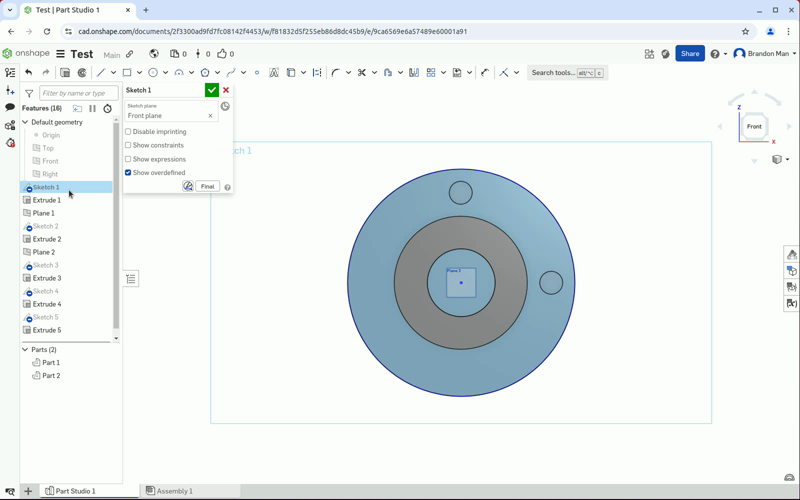
mouse_move(229, 92)
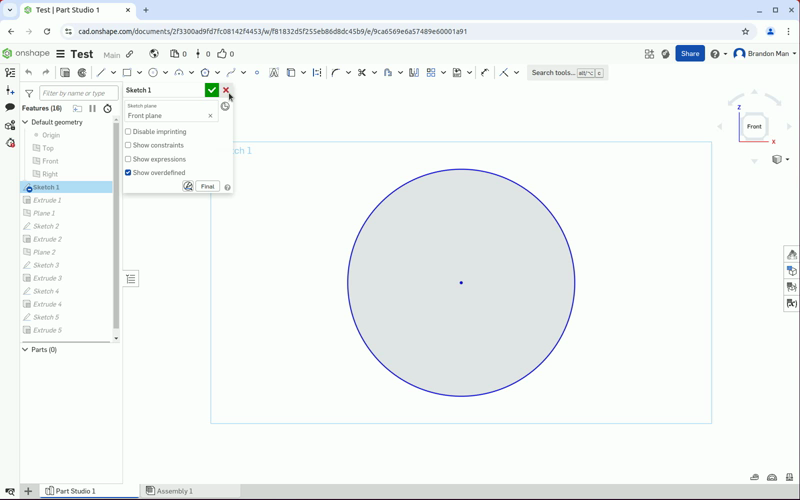
click(229, 92)
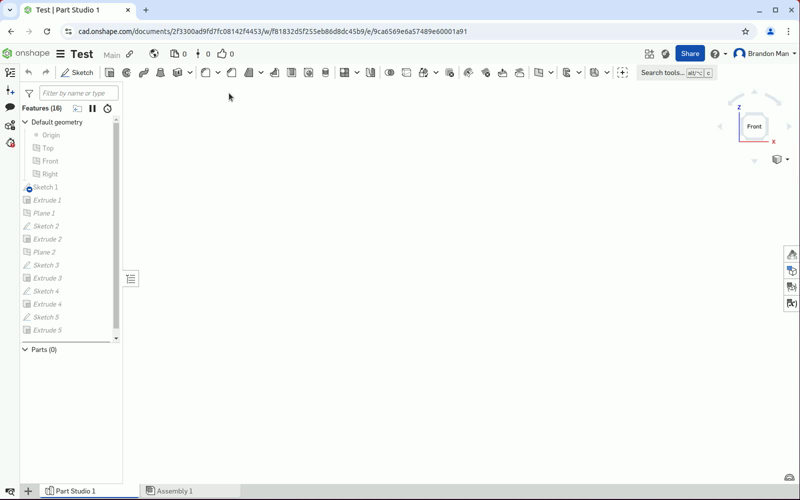
key(shift+s)
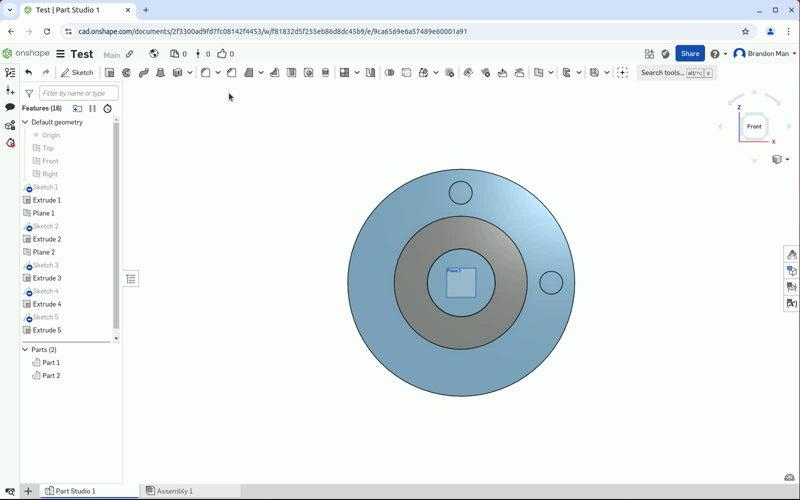
mouse_move(69, 202)
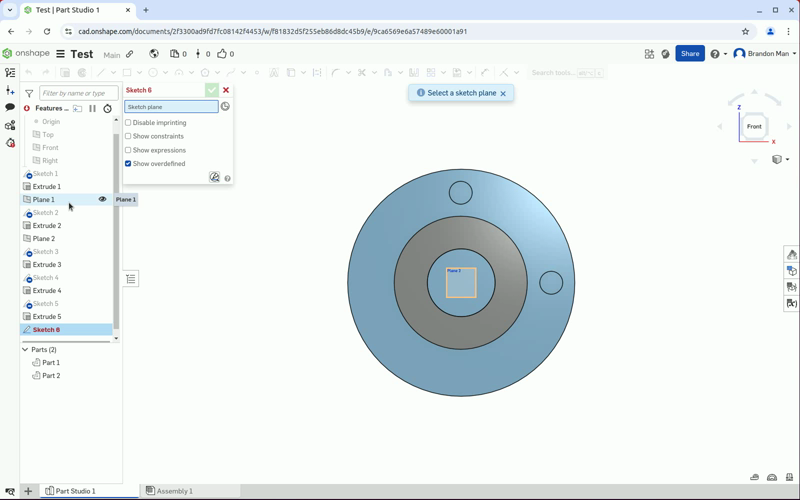
click(69, 202)
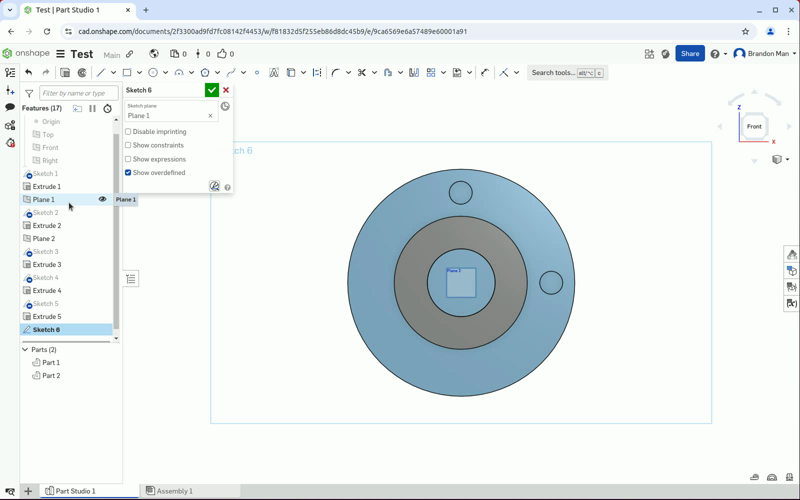
mouse_move(73, 352)
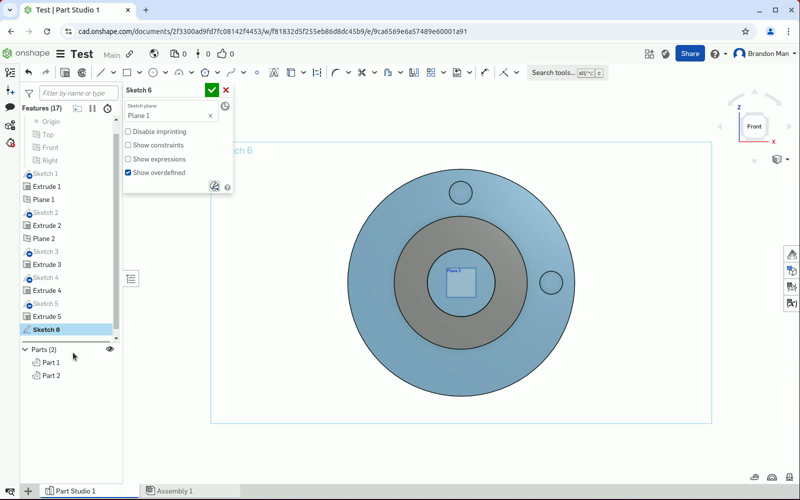
key(y)
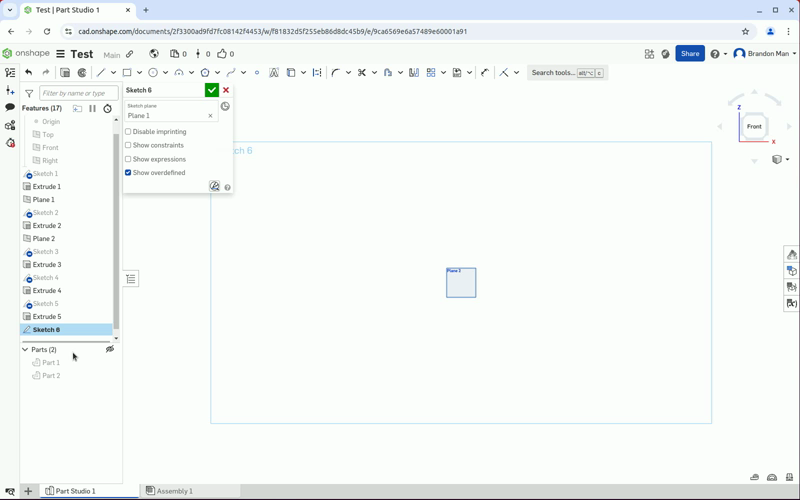
key(c)
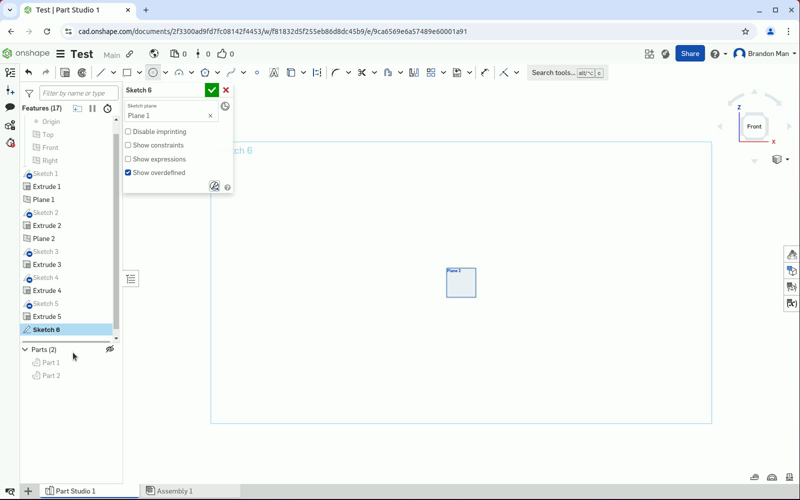
key_down(shift)
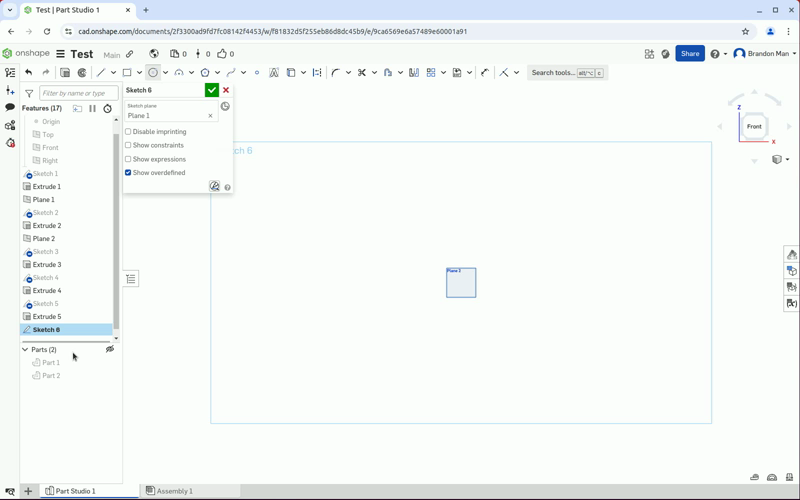
mouse_move(371, 282)
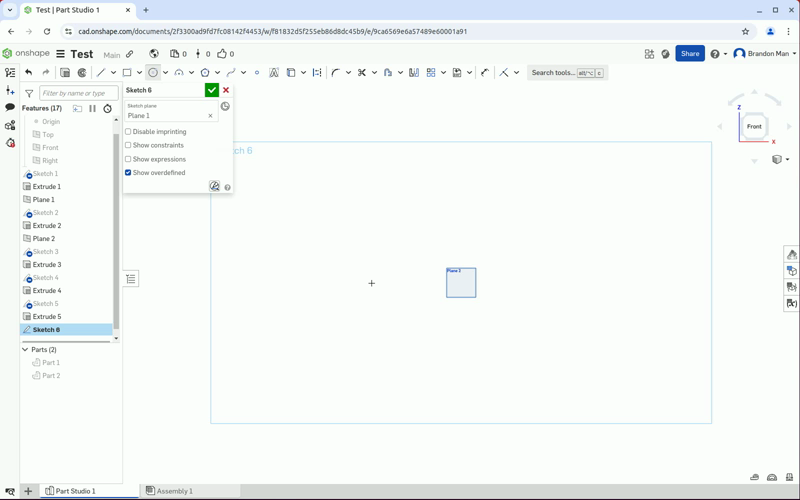
click(371, 282)
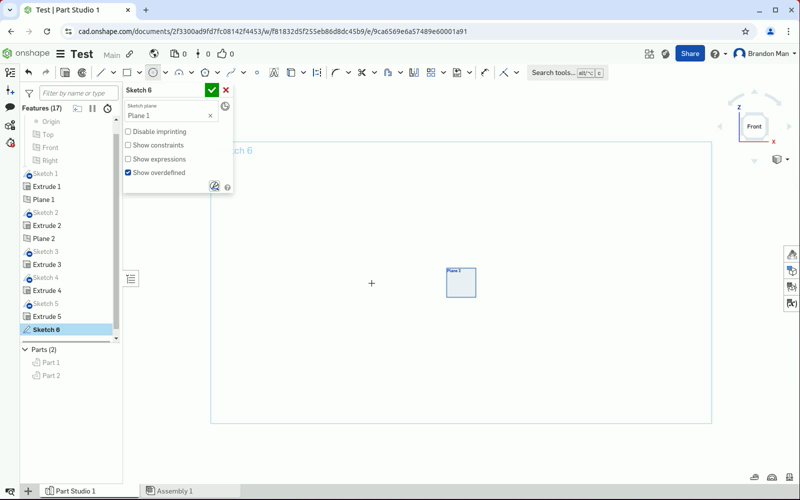
key_up(shift)
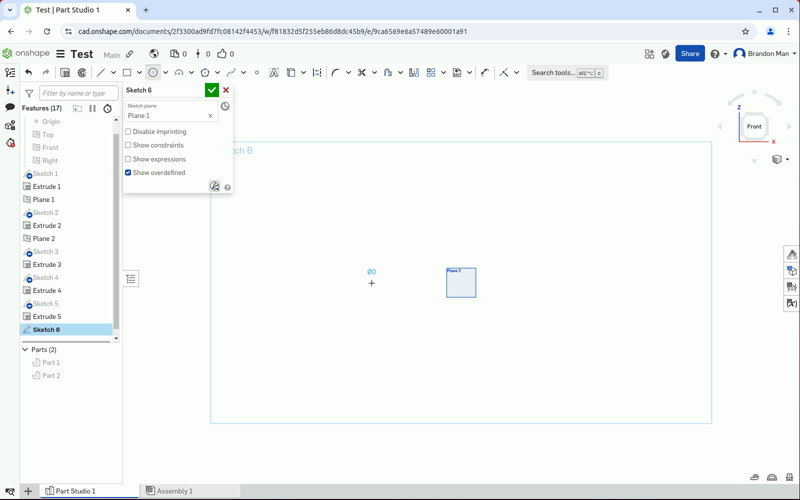
mouse_move(383, 282)
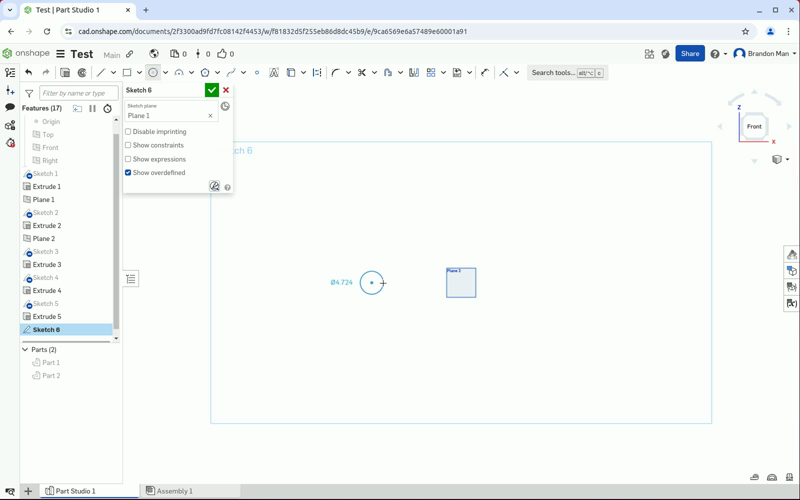
click(383, 282)
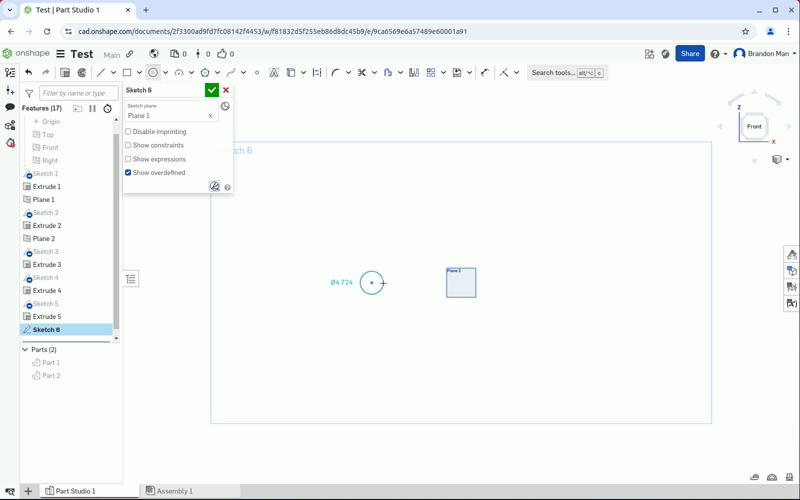
key(esc)
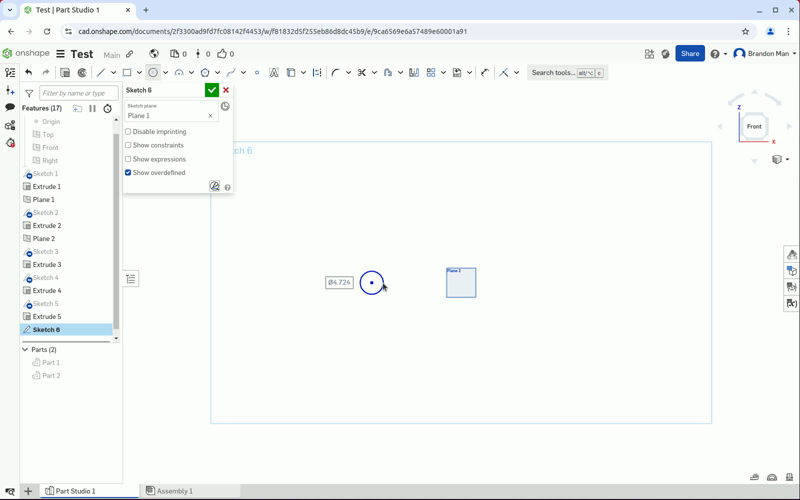
mouse_move(375, 293)
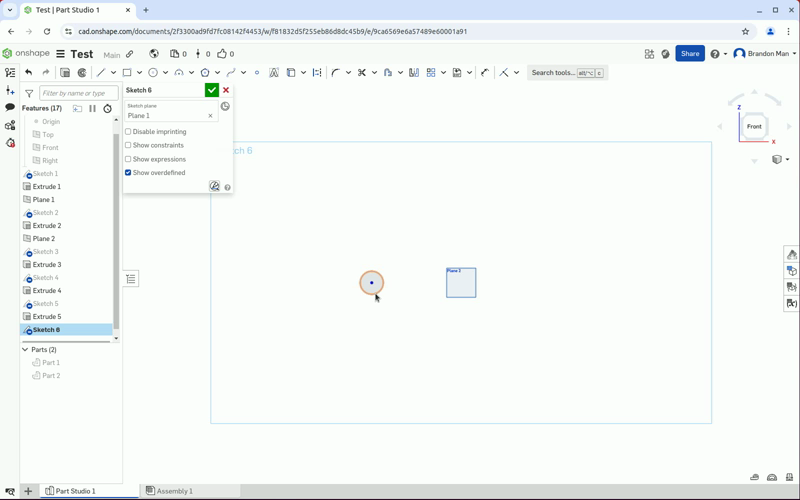
scroll(6)
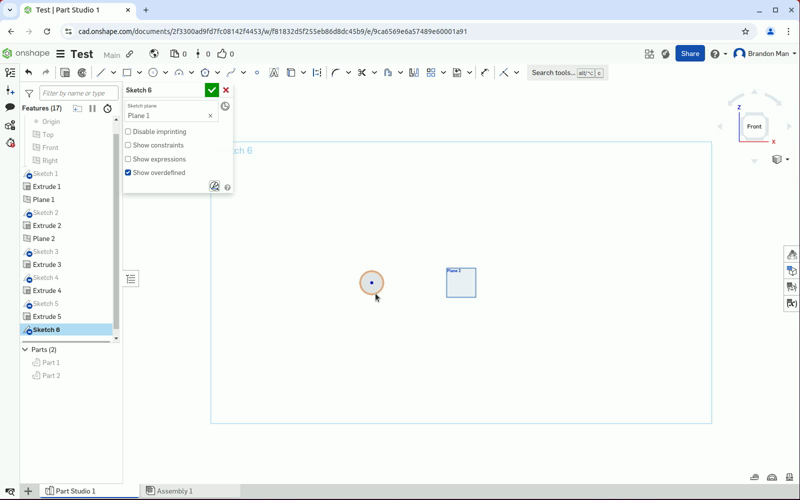
scroll(6)
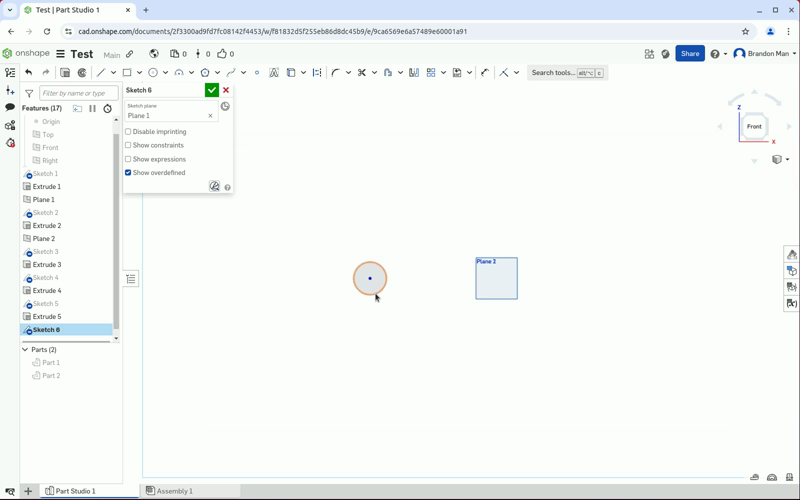
scroll(6)
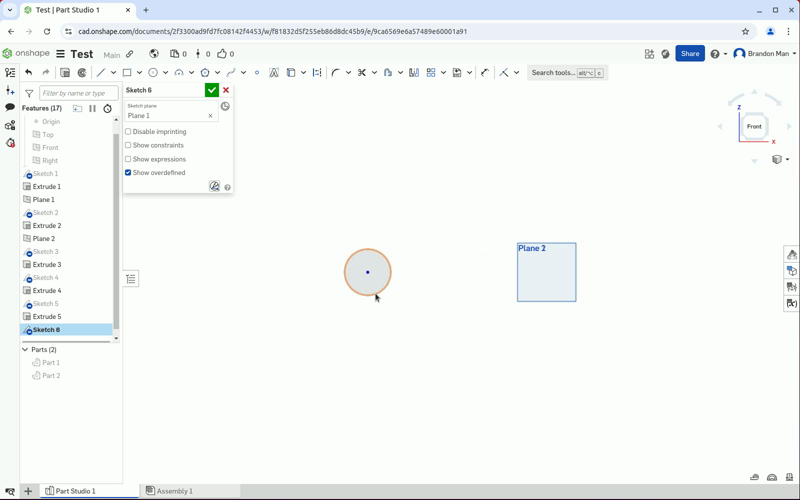
scroll(6)
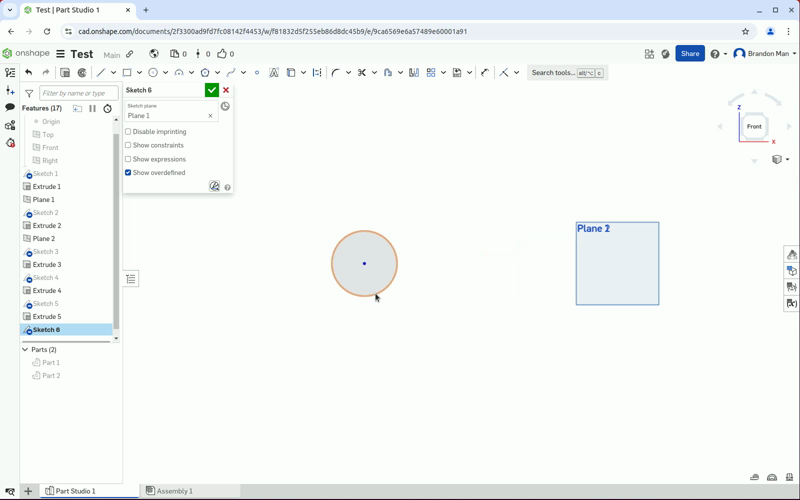
scroll(6)
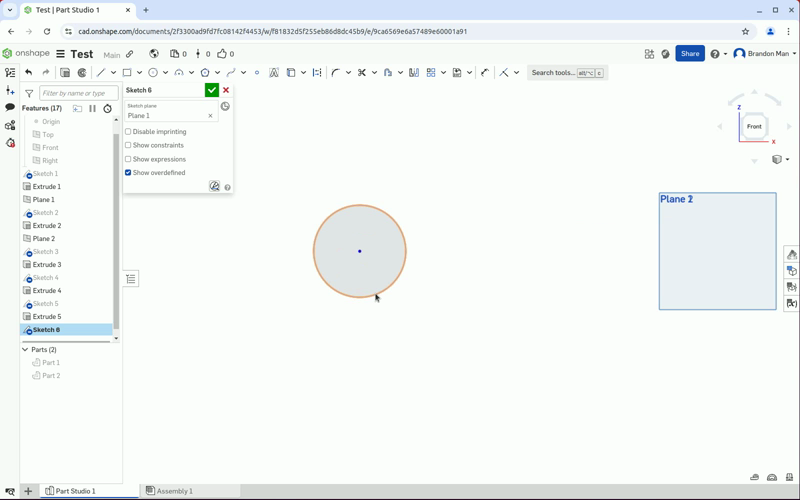
scroll(6)
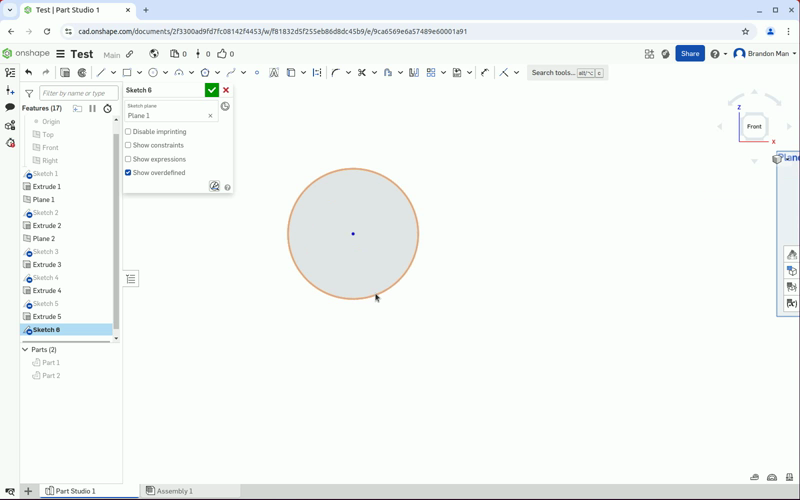
scroll(6)
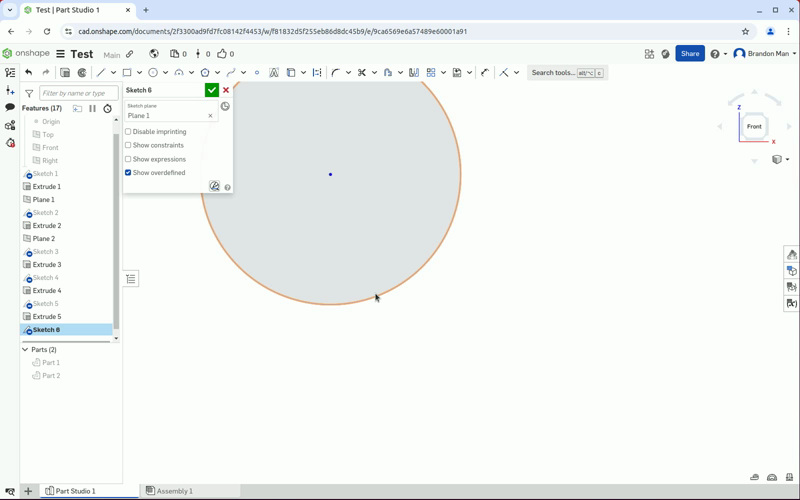
click(375, 293)
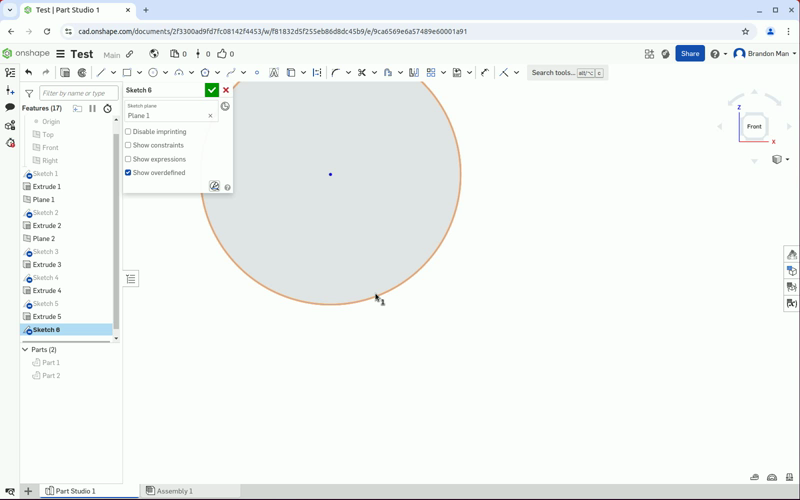
scroll(-6)
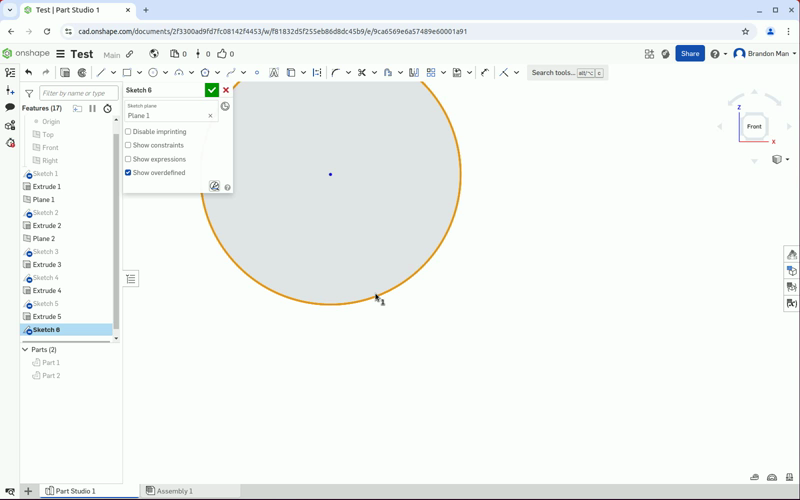
scroll(-6)
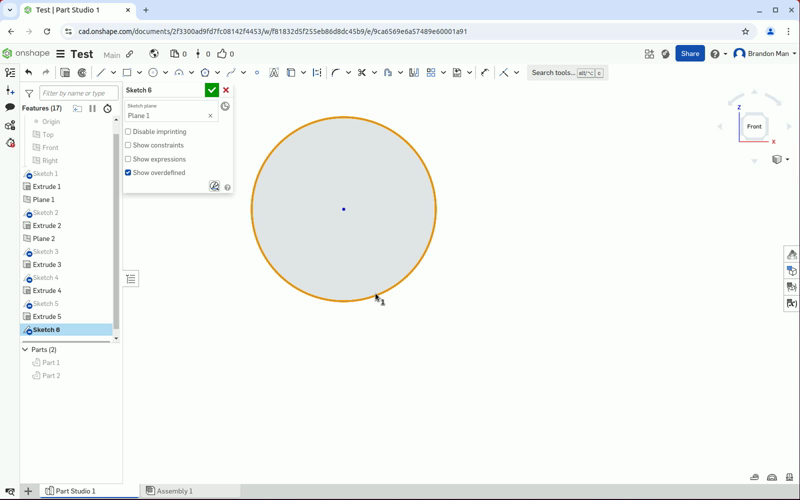
scroll(-6)
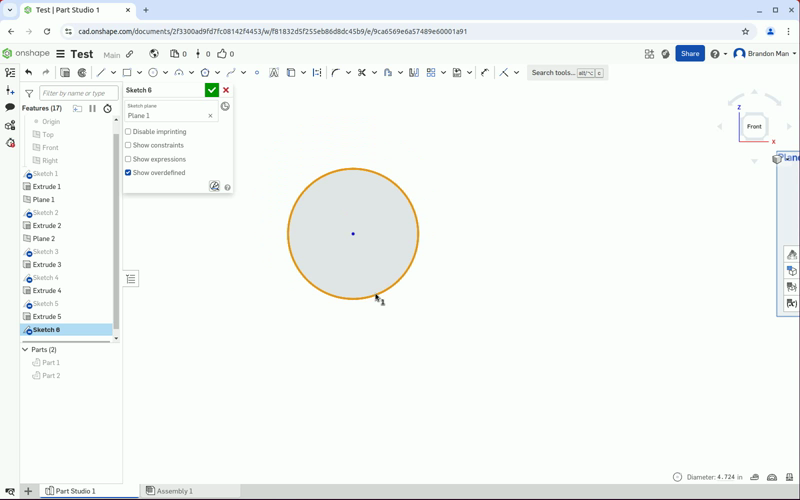
scroll(-6)
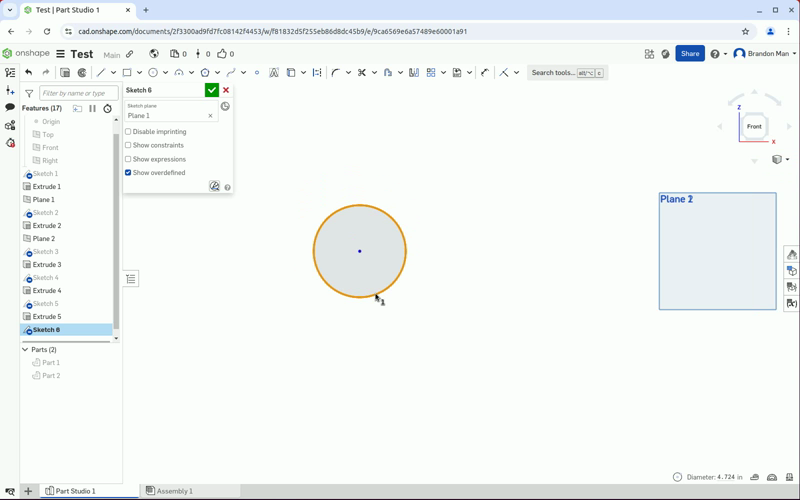
scroll(-6)
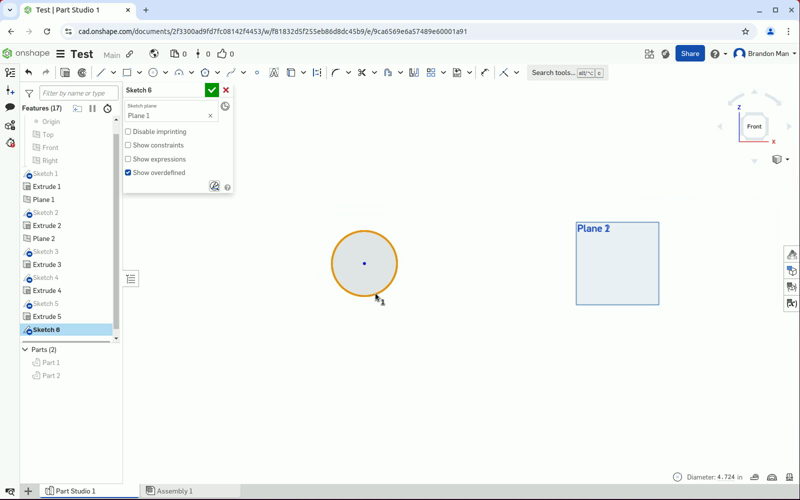
scroll(-6)
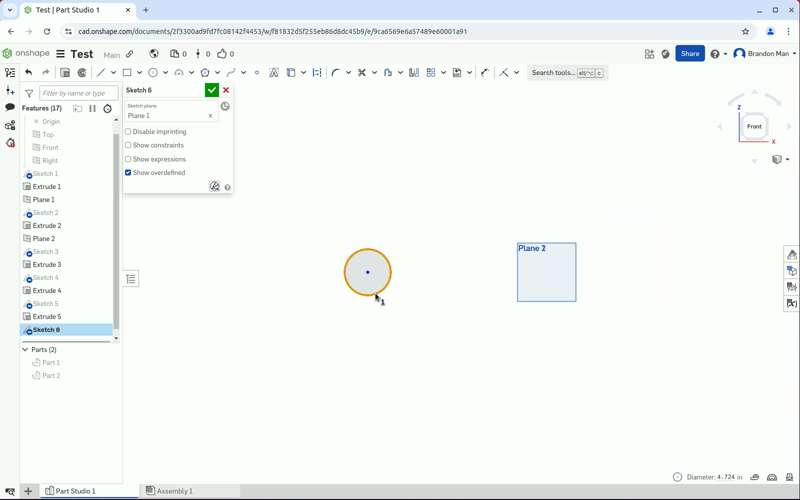
scroll(-6)
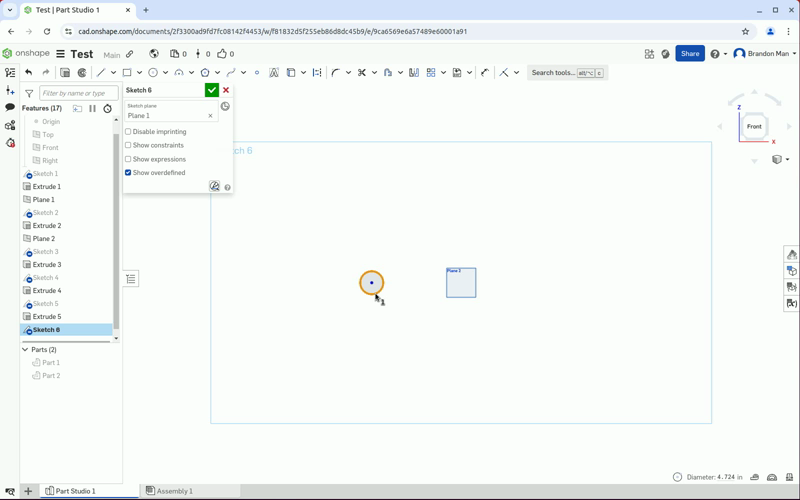
mouse_move(73, 352)
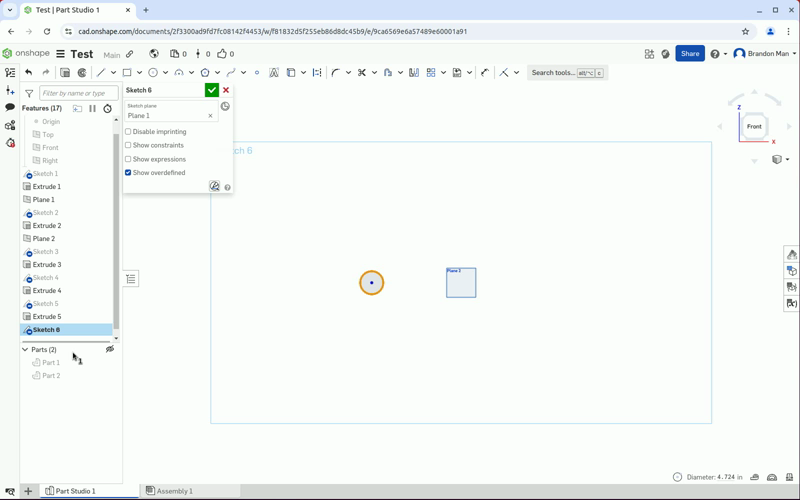
key(shift+y)
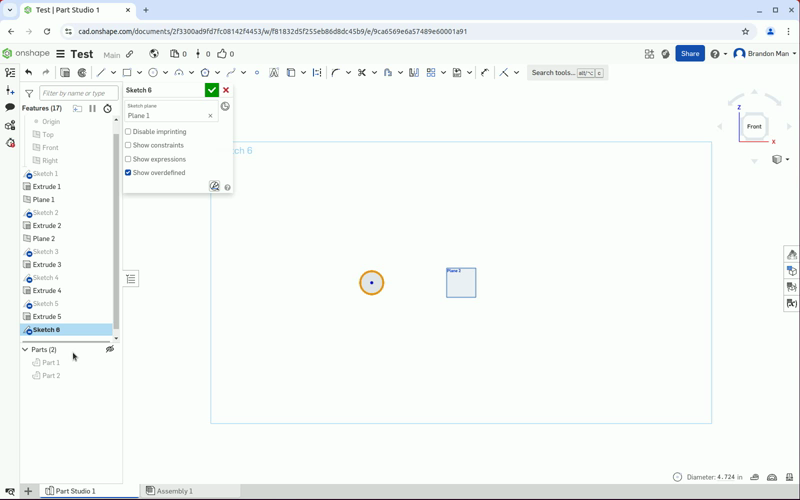
key(shift+e)
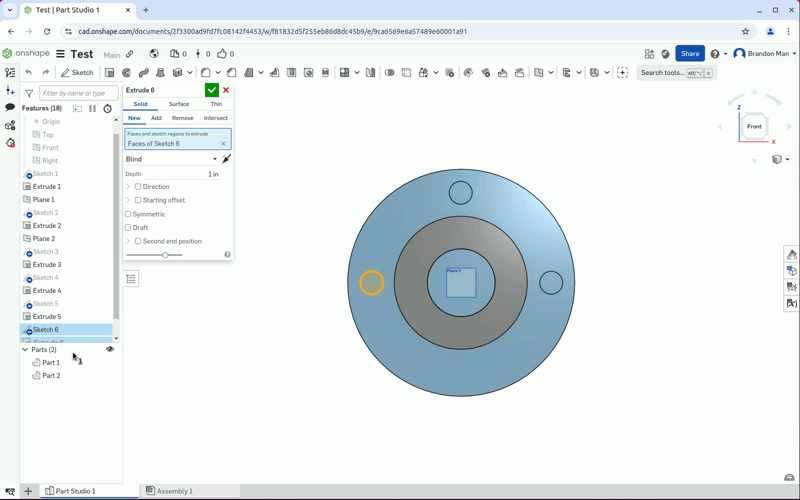
mouse_move(143, 106)
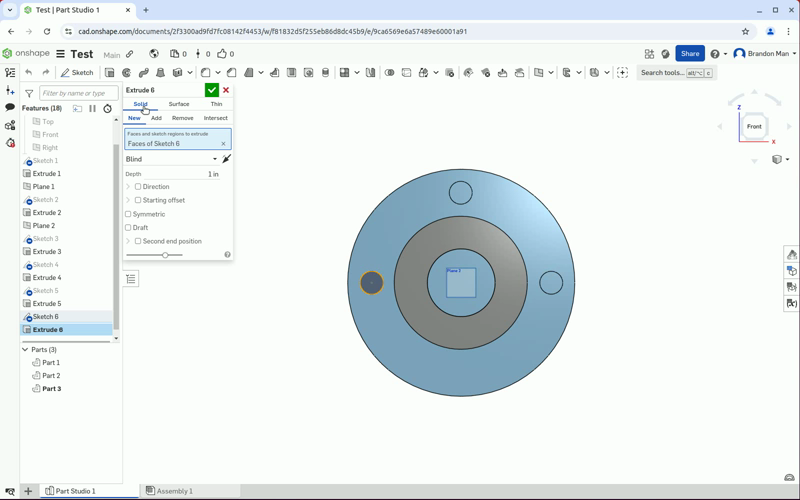
click(143, 106)
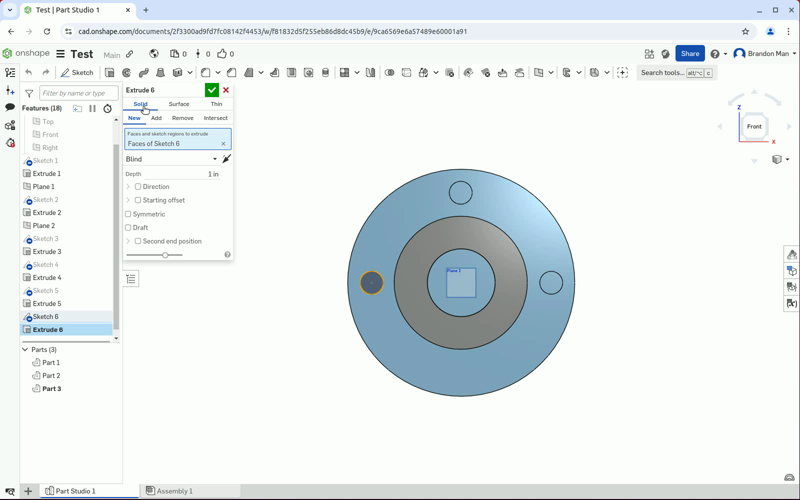
mouse_move(186, 120)
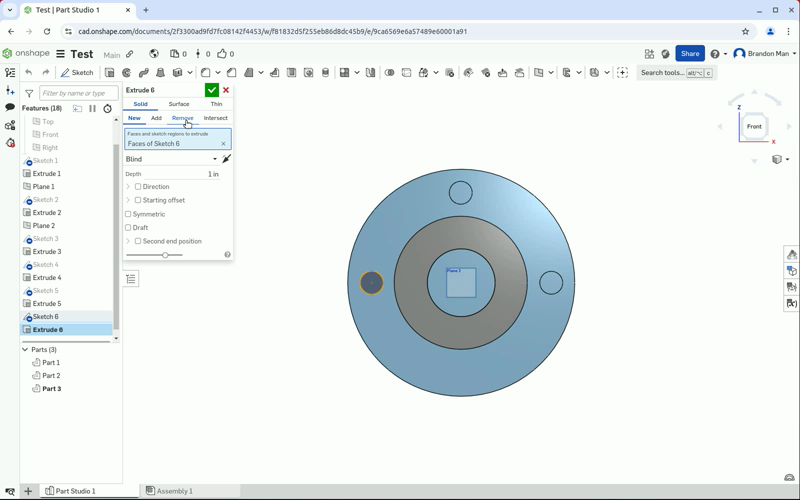
click(186, 120)
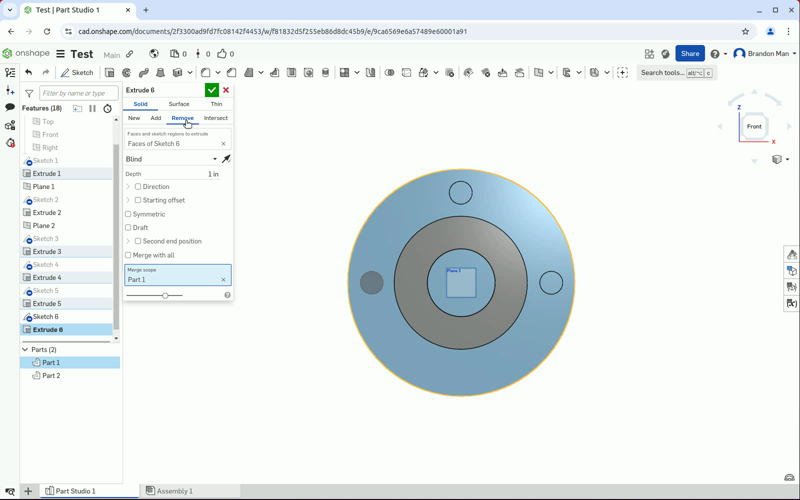
key(tab, 4)
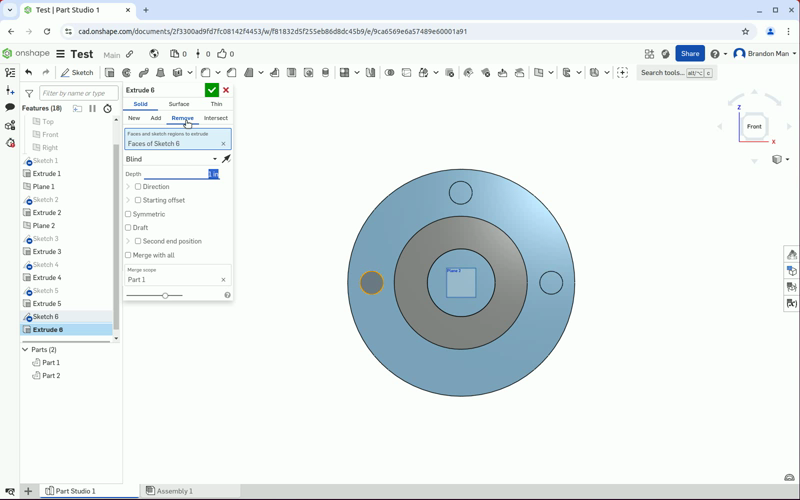
text(9.147)
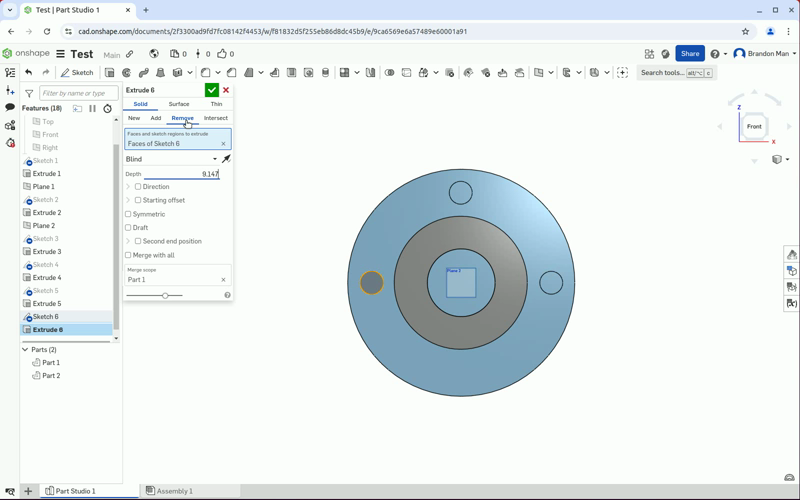
key(tab, 6)
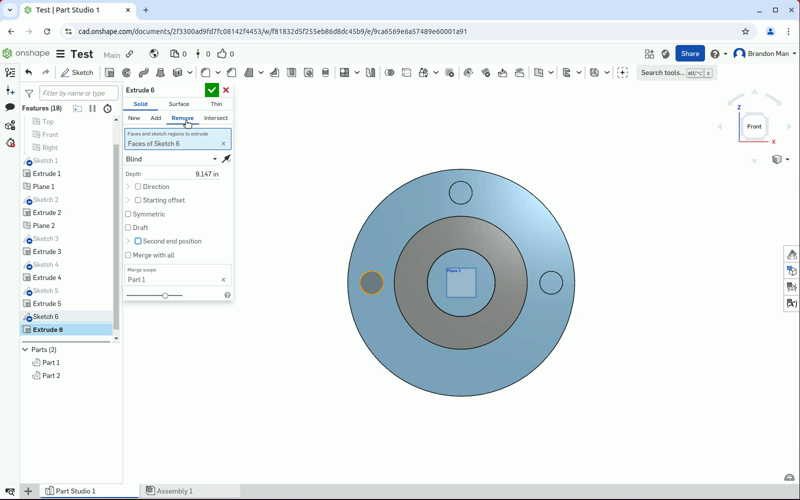
key(space)
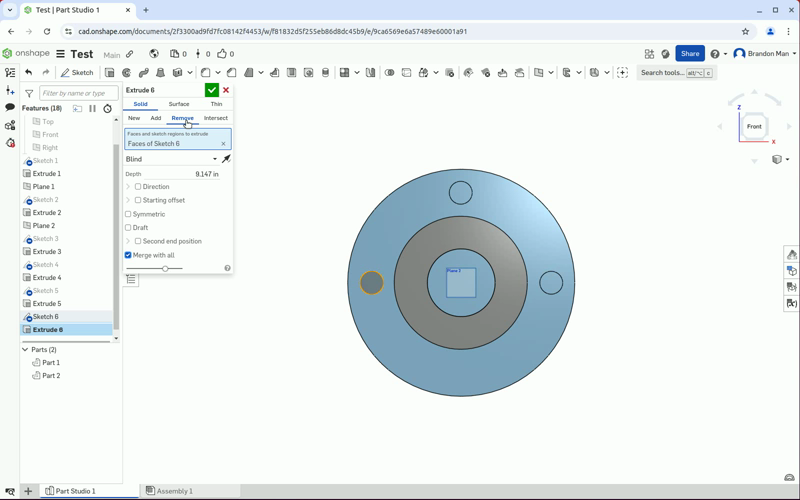
key(enter)
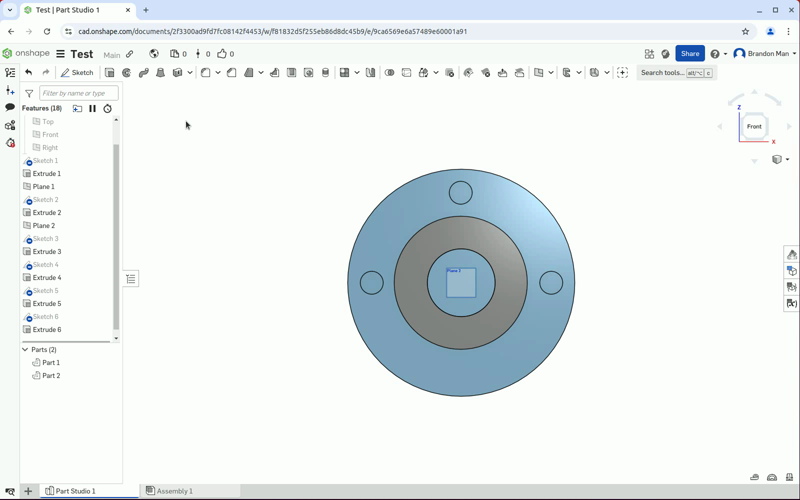
key(shift+h)
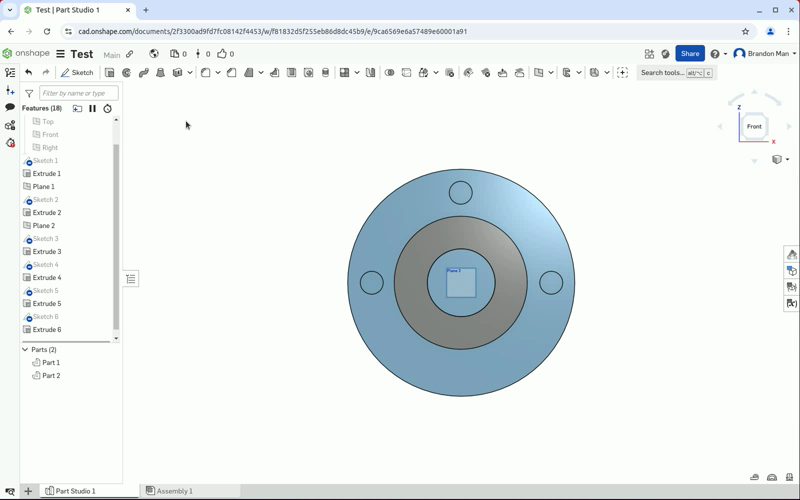
key(shift+h)
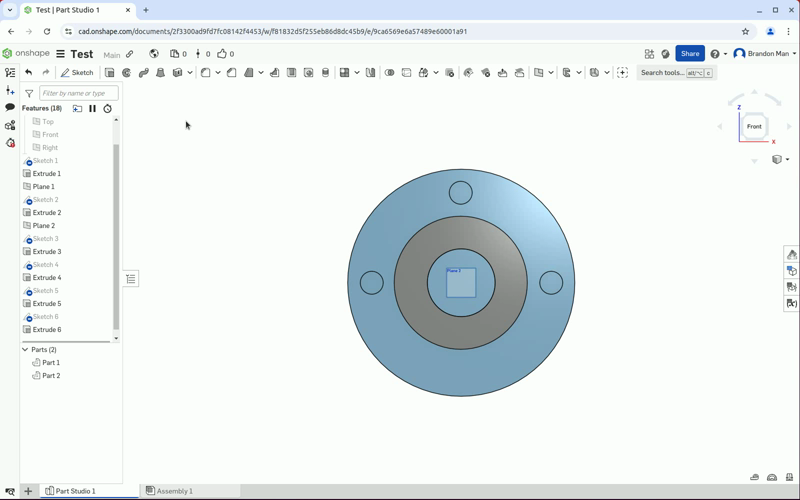
mouse_move(69, 163)
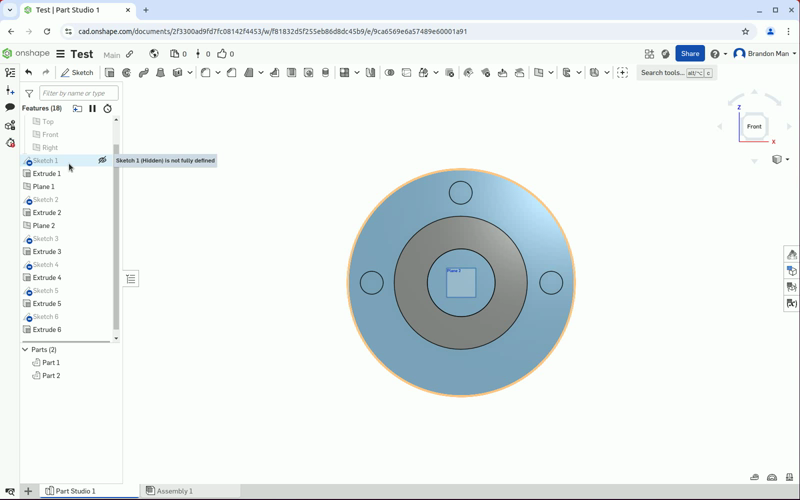
click(69, 163)
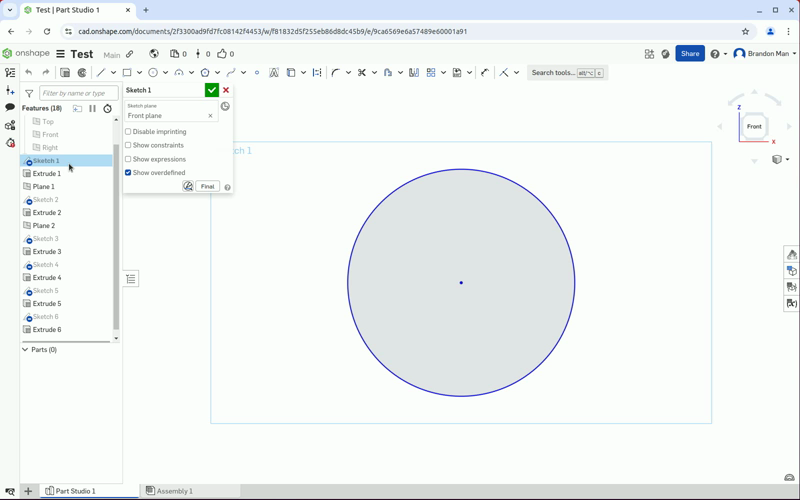
mouse_move(229, 92)
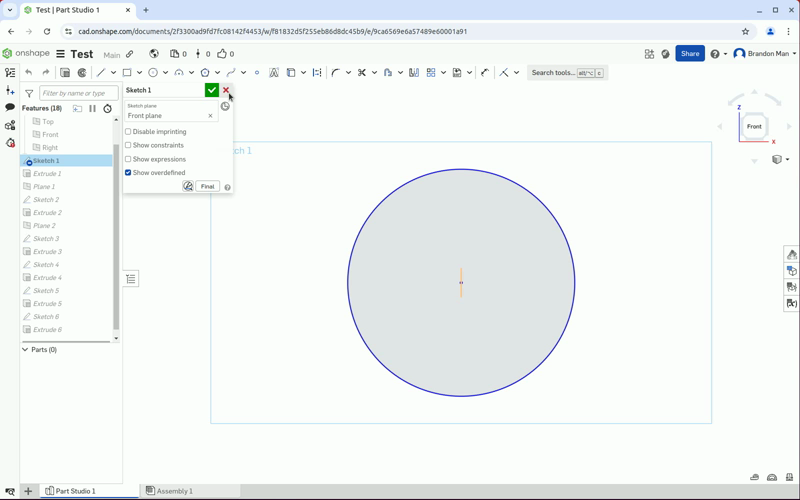
click(229, 92)
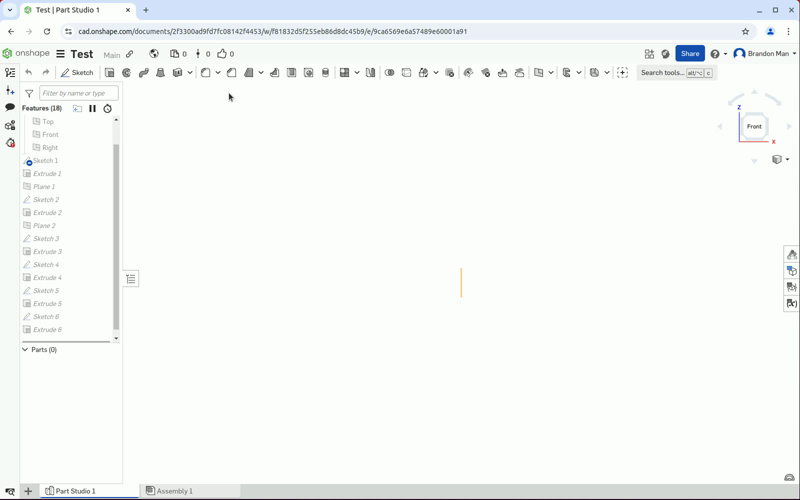
key(shift+s)
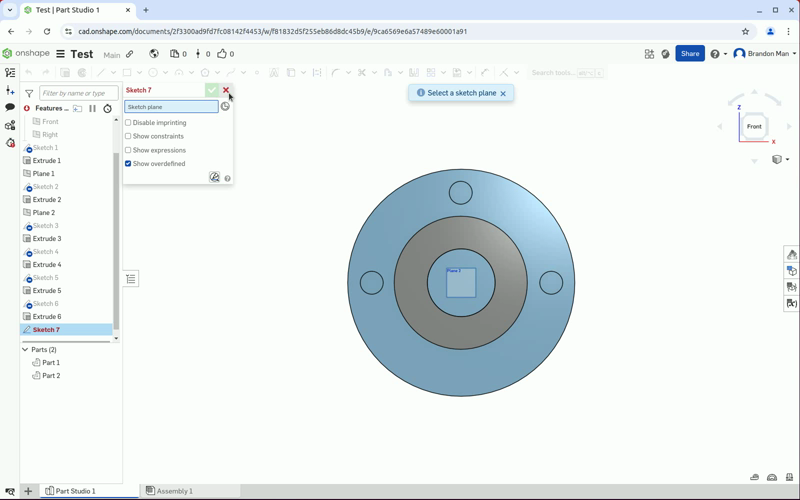
mouse_move(69, 176)
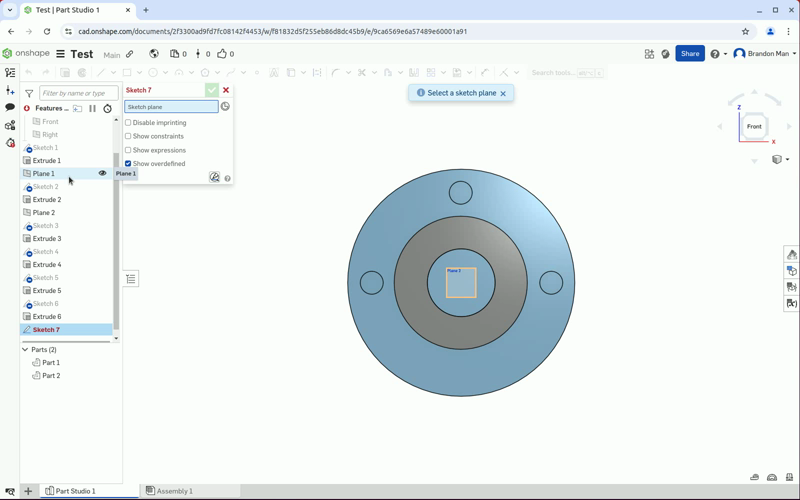
click(69, 176)
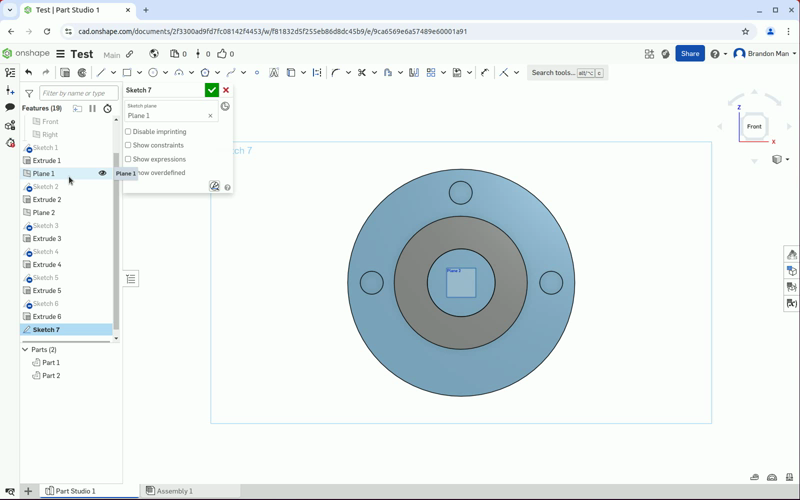
mouse_move(73, 352)
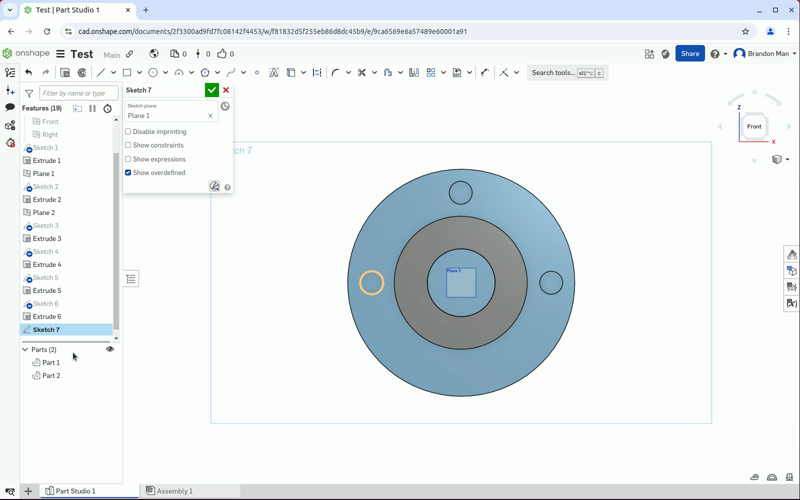
key(y)
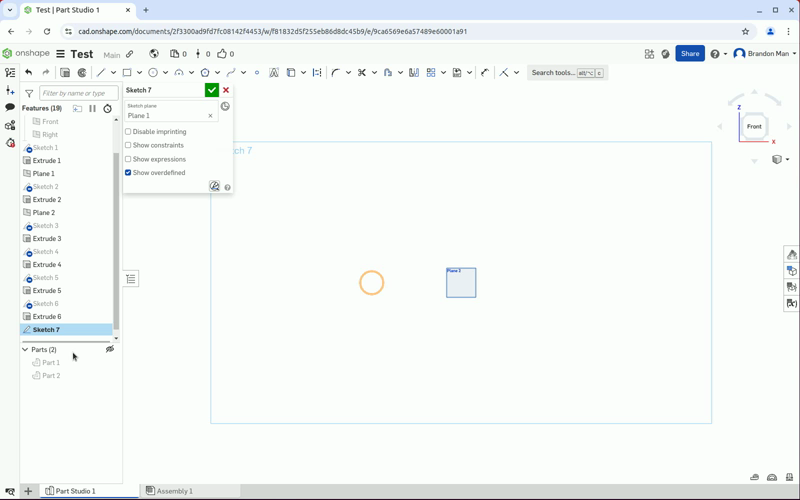
key(c)
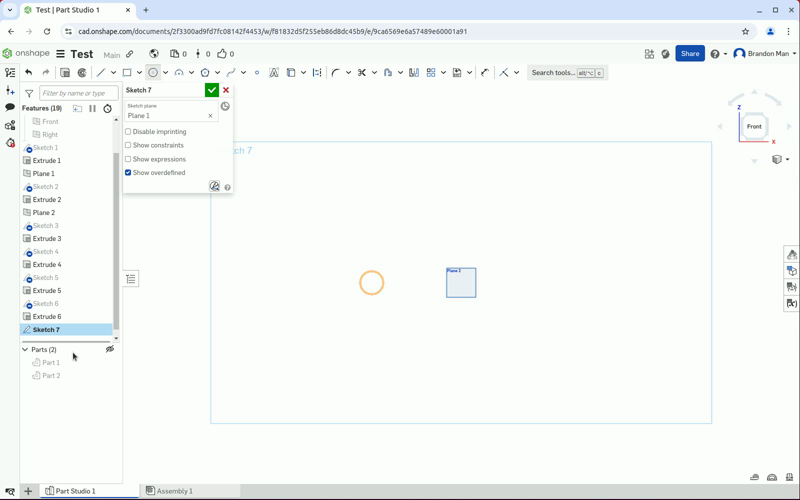
key_down(shift)
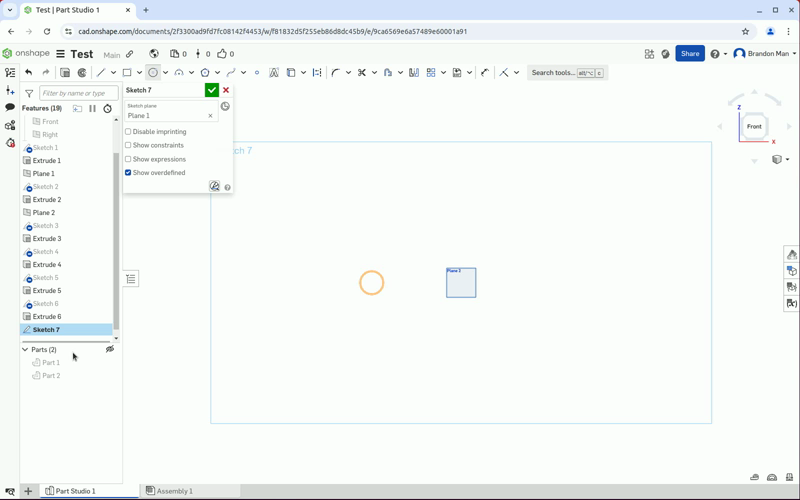
mouse_move(460, 373)
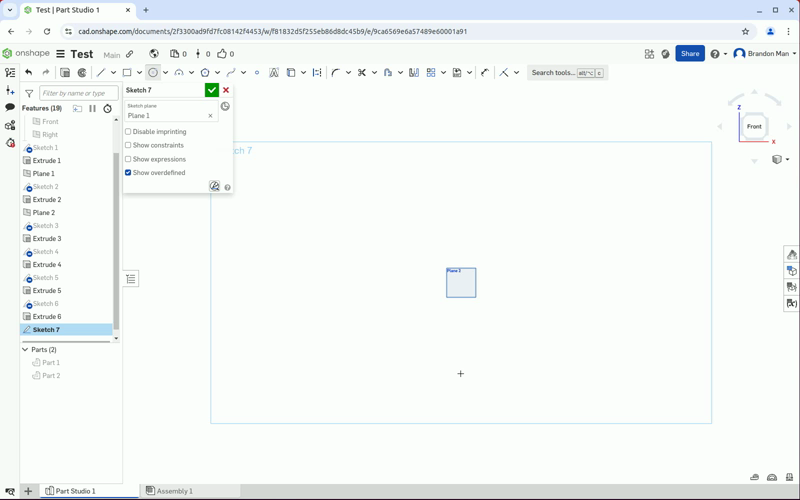
click(460, 373)
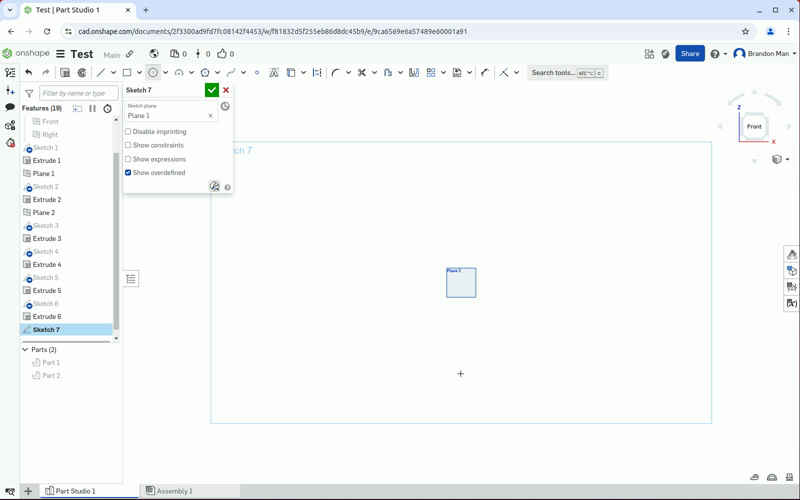
key_up(shift)
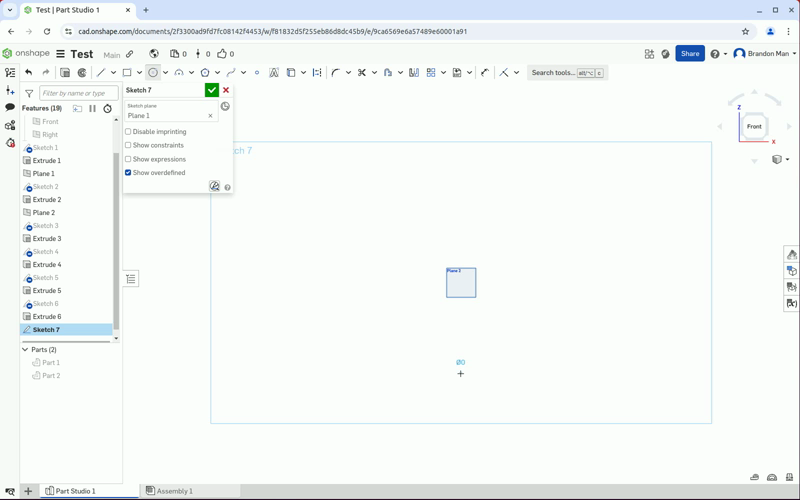
mouse_move(472, 373)
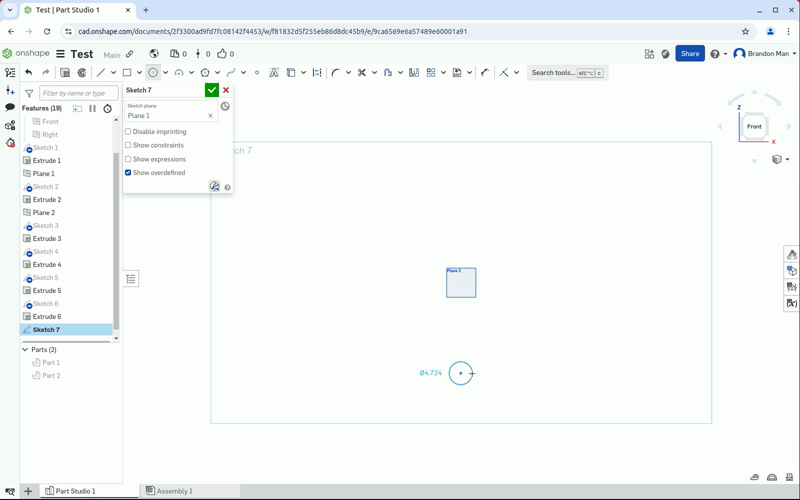
click(472, 373)
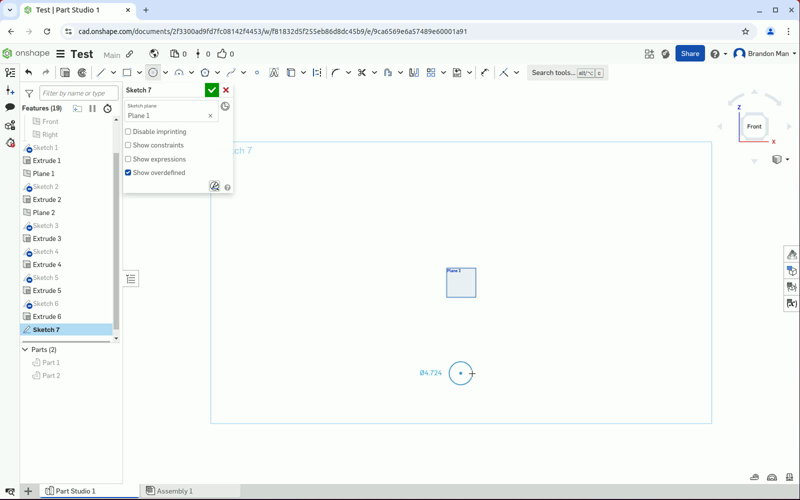
key(esc)
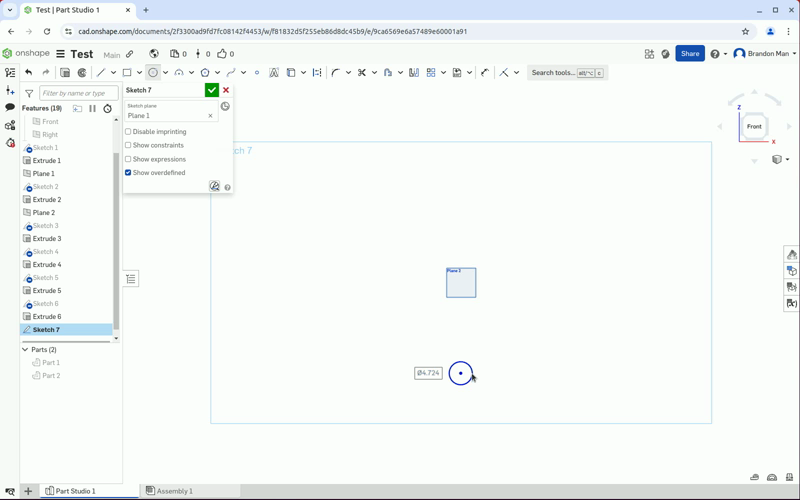
mouse_move(453, 372)
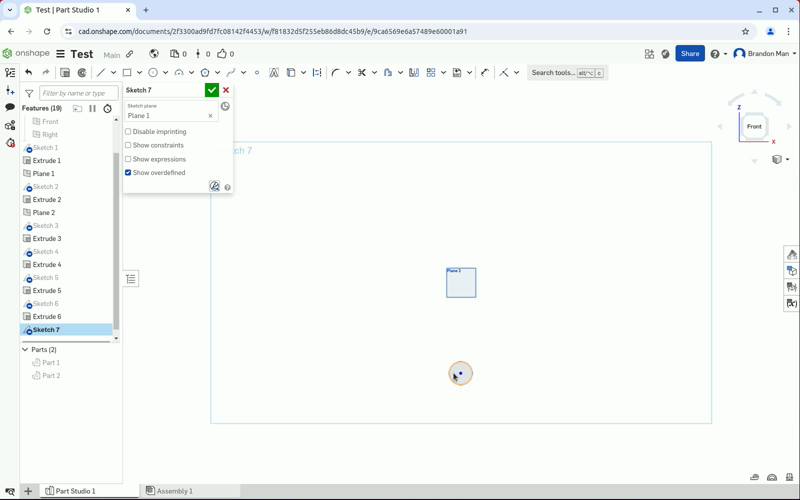
scroll(6)
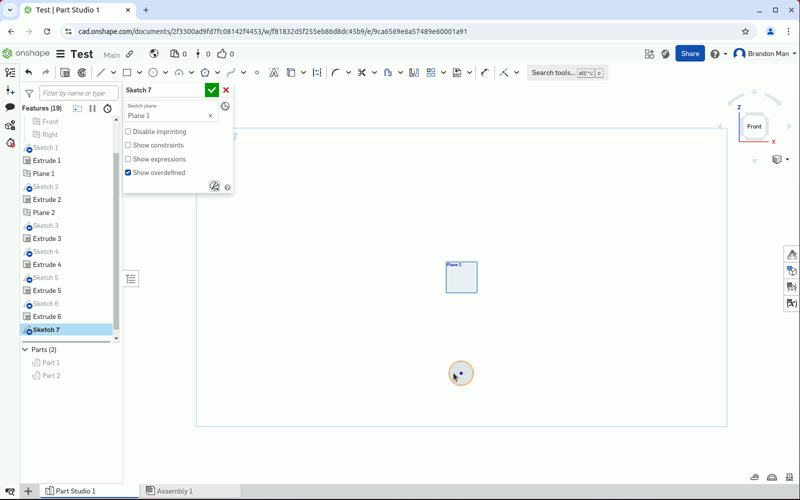
scroll(6)
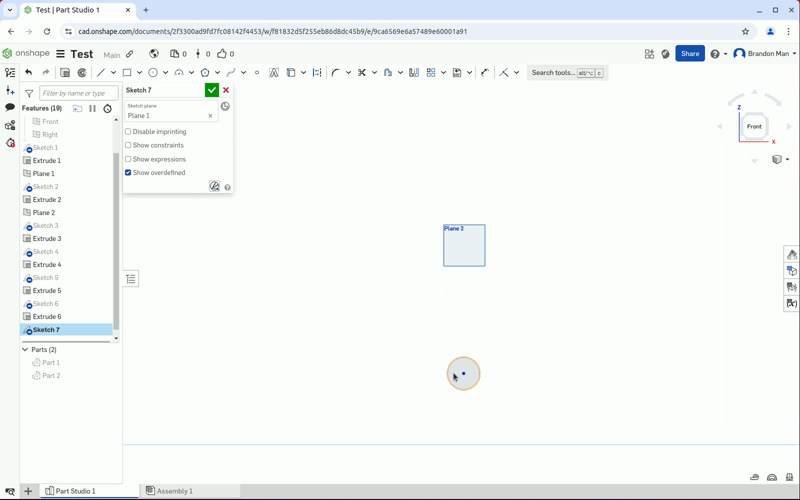
scroll(6)
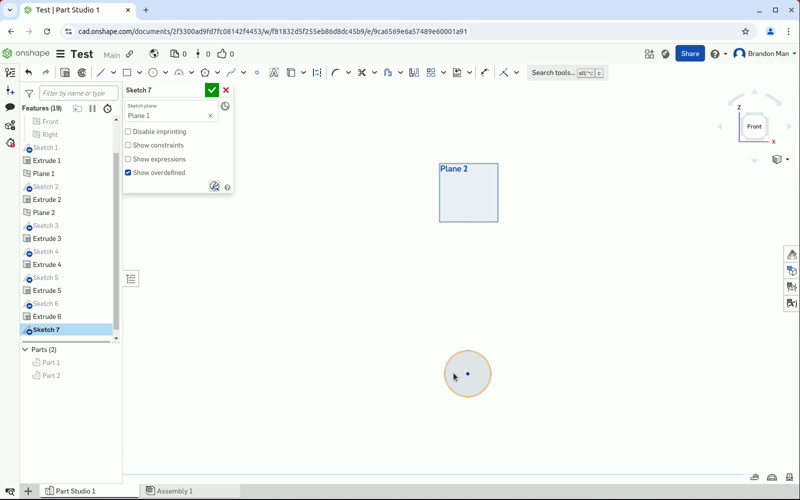
scroll(6)
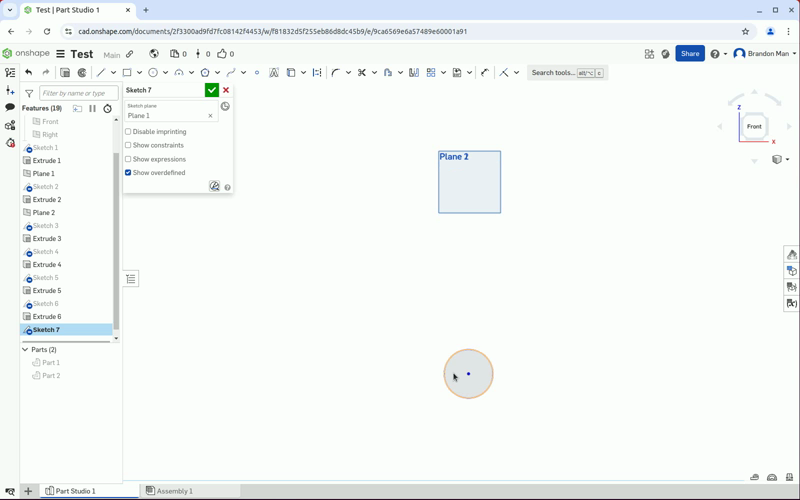
scroll(6)
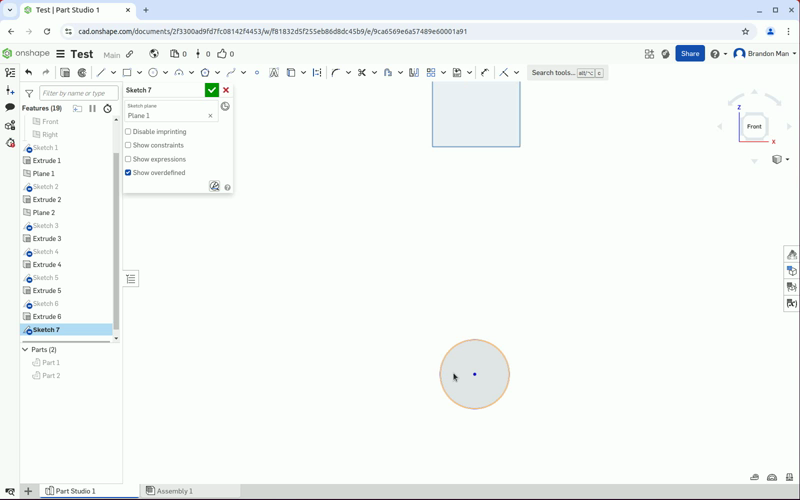
scroll(6)
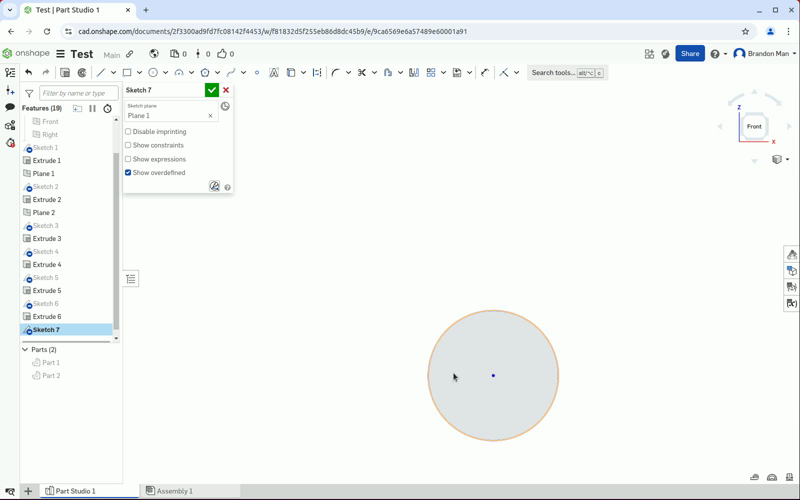
scroll(6)
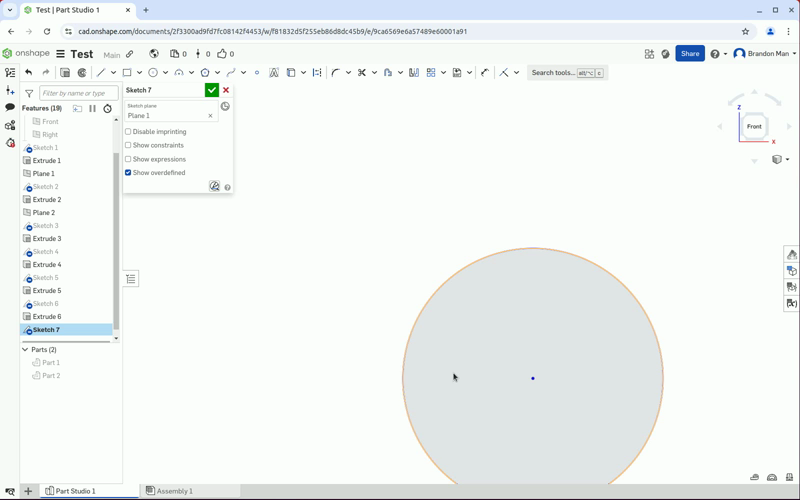
click(453, 372)
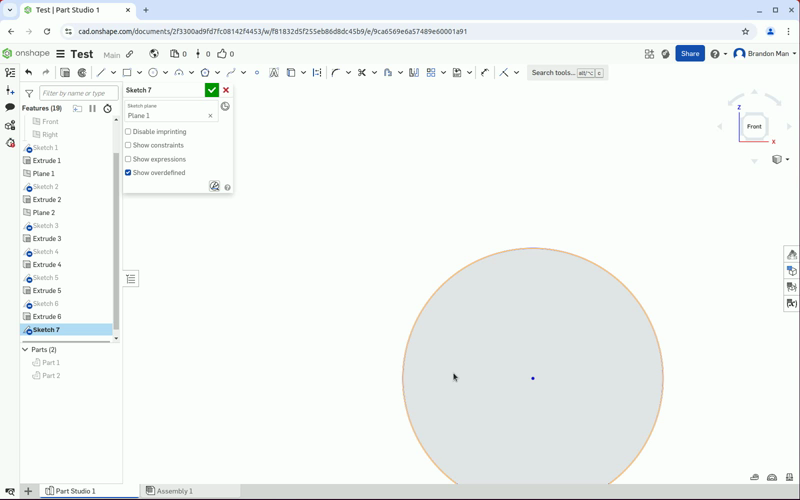
scroll(-6)
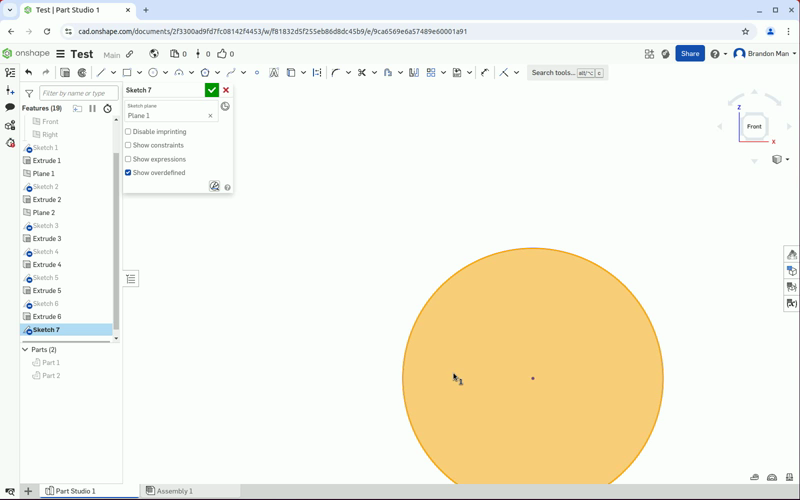
scroll(-6)
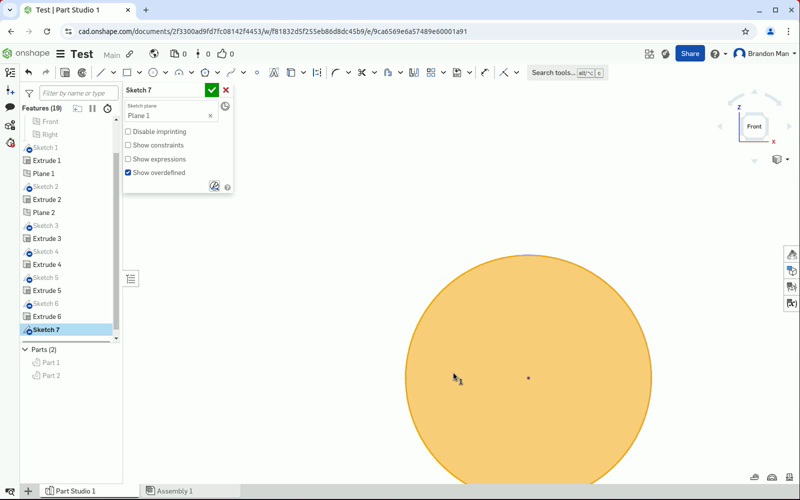
scroll(-6)
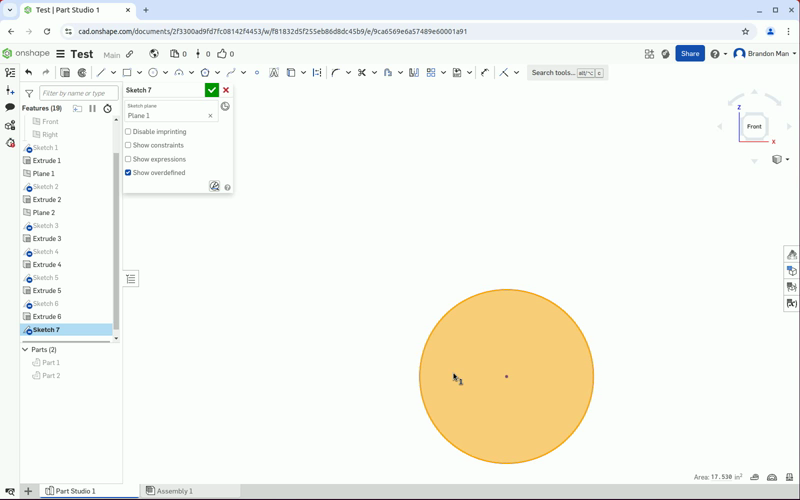
scroll(-6)
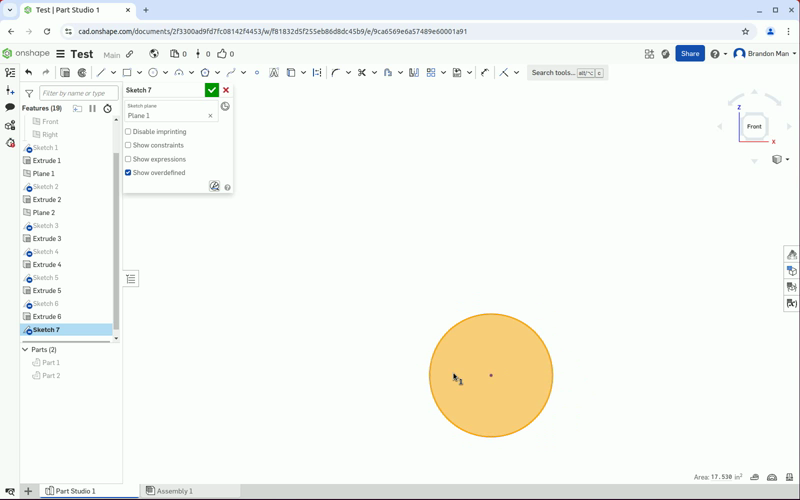
scroll(-6)
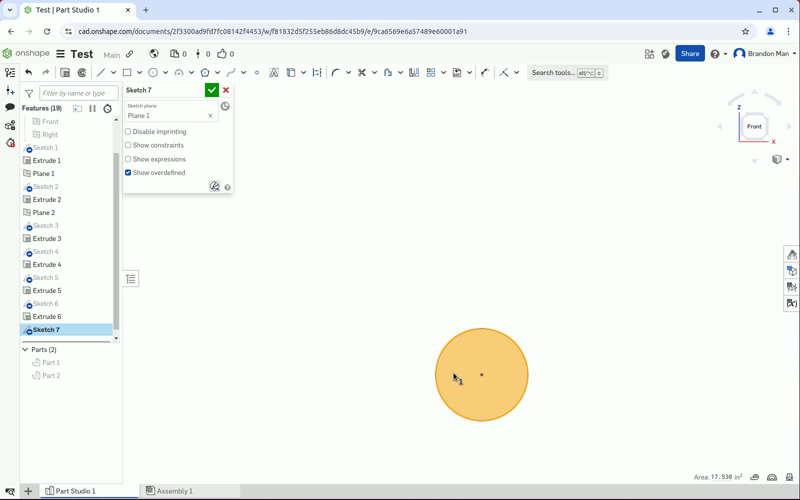
scroll(-6)
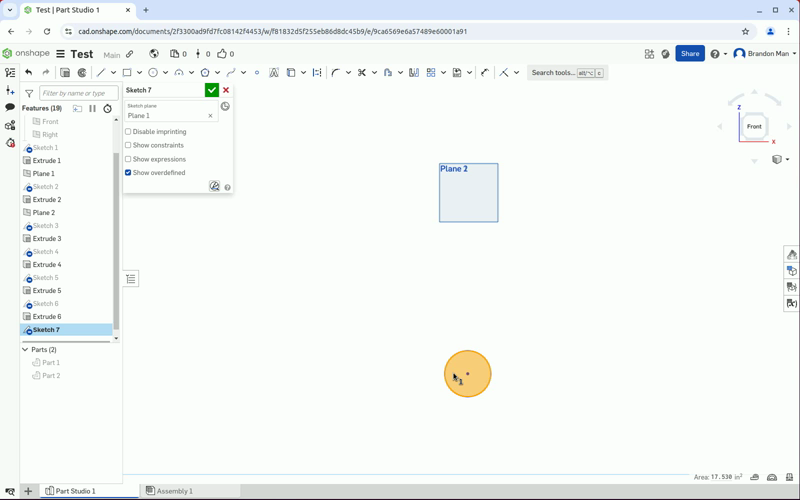
scroll(-6)
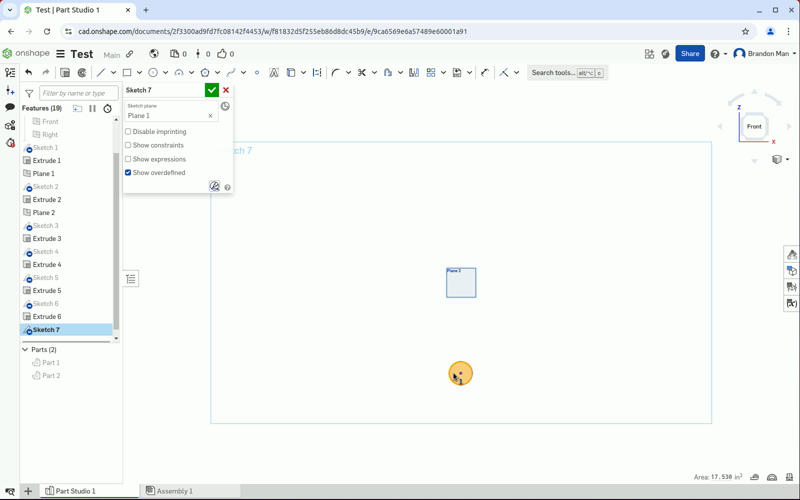
mouse_move(73, 352)
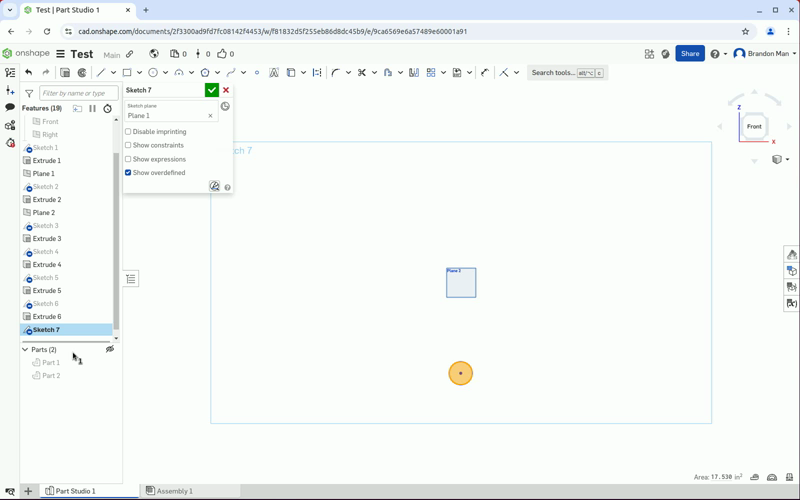
key(shift+y)
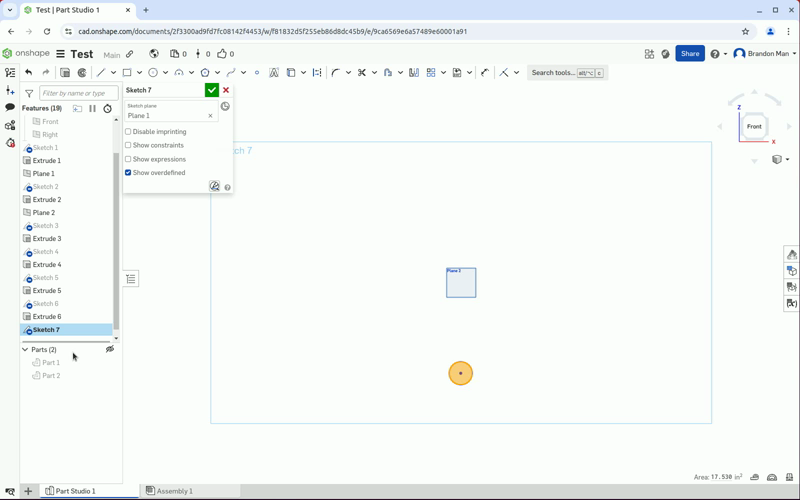
key(shift+e)
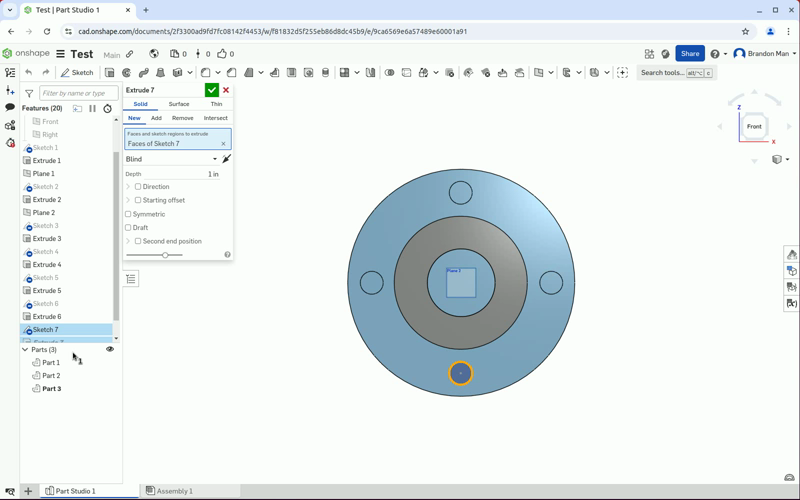
mouse_move(143, 106)
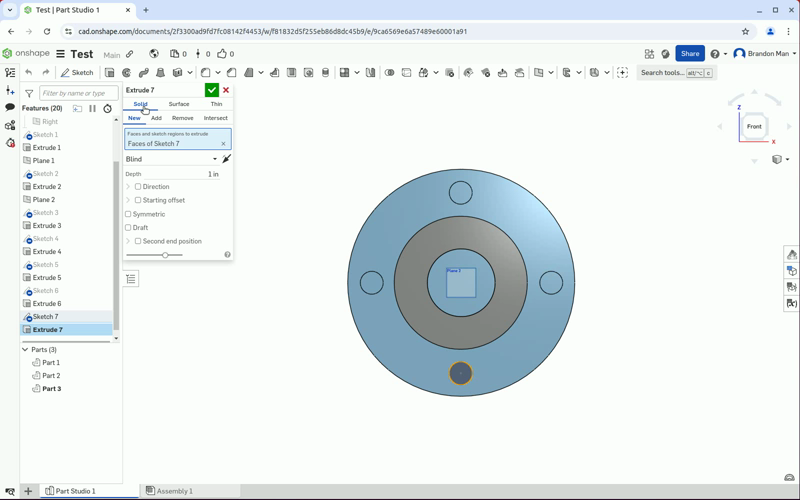
click(143, 106)
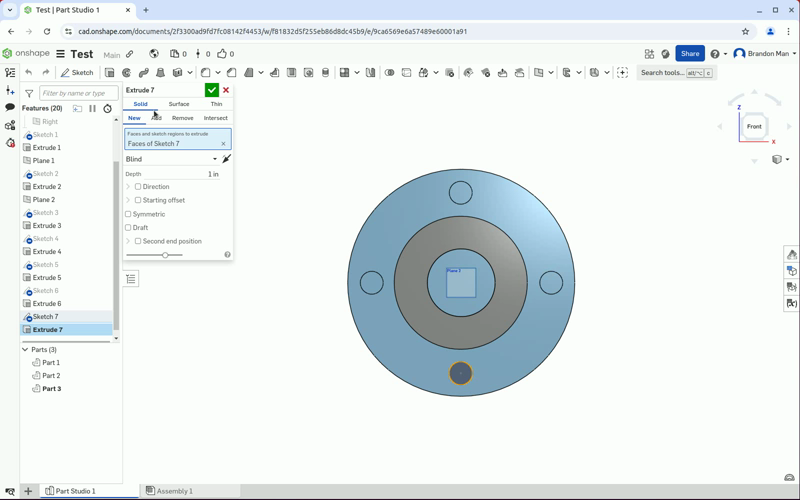
mouse_move(186, 120)
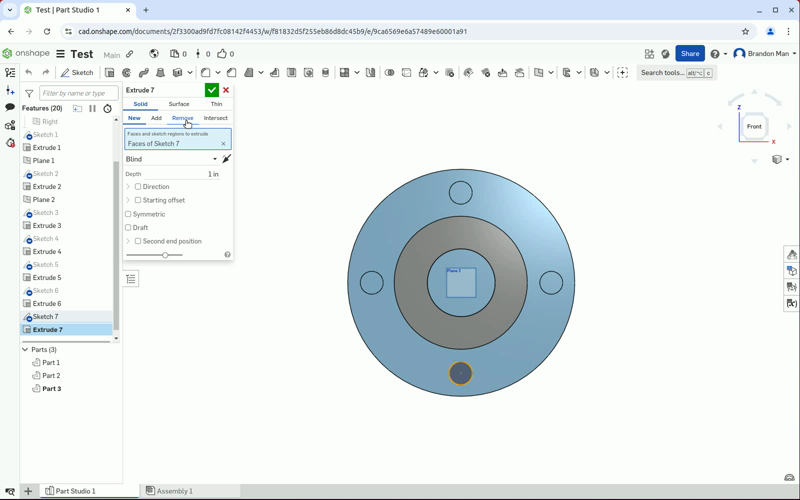
click(186, 120)
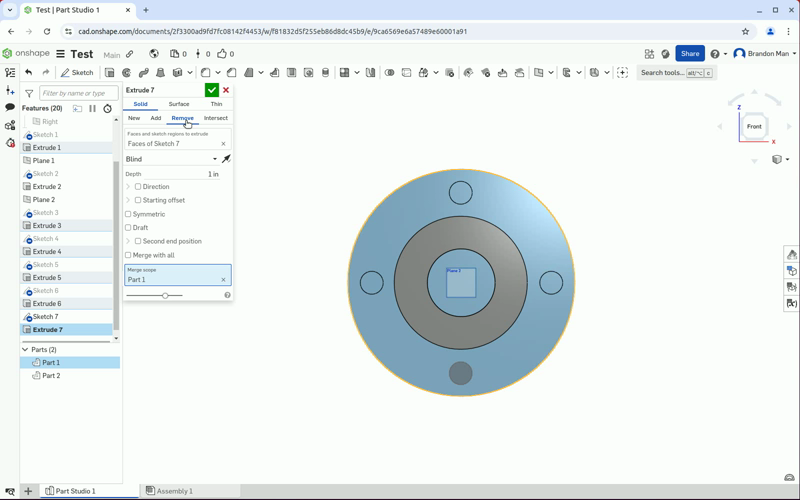
key(tab, 4)
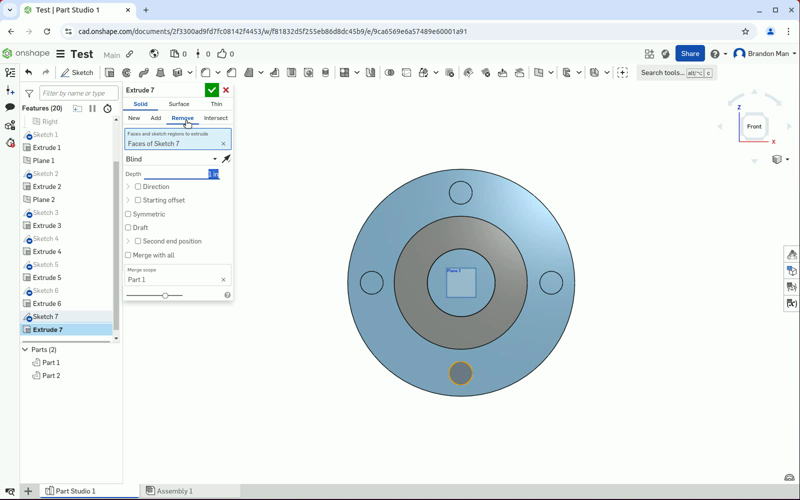
text(9.147)
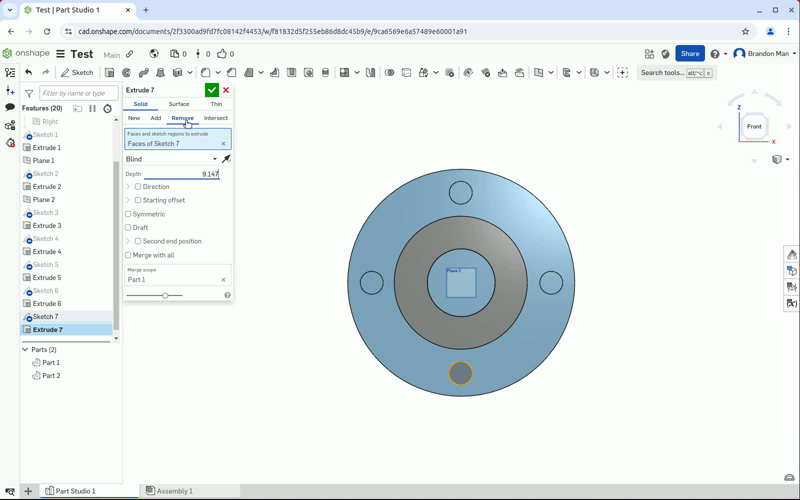
key(tab, 6)
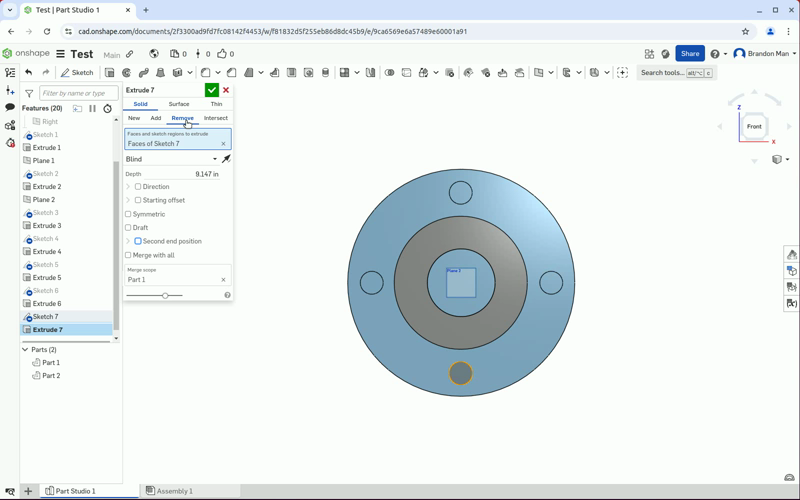
key(space)
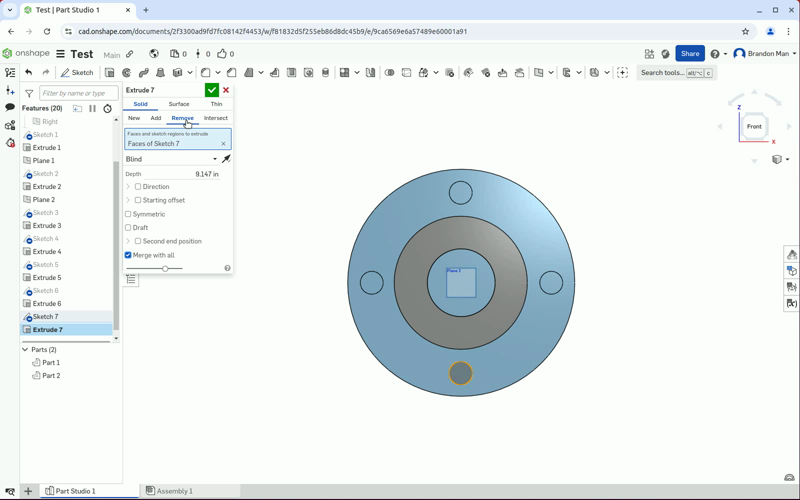
key(enter)
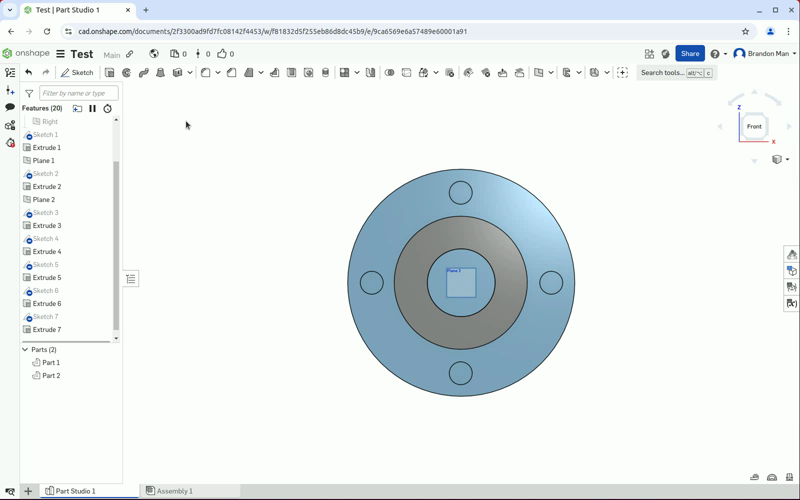
key(shift+h)
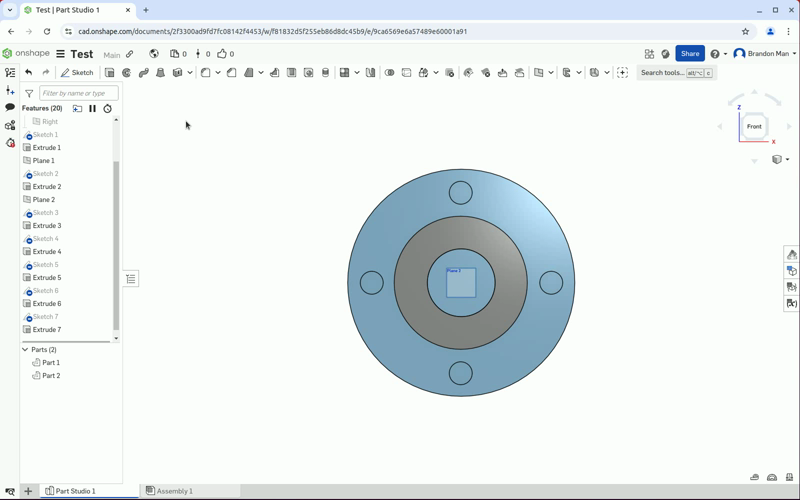
key(shift+h)
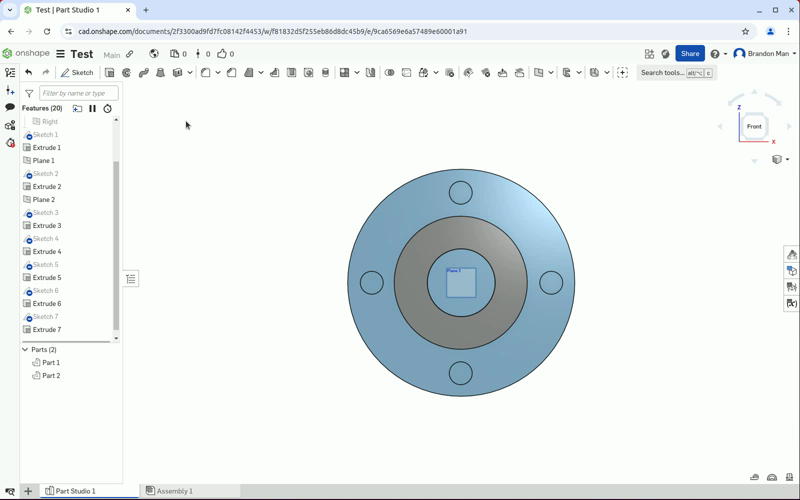
key(shift+7)
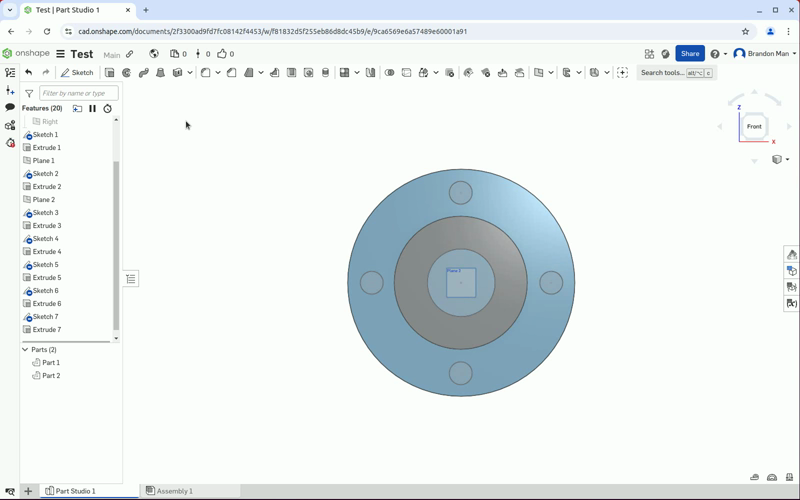
key(left, 2)
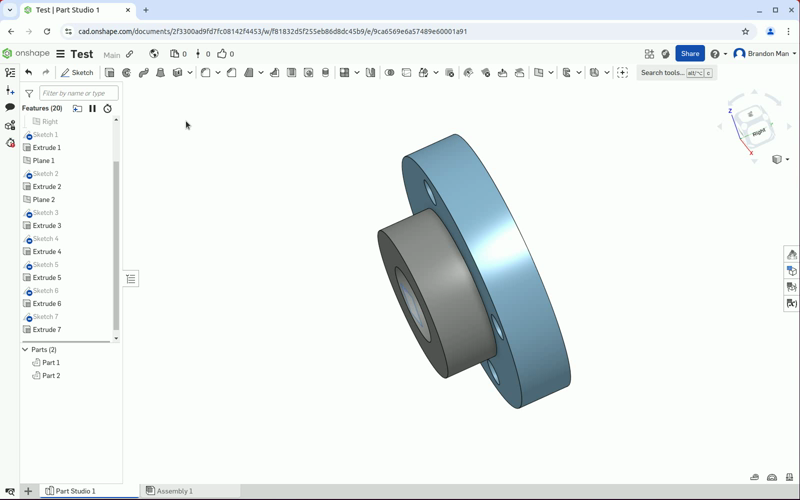
key(down, 2)
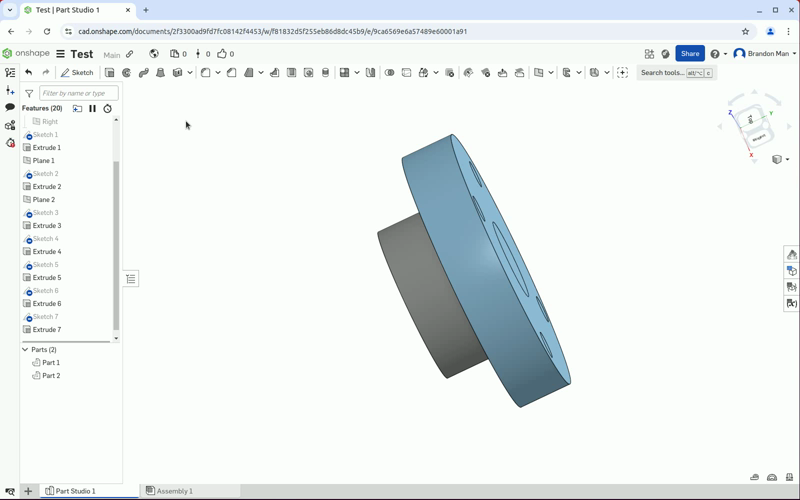
key(up, 2)
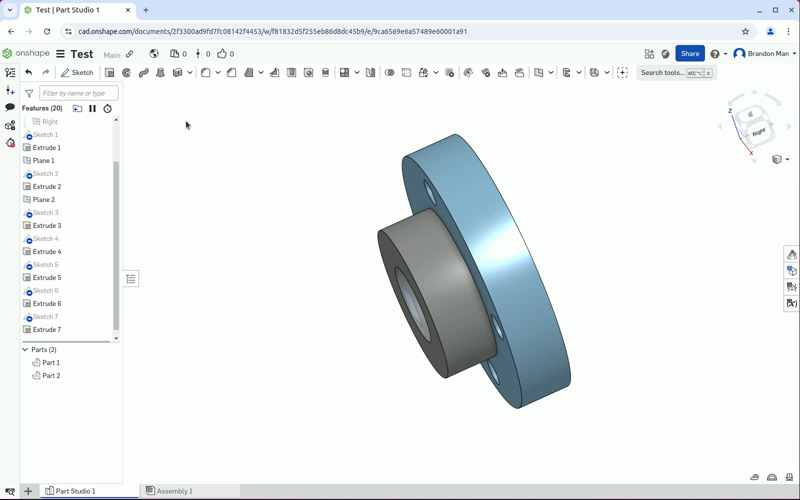
key(right, 2)
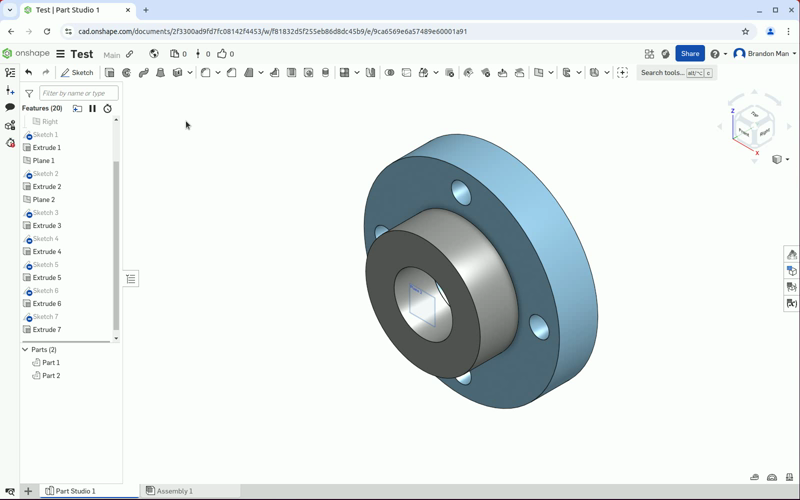
mouse_move(69, 137)
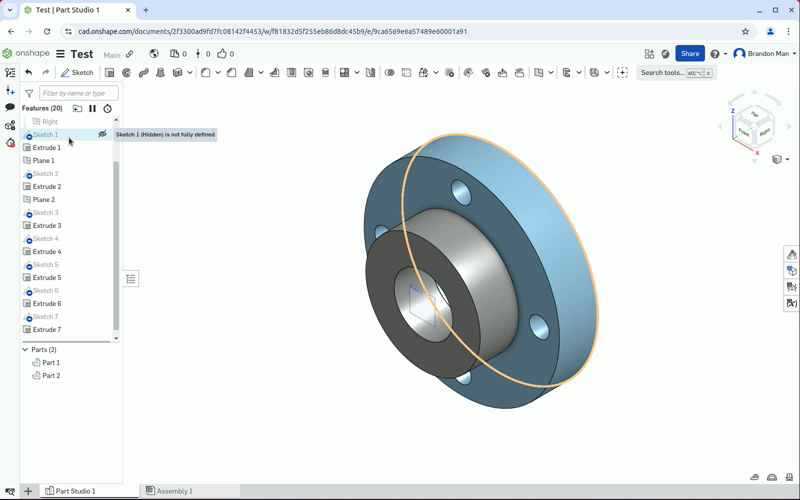
click(69, 137)